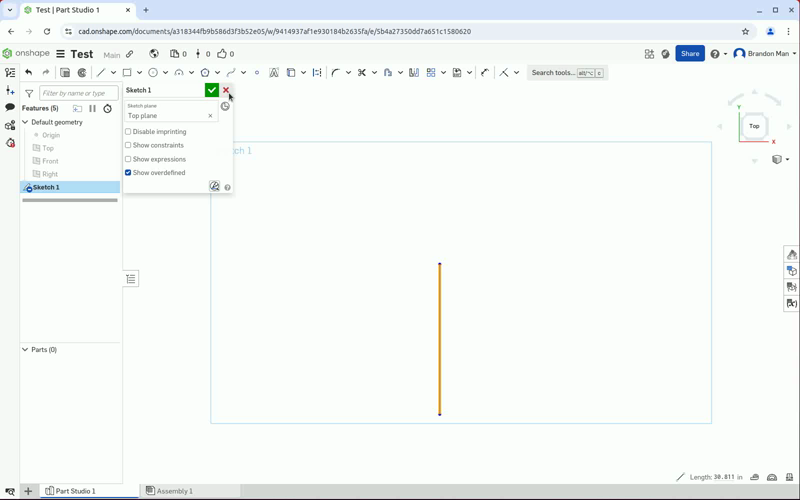
key(shift+h)
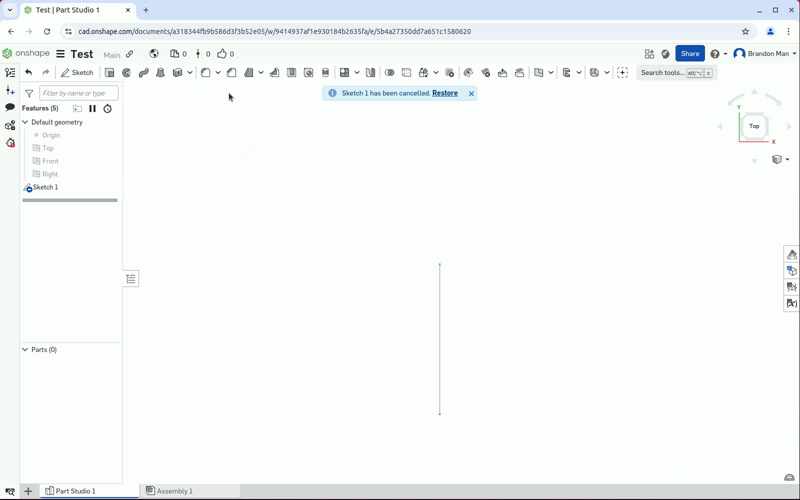
key(shift+s)
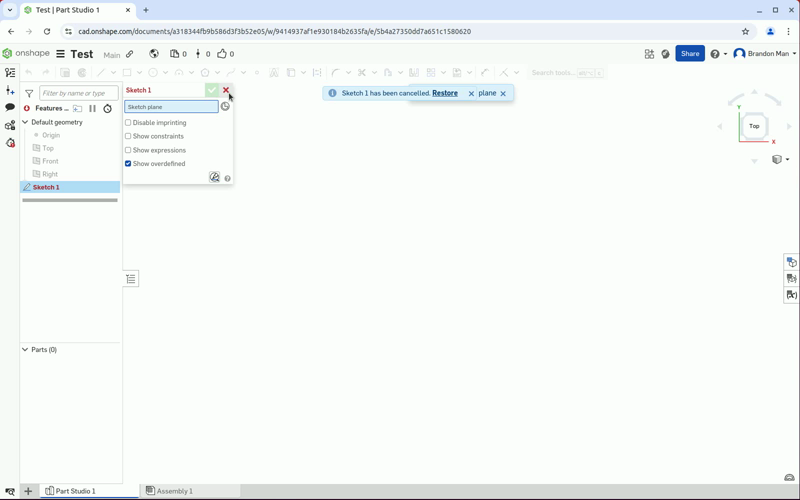
mouse_move(73, 150)
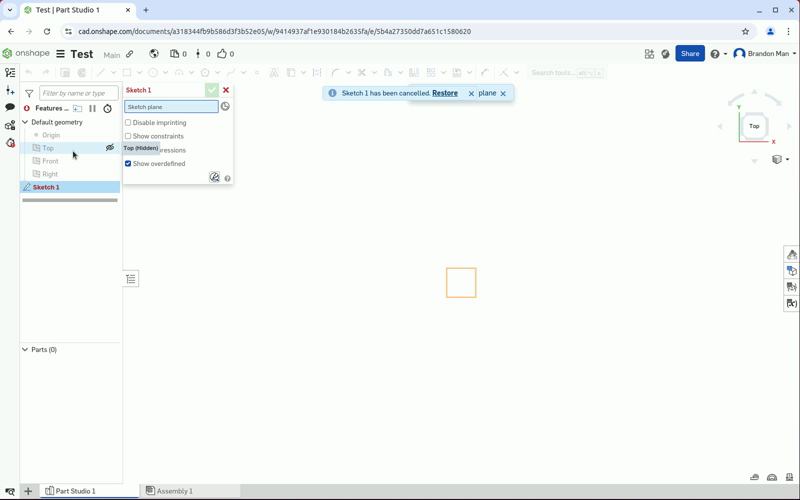
click(73, 150)
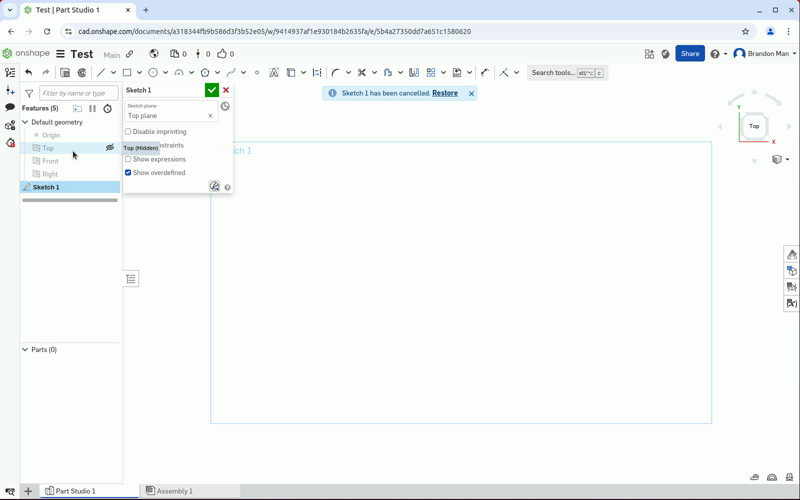
mouse_move(73, 352)
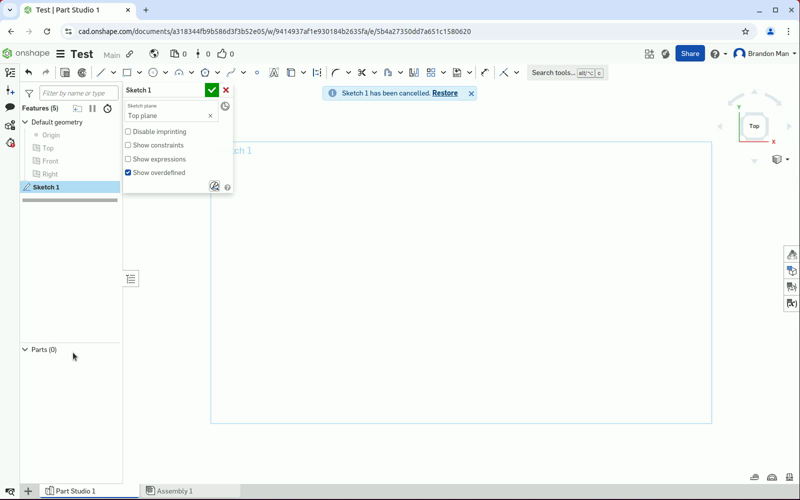
key(y)
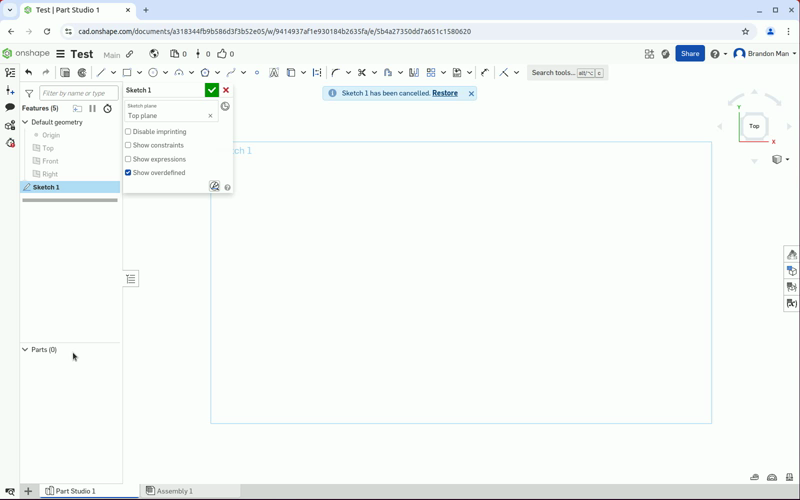
key(a)
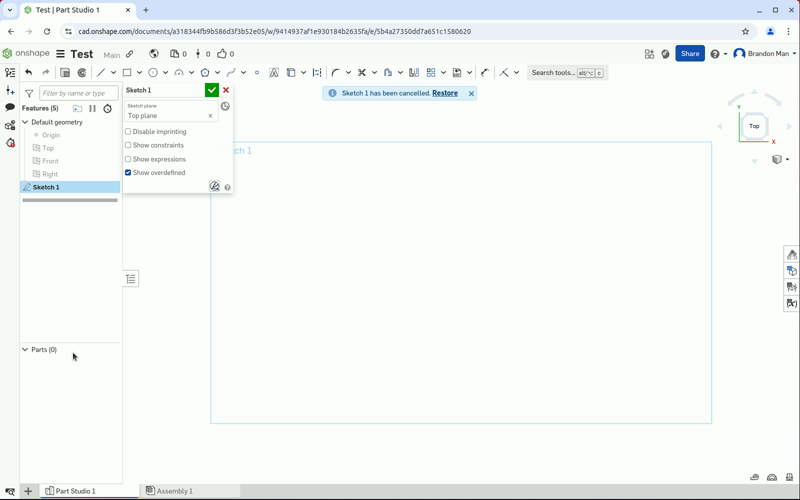
key_down(shift)
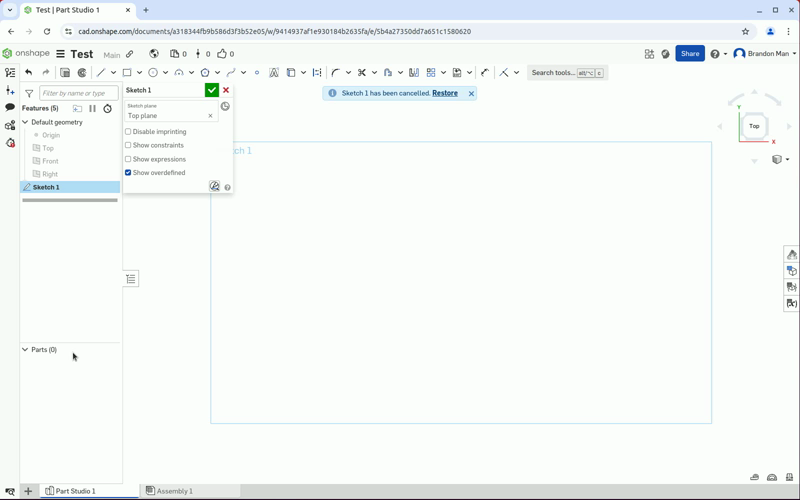
mouse_move(348, 380)
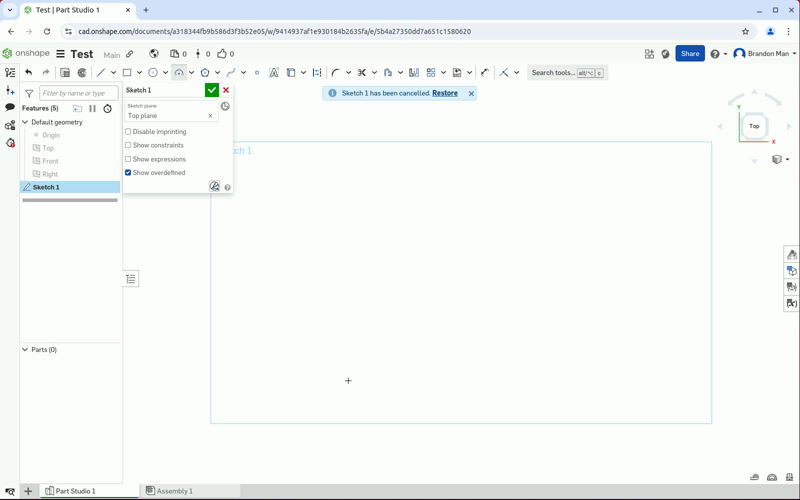
click(348, 380)
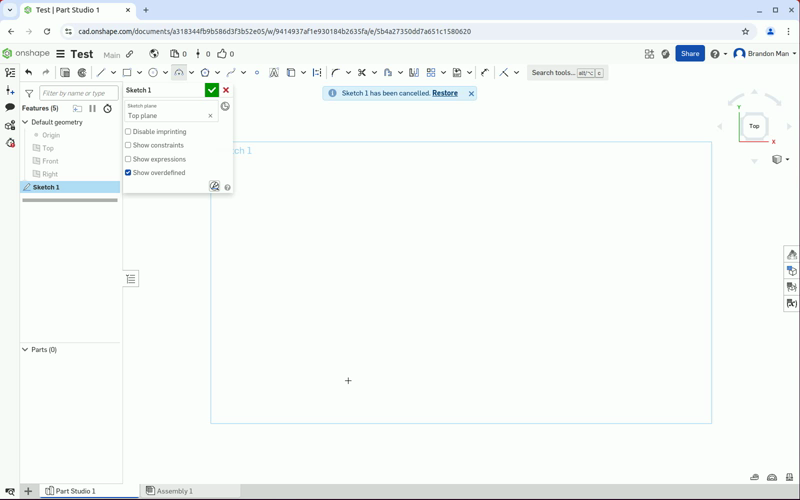
key_up(shift)
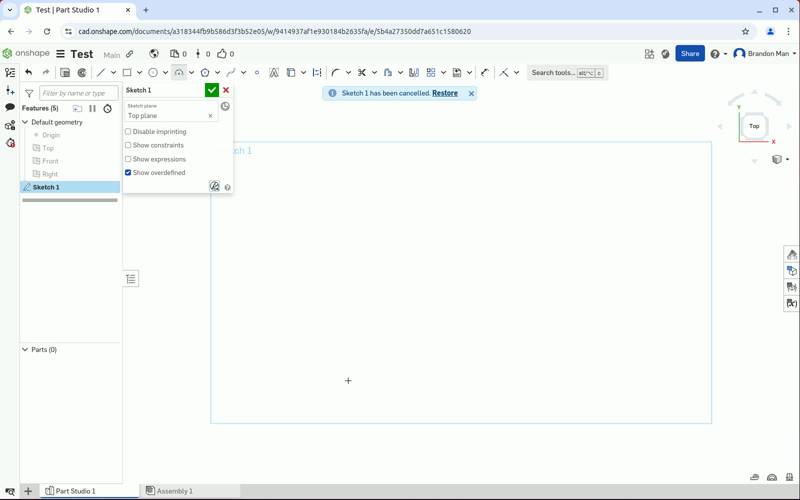
key_down(shift)
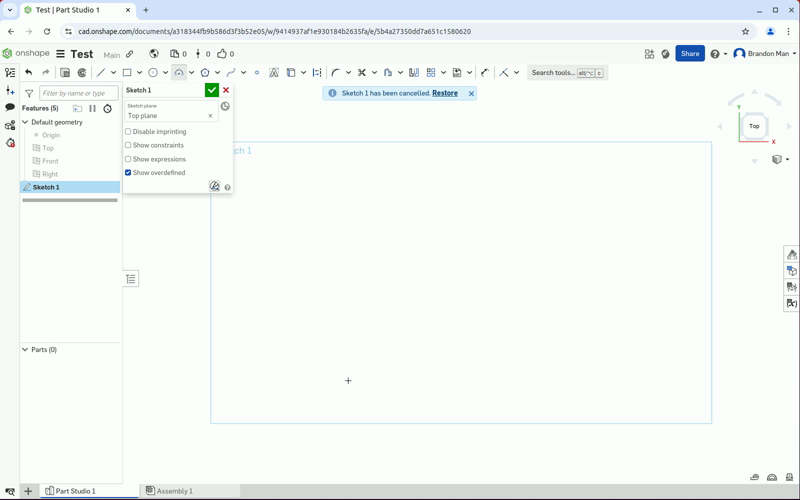
mouse_move(362, 394)
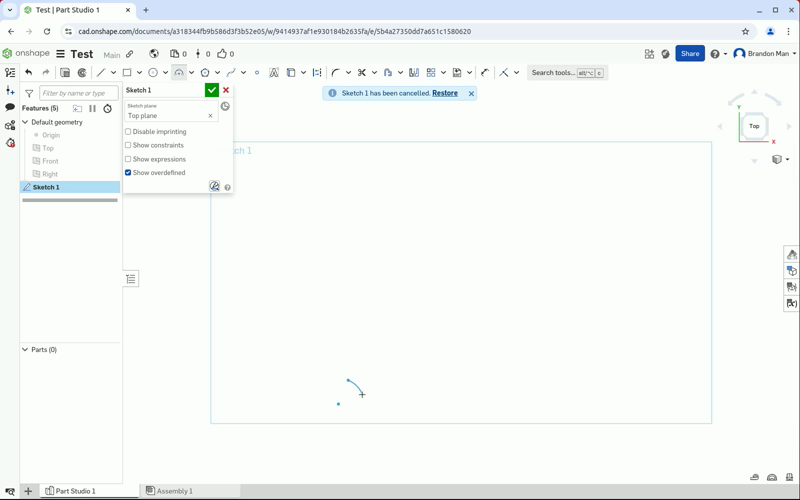
click(362, 394)
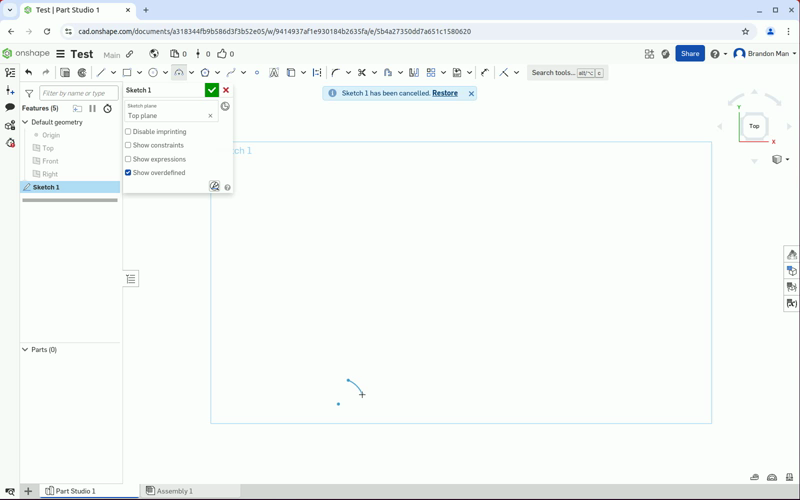
mouse_move(358, 384)
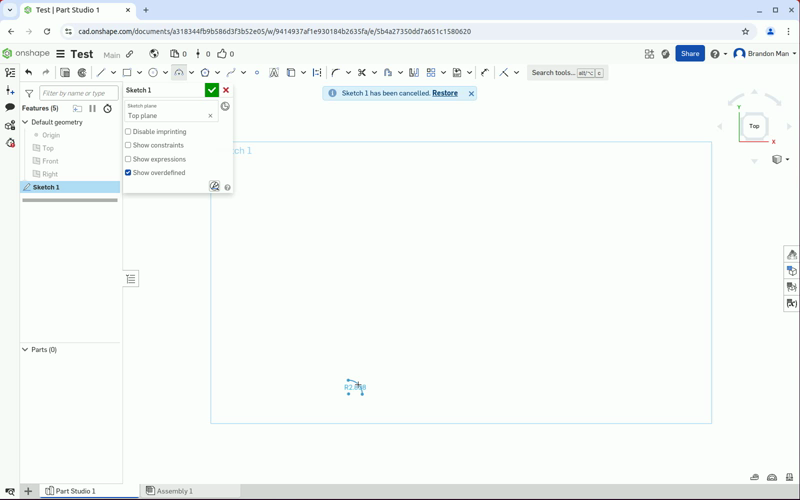
click(358, 384)
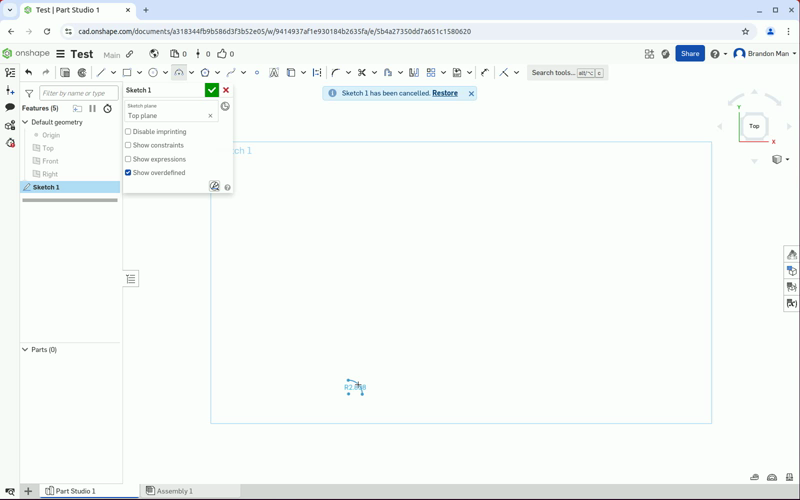
key_up(shift)
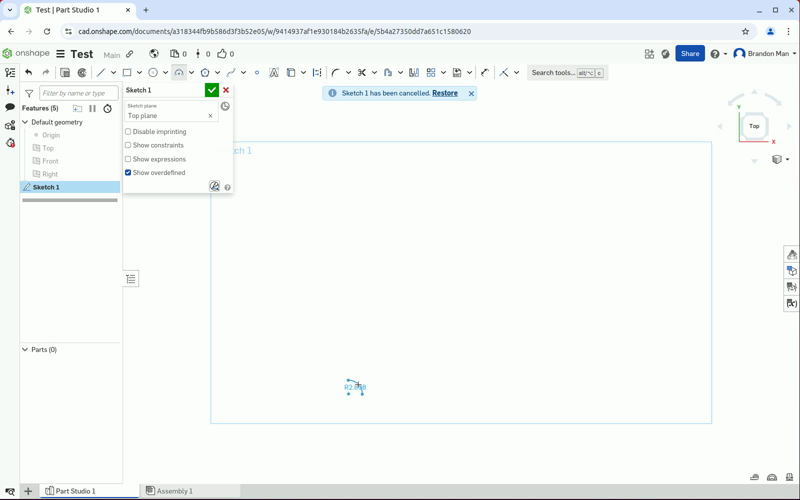
key(esc)
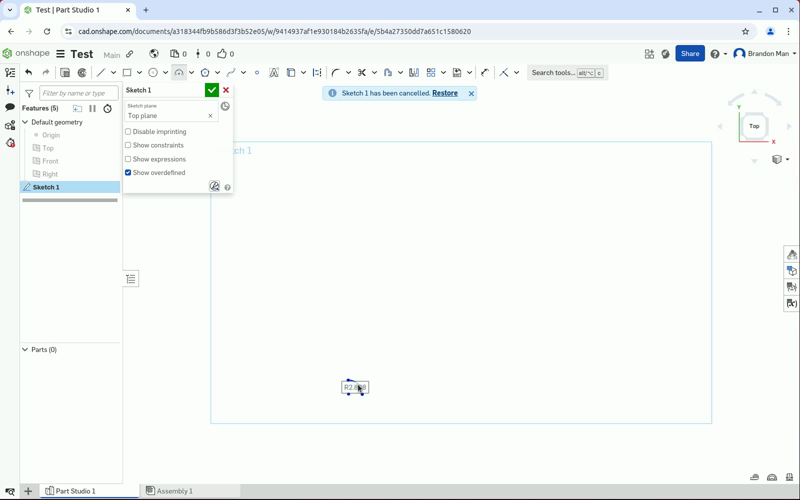
key(l)
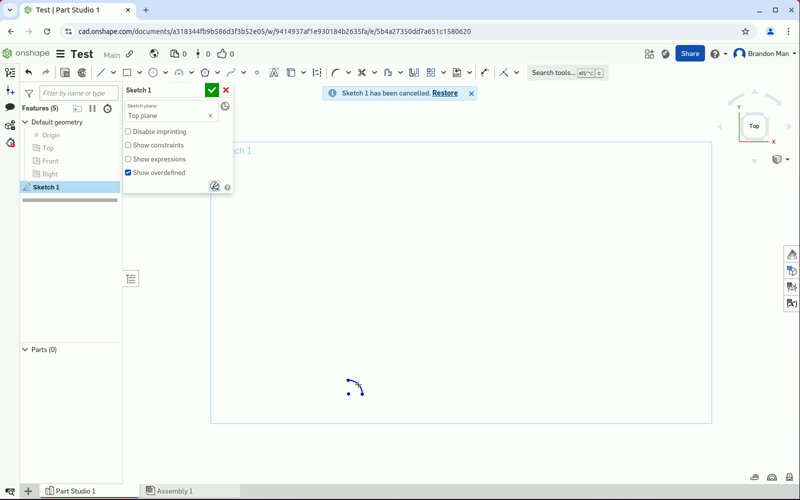
mouse_move(362, 394)
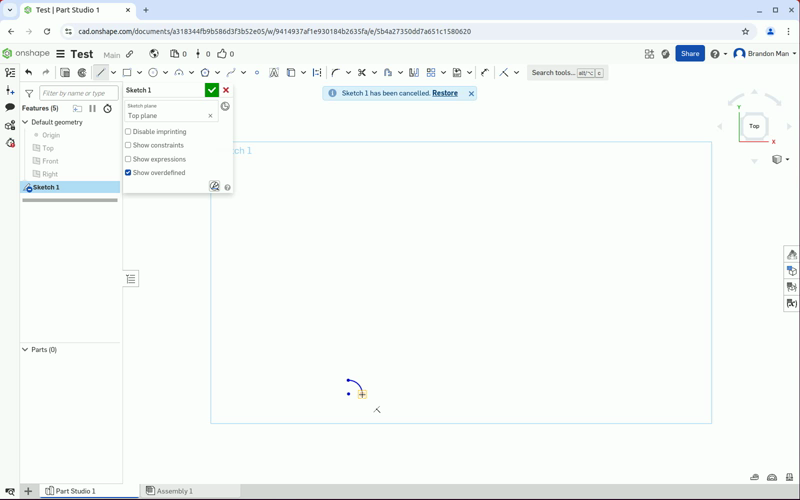
click(362, 394)
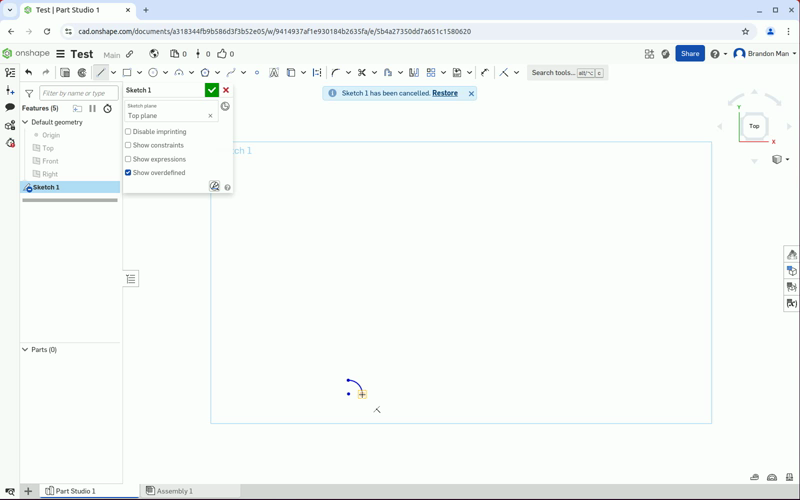
key_down(shift)
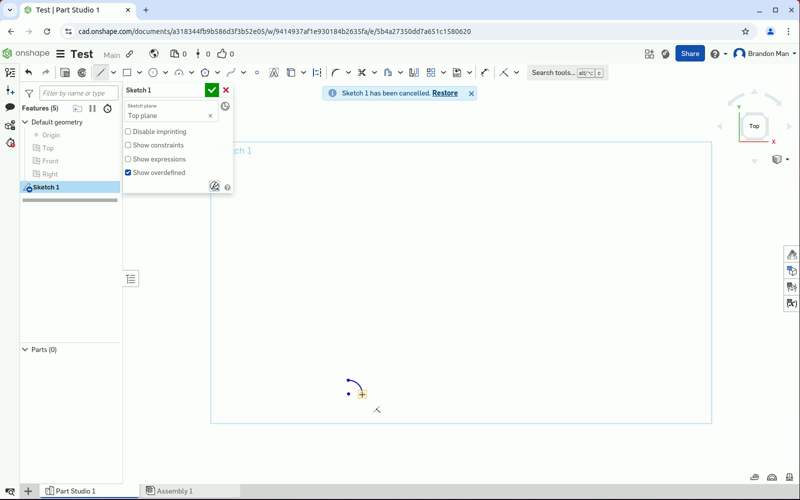
mouse_move(558, 394)
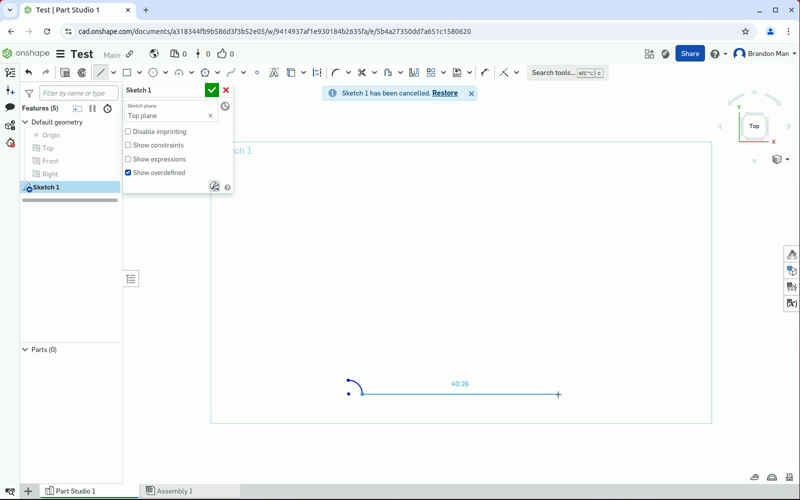
click(558, 394)
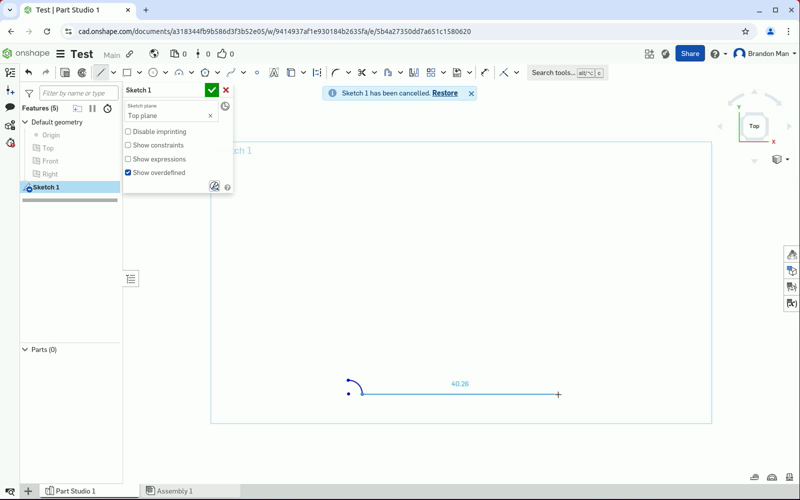
key_up(shift)
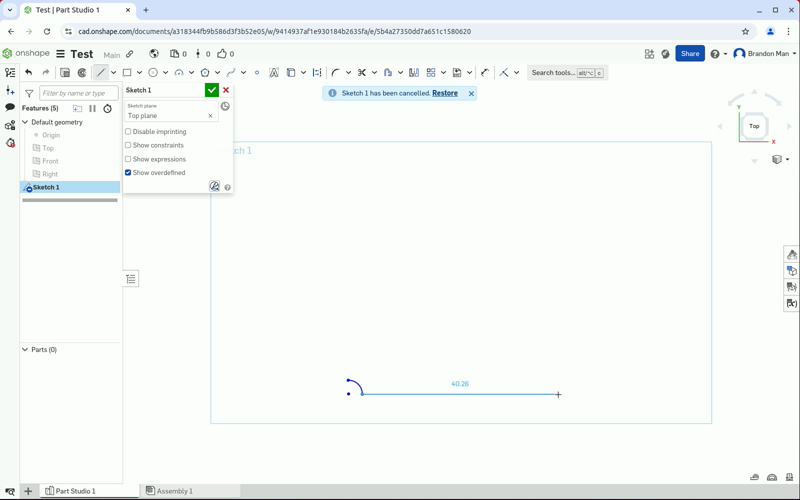
key(esc)
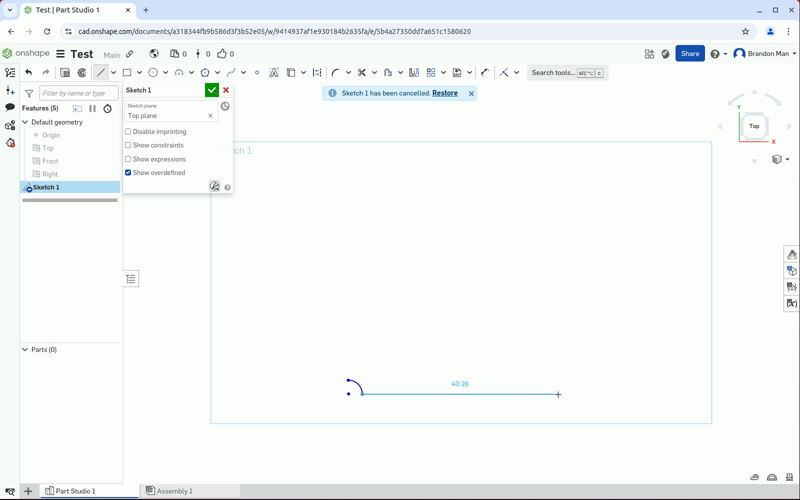
key(a)
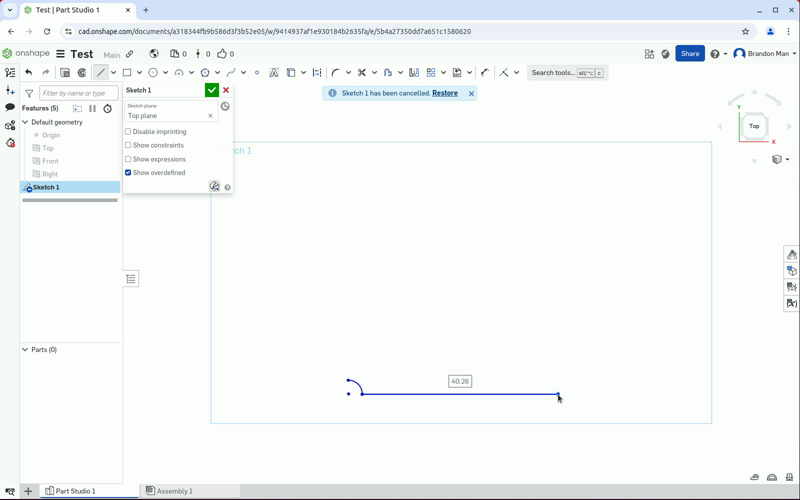
mouse_move(558, 394)
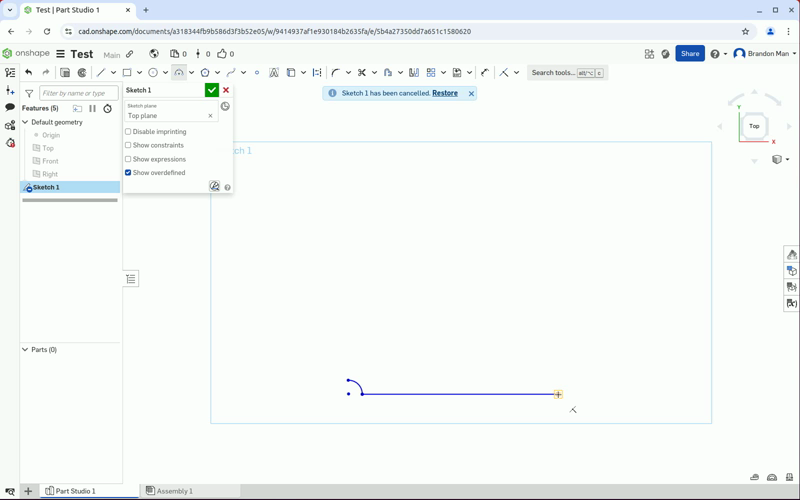
click(558, 394)
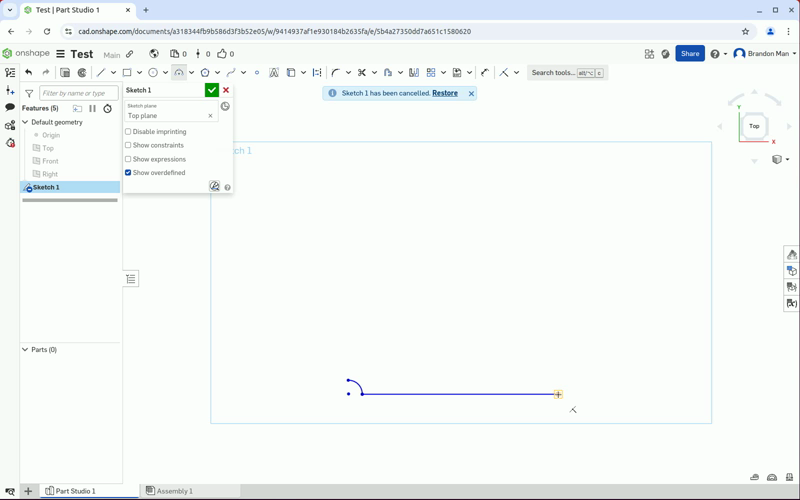
key_down(shift)
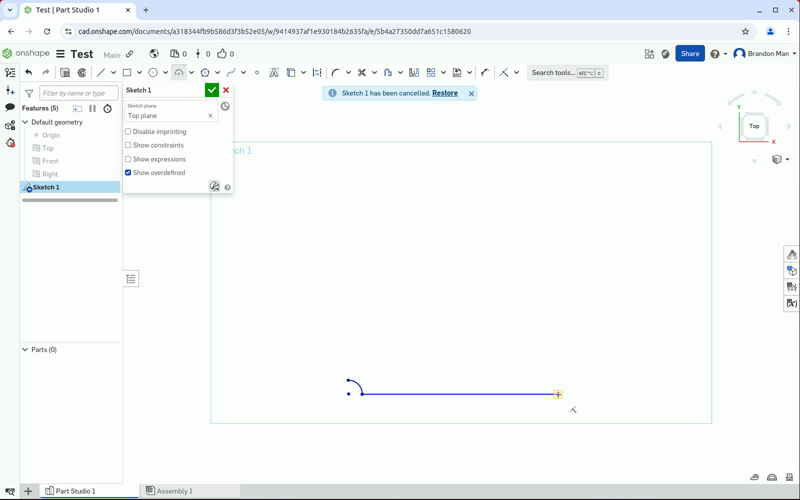
mouse_move(572, 380)
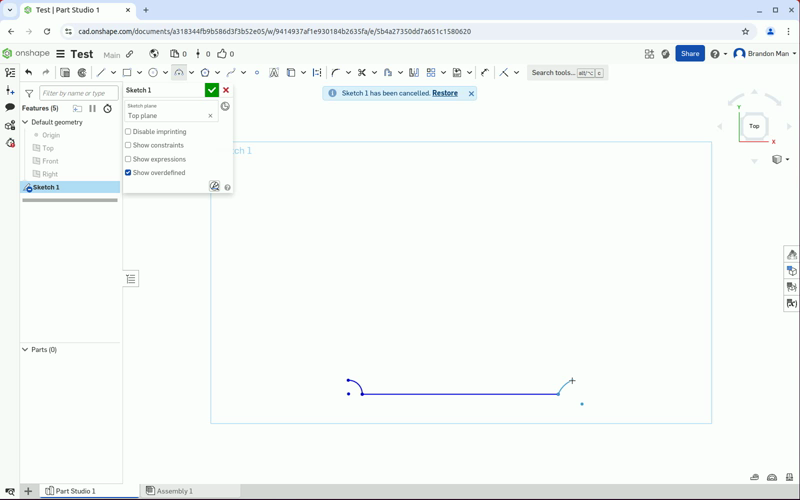
click(572, 380)
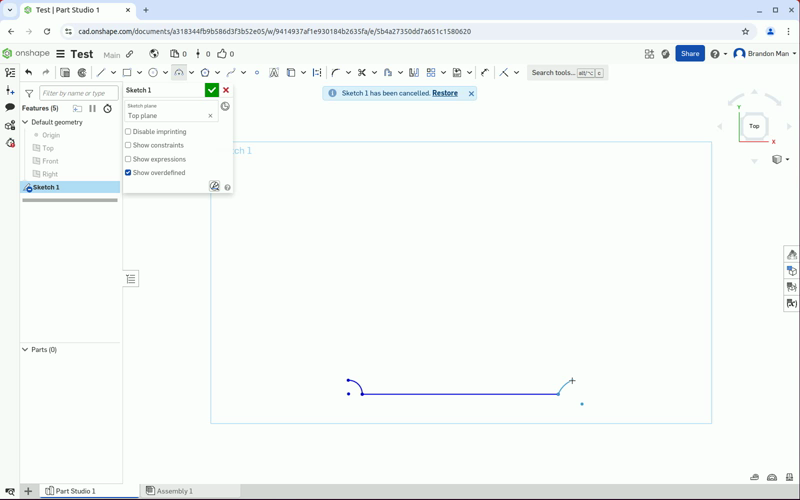
mouse_move(562, 384)
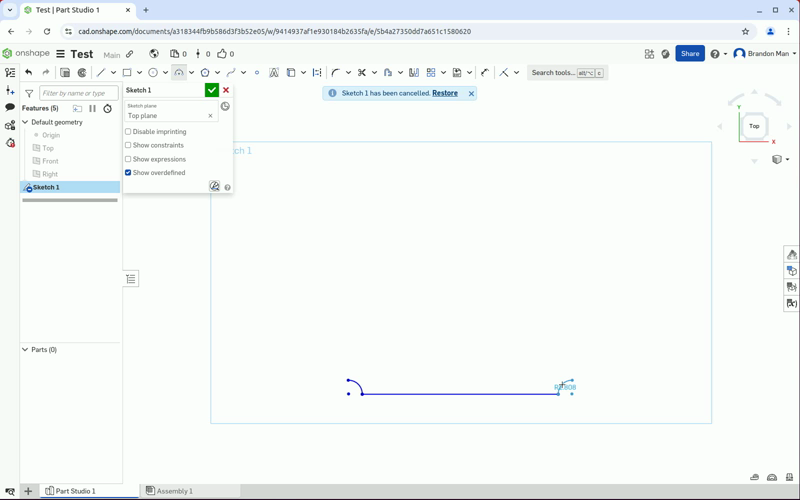
click(562, 384)
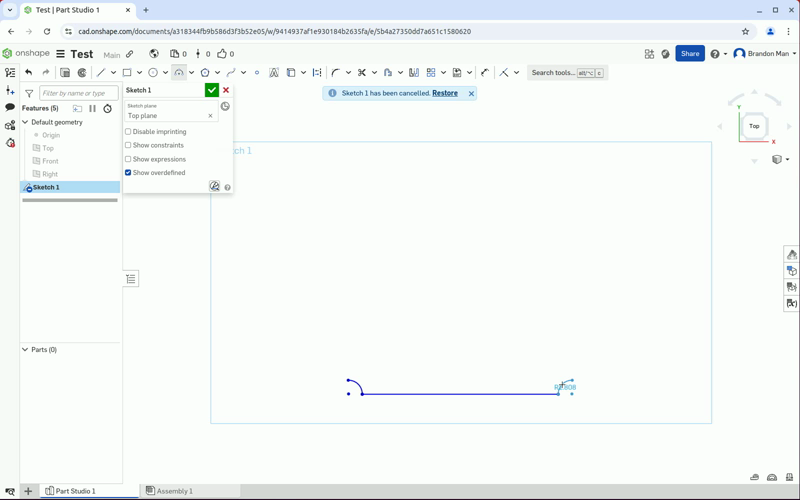
key_up(shift)
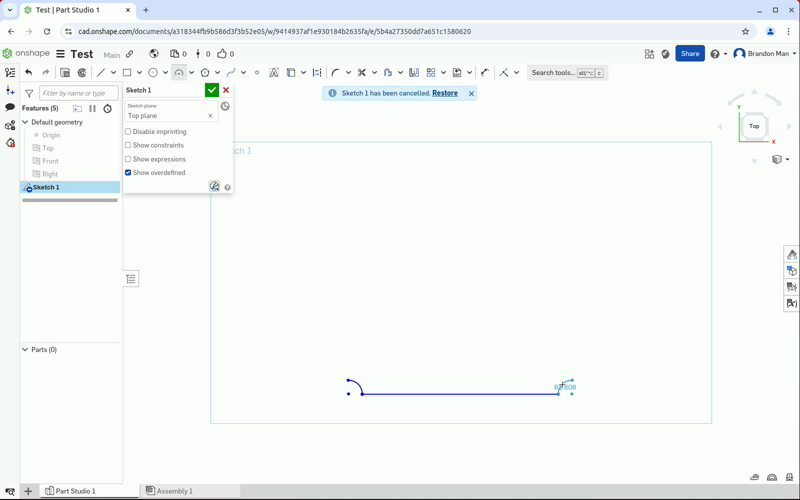
key(esc)
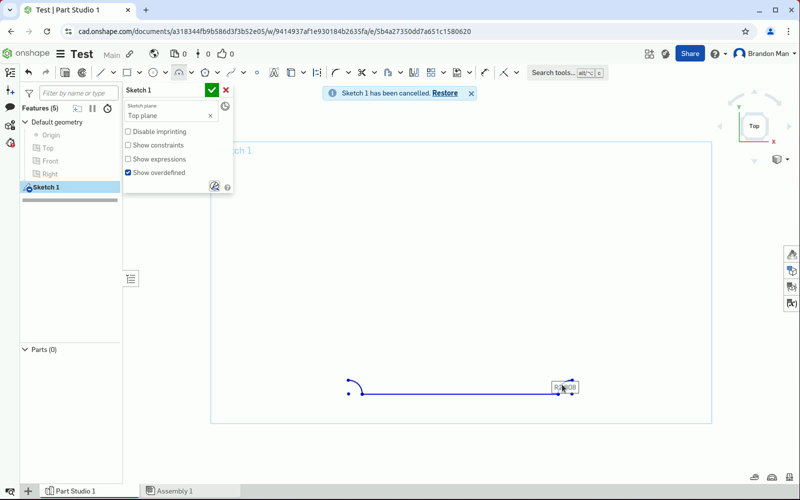
key(l)
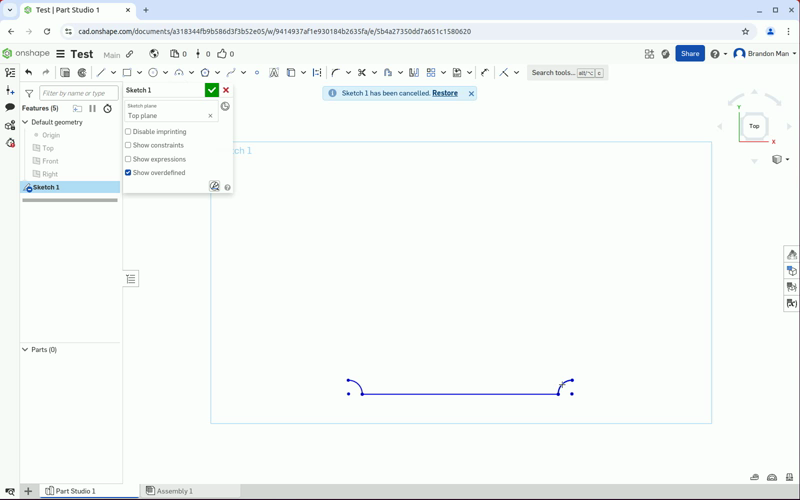
mouse_move(572, 380)
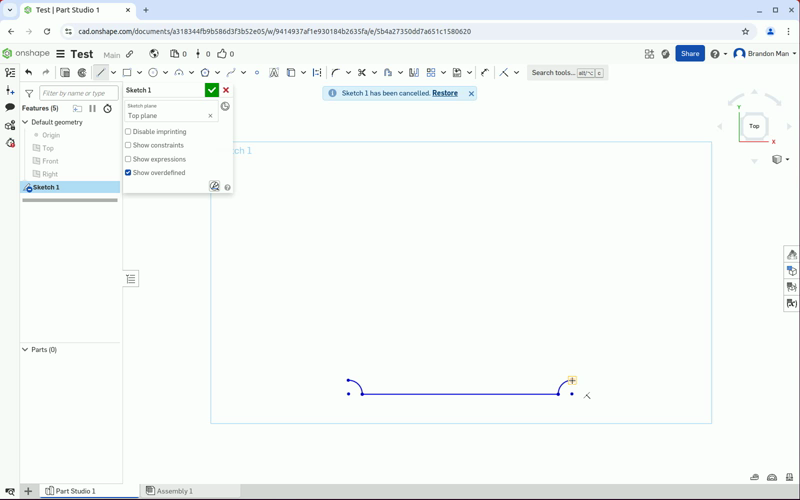
click(572, 380)
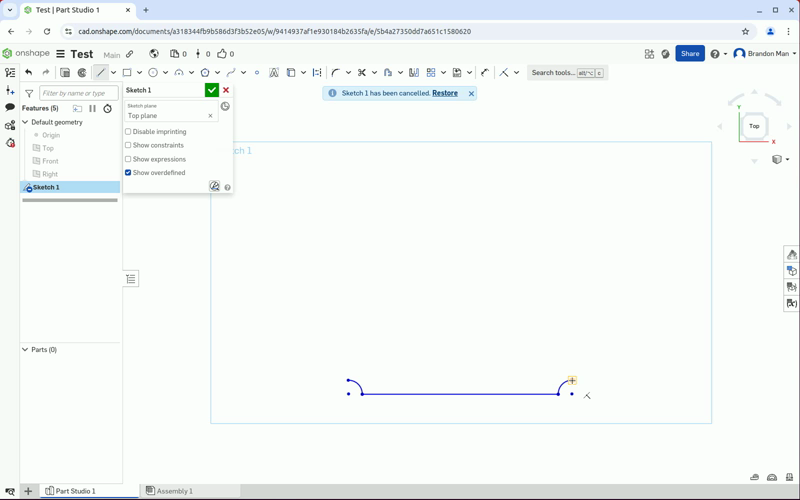
key_down(shift)
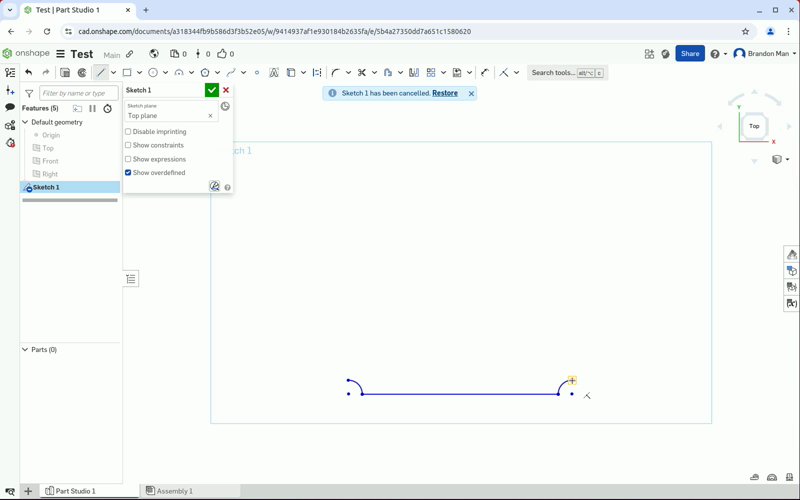
mouse_move(572, 186)
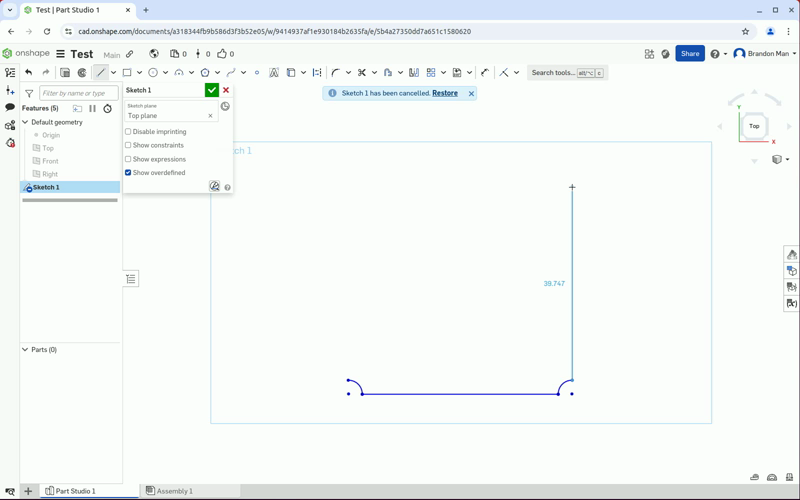
click(572, 186)
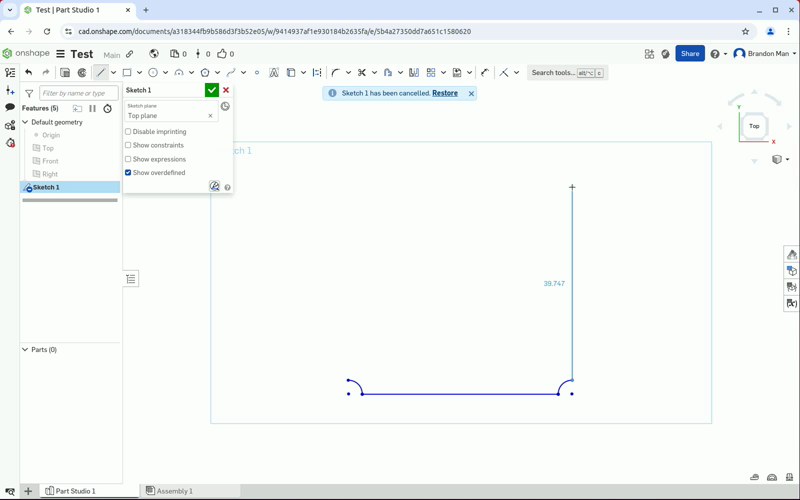
key_up(shift)
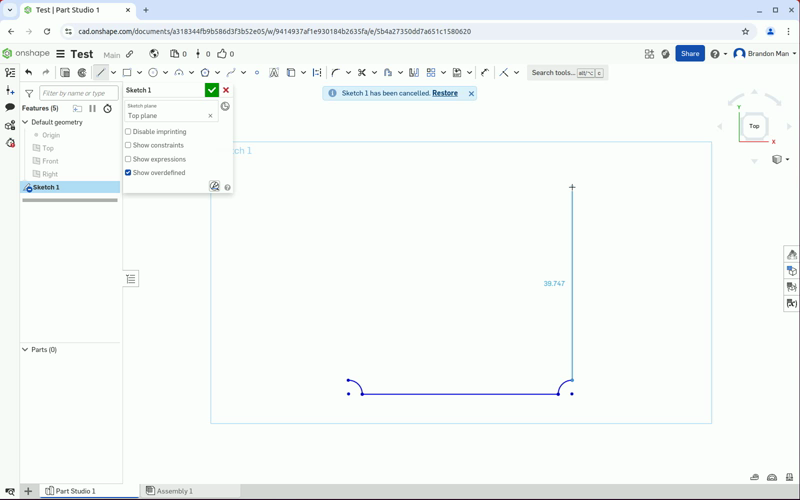
key(esc)
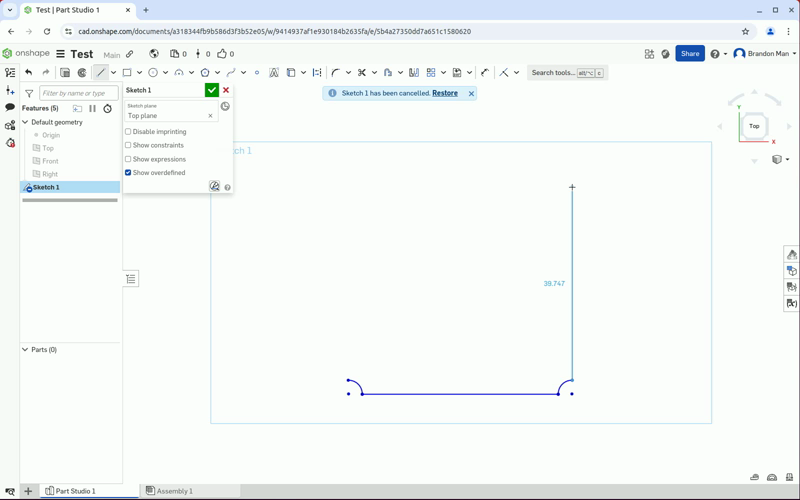
key(a)
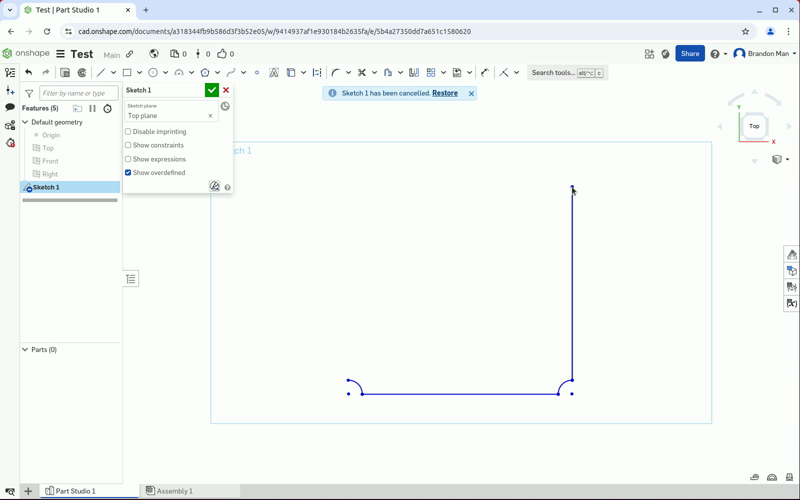
mouse_move(572, 186)
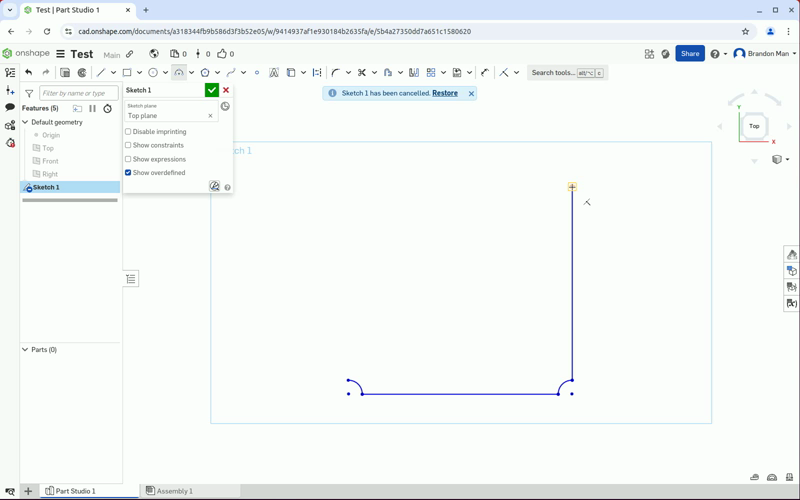
click(572, 186)
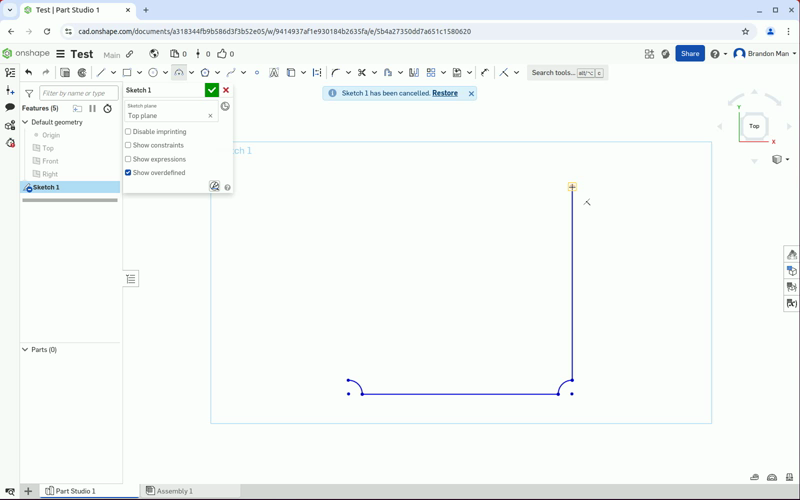
key_down(shift)
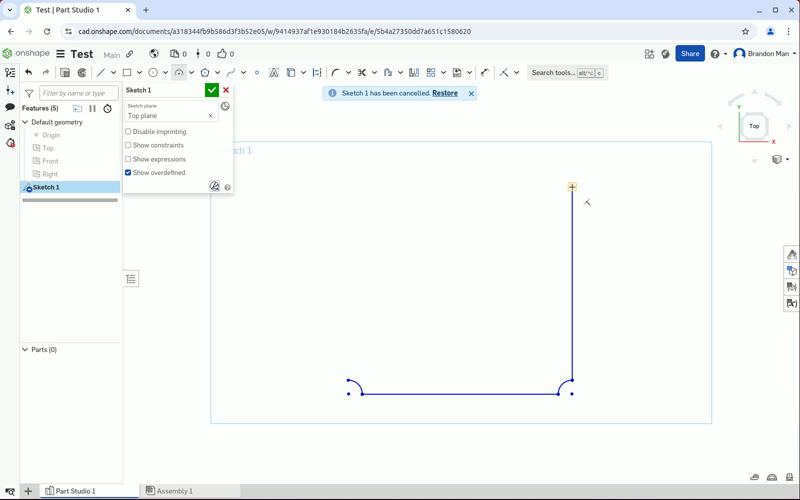
mouse_move(558, 170)
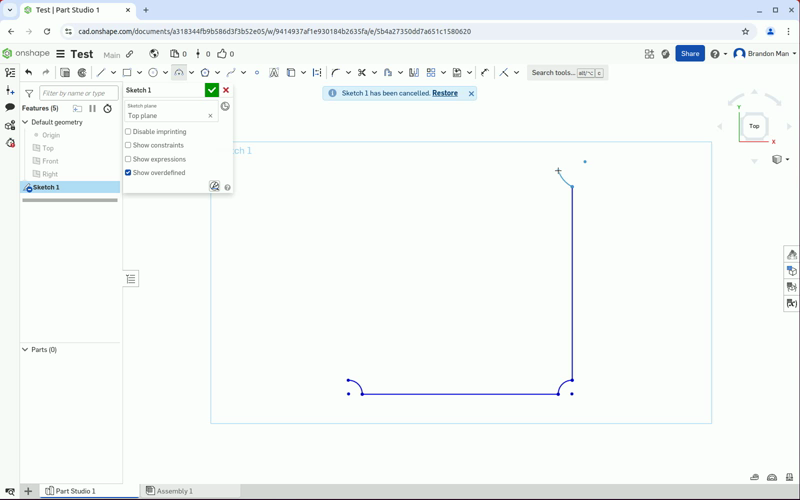
click(558, 170)
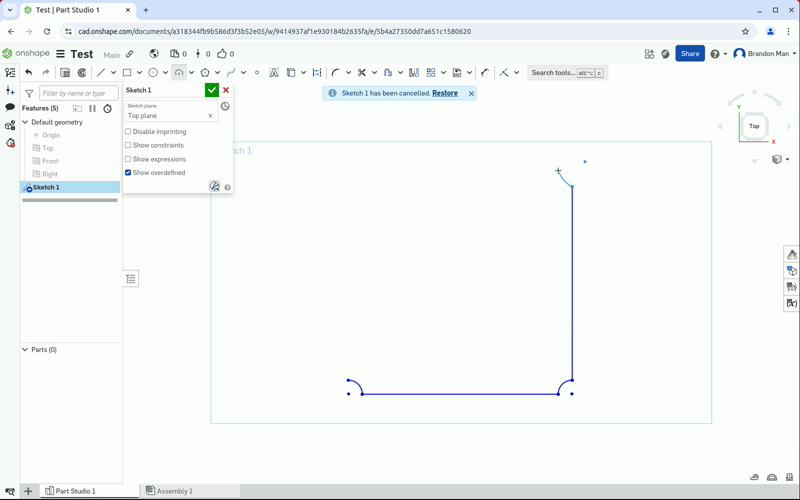
mouse_move(561, 181)
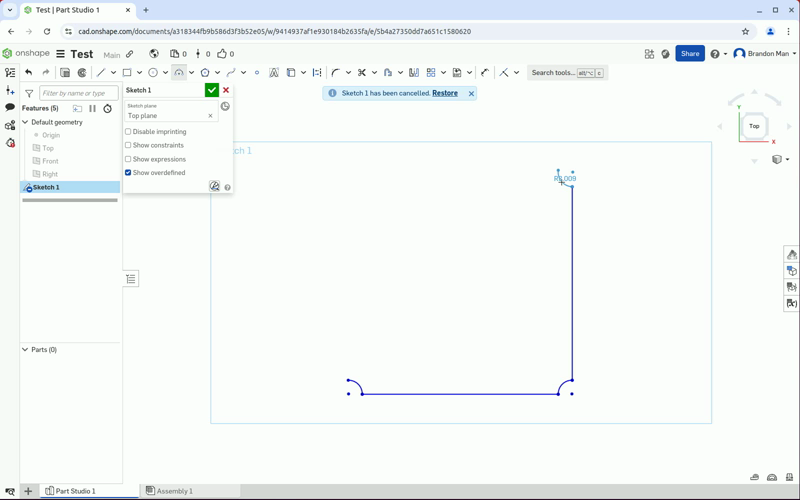
click(561, 181)
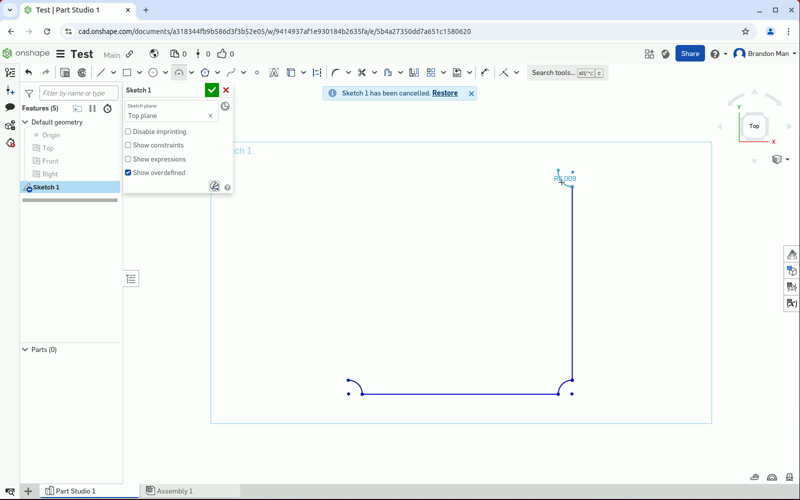
key_up(shift)
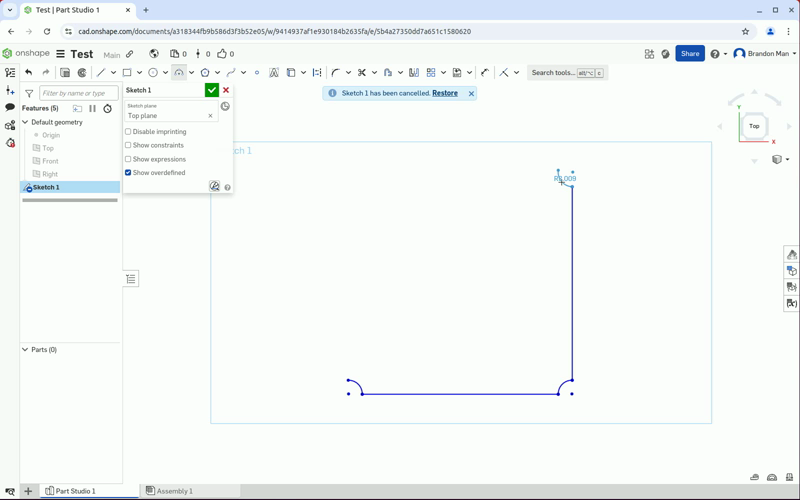
key(esc)
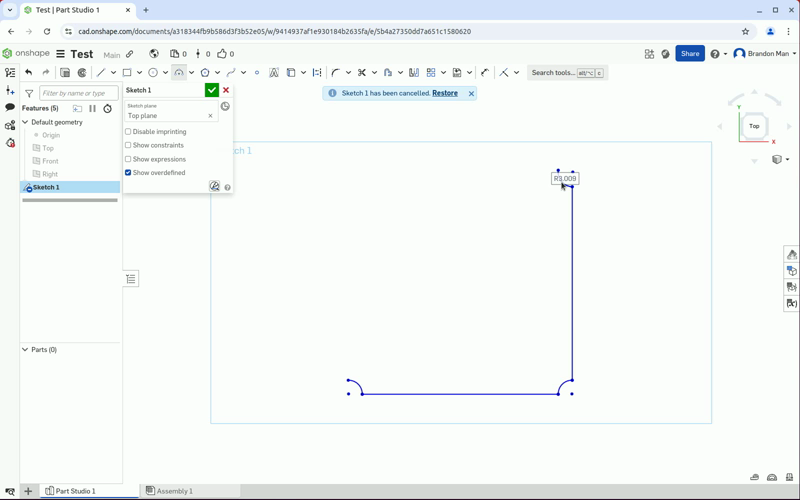
key(l)
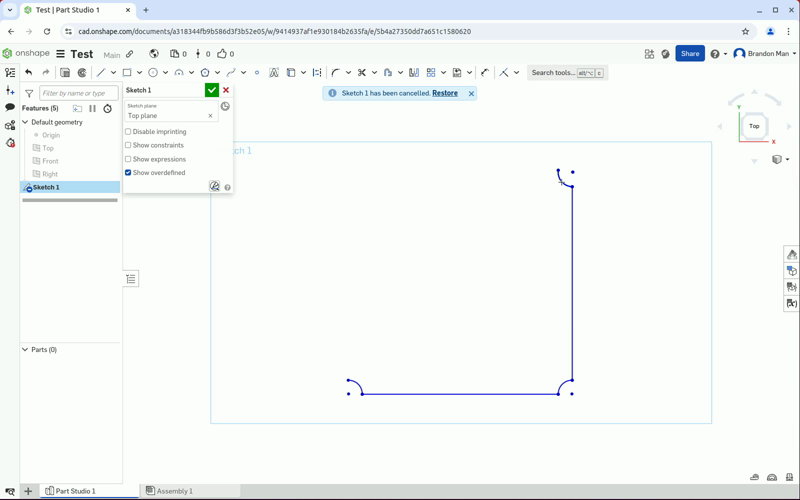
mouse_move(558, 170)
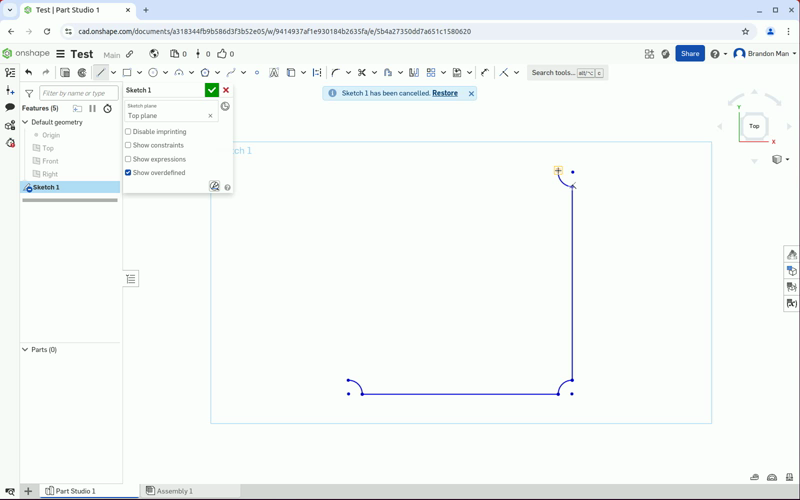
click(558, 170)
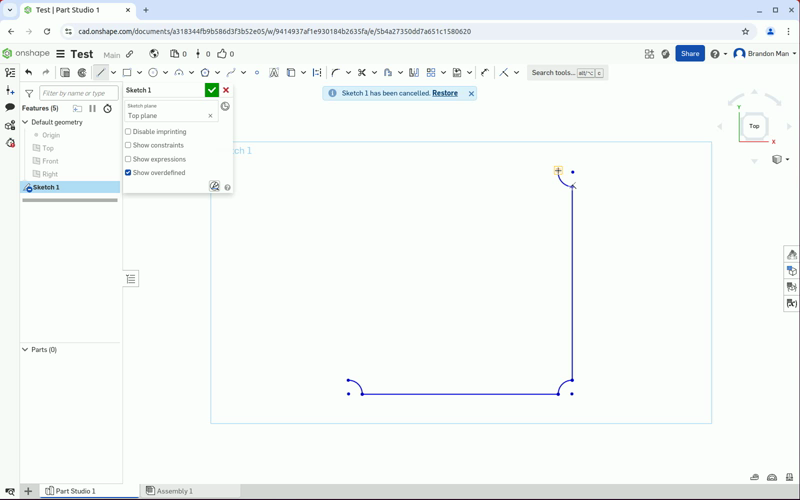
key_down(shift)
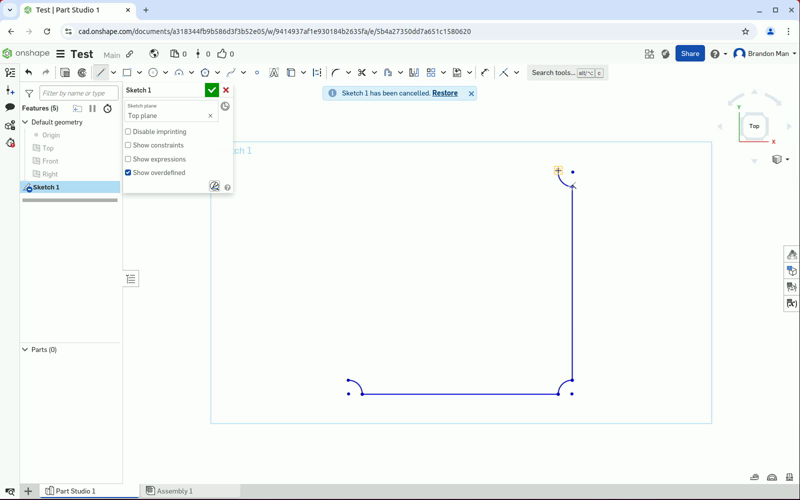
mouse_move(362, 170)
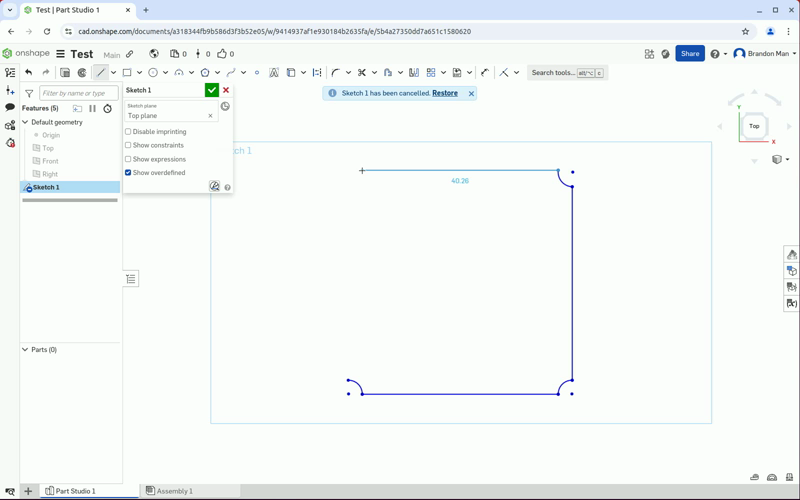
click(362, 170)
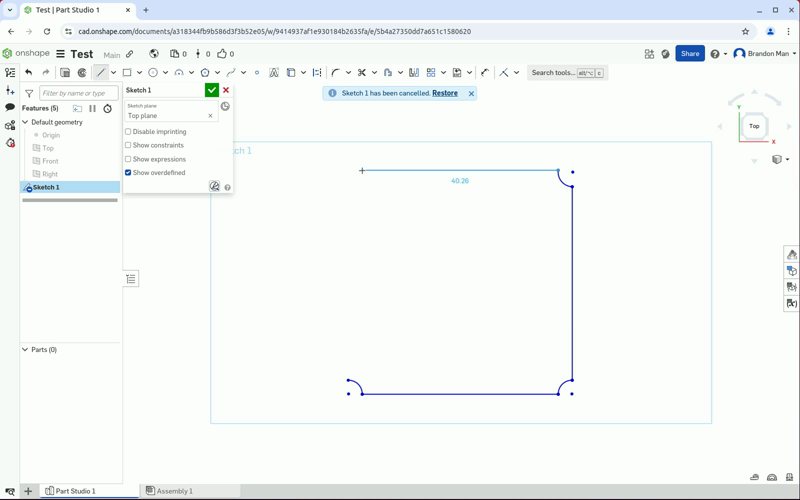
key_up(shift)
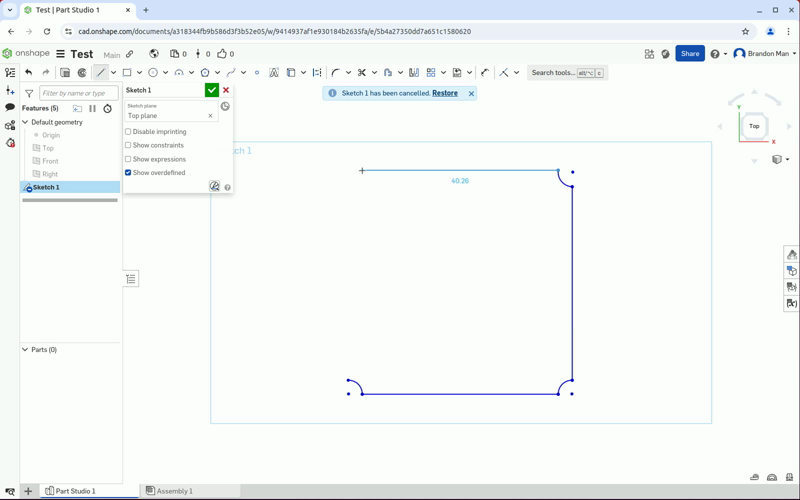
key(esc)
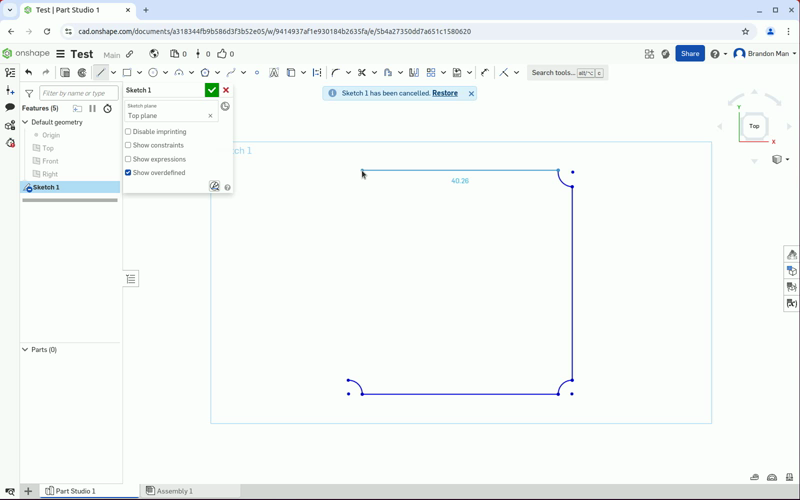
key(a)
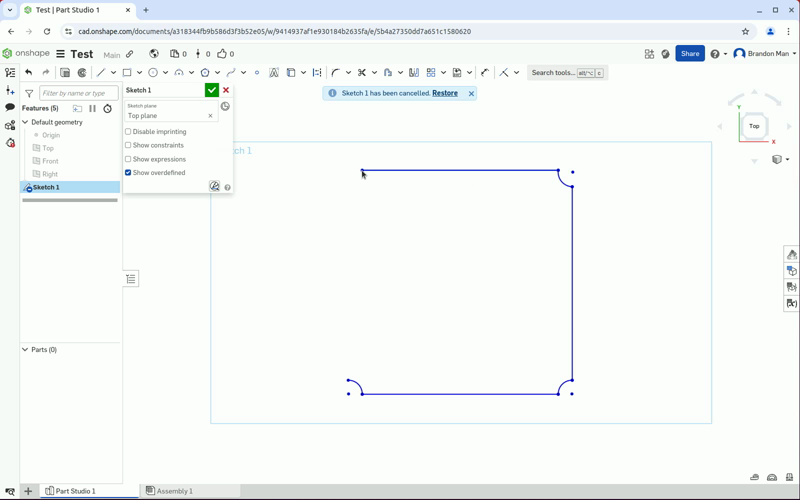
mouse_move(362, 170)
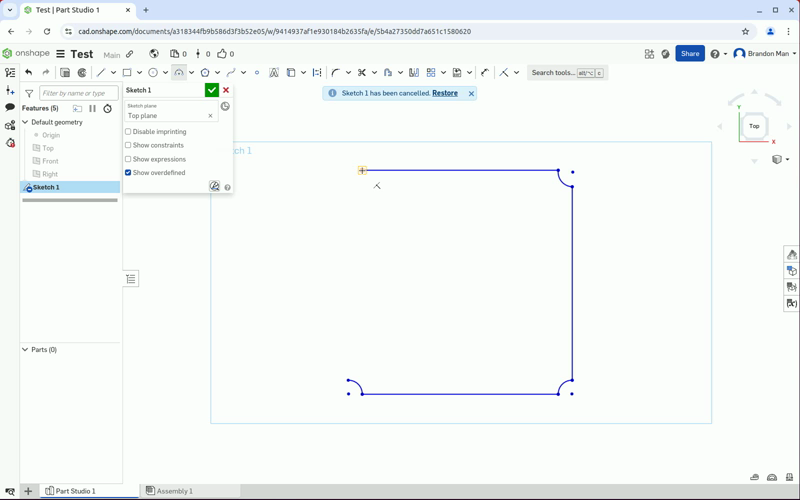
click(362, 170)
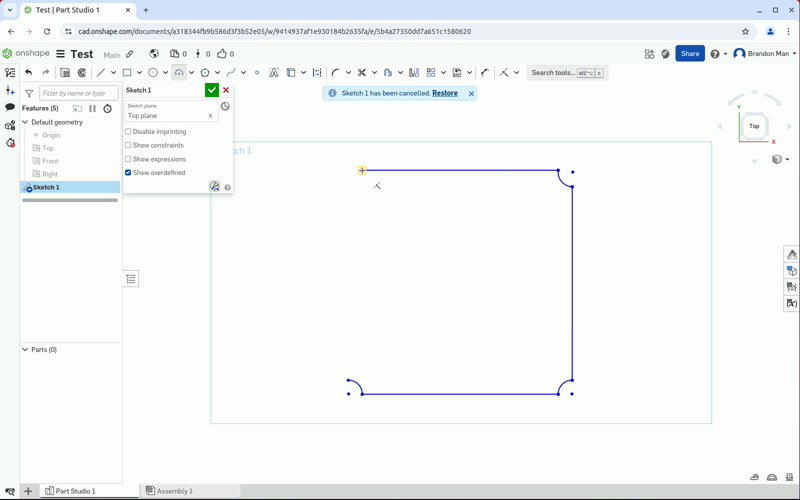
key_down(shift)
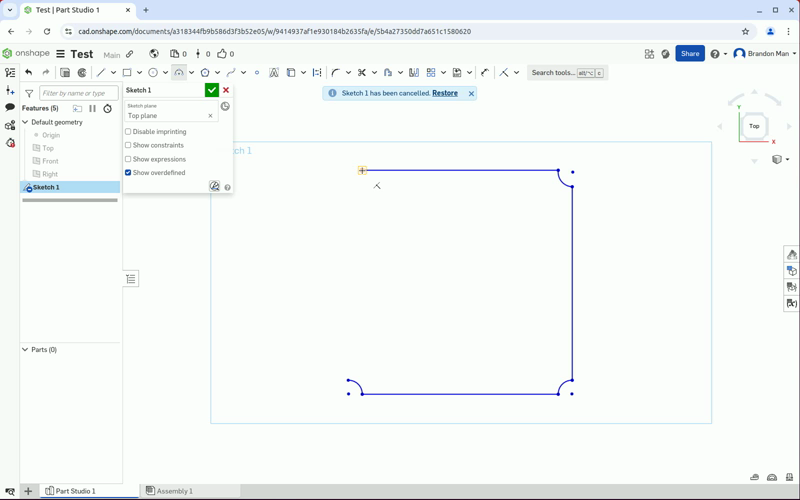
mouse_move(348, 186)
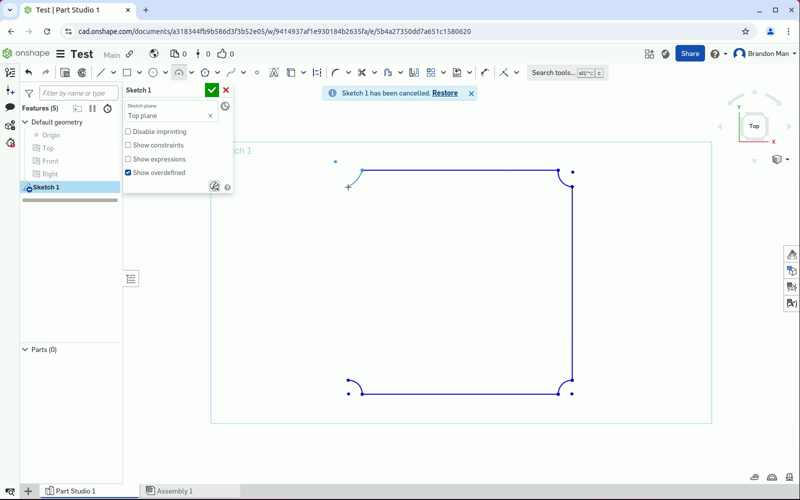
click(348, 186)
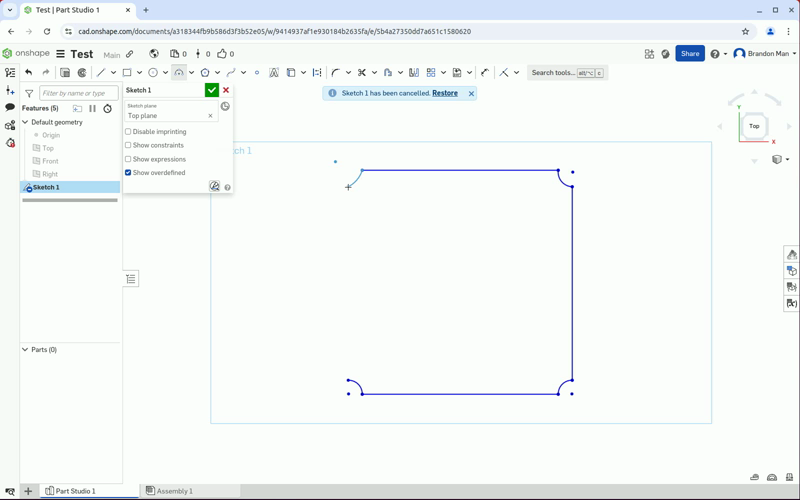
mouse_move(358, 181)
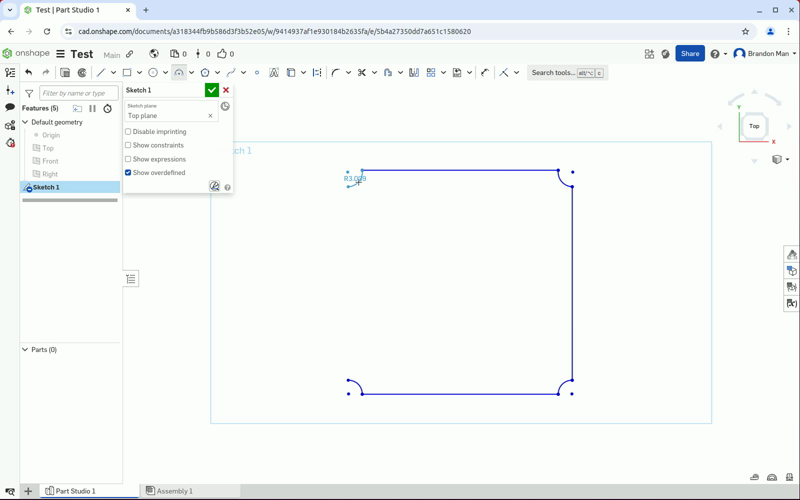
click(358, 181)
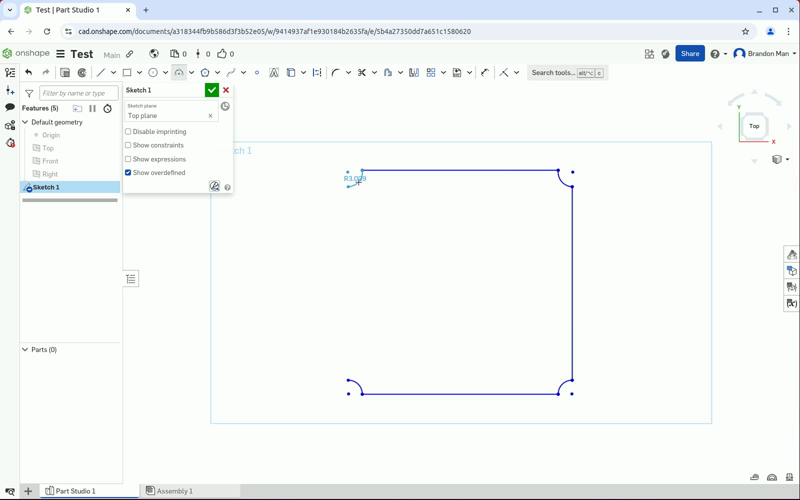
key_up(shift)
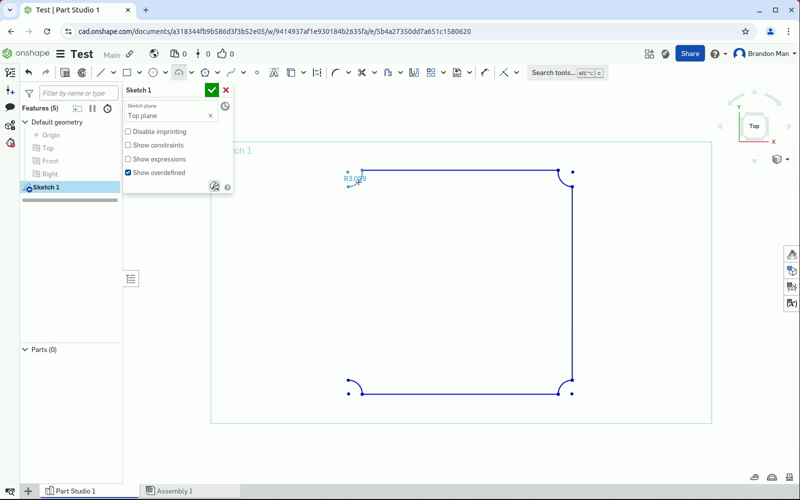
key(esc)
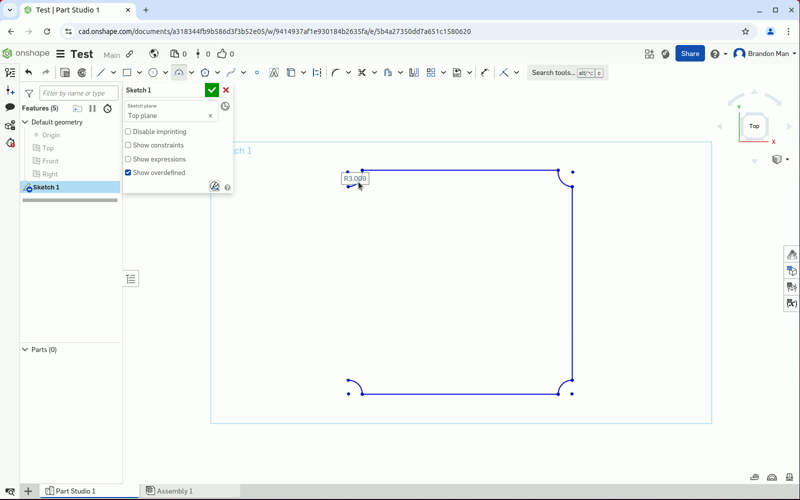
key(l)
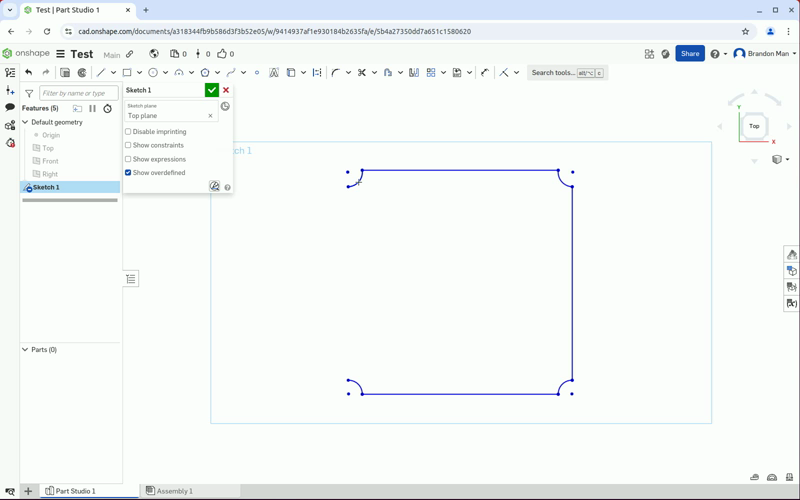
mouse_move(348, 186)
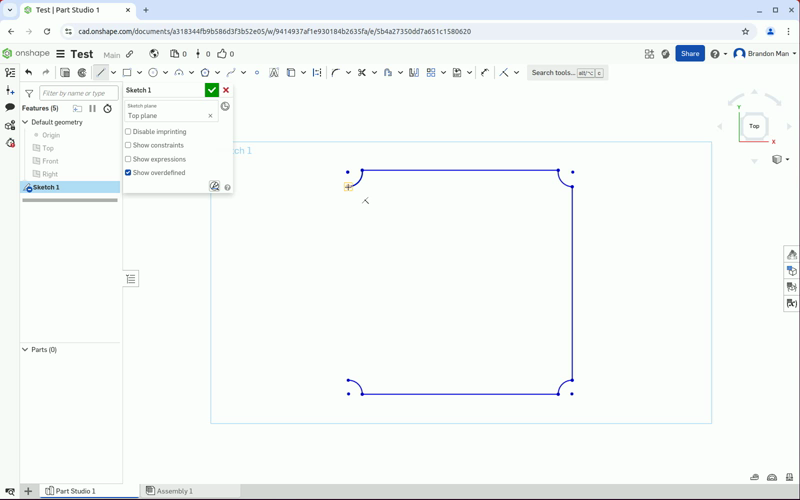
click(348, 186)
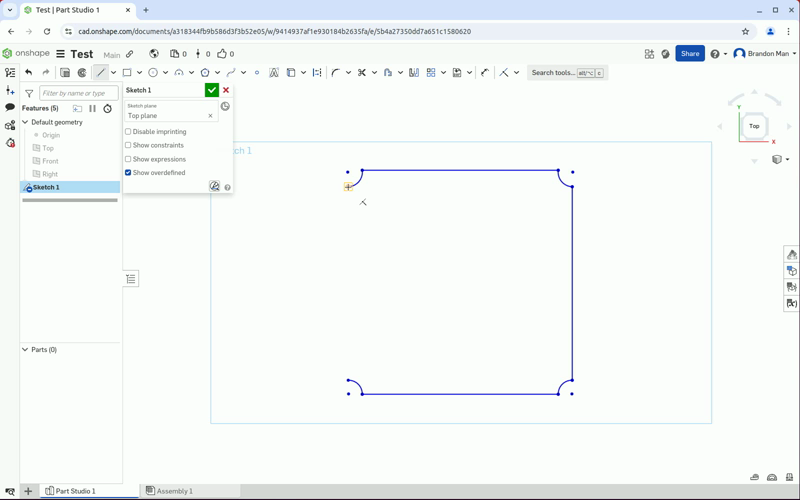
key_down(shift)
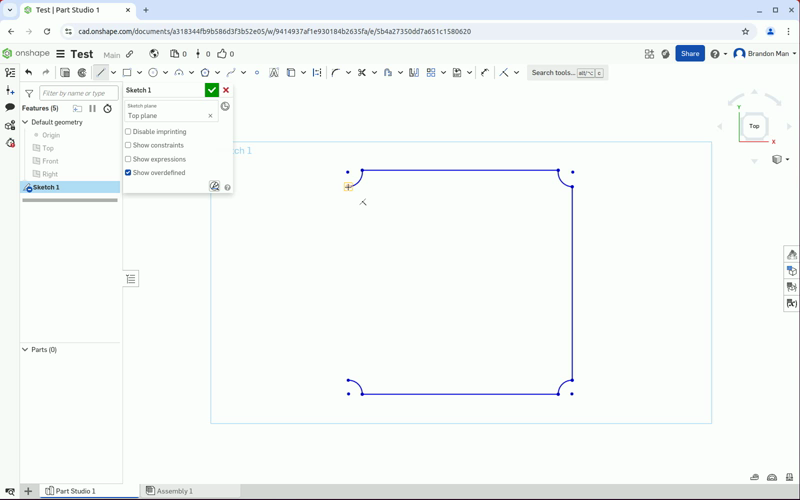
mouse_move(348, 380)
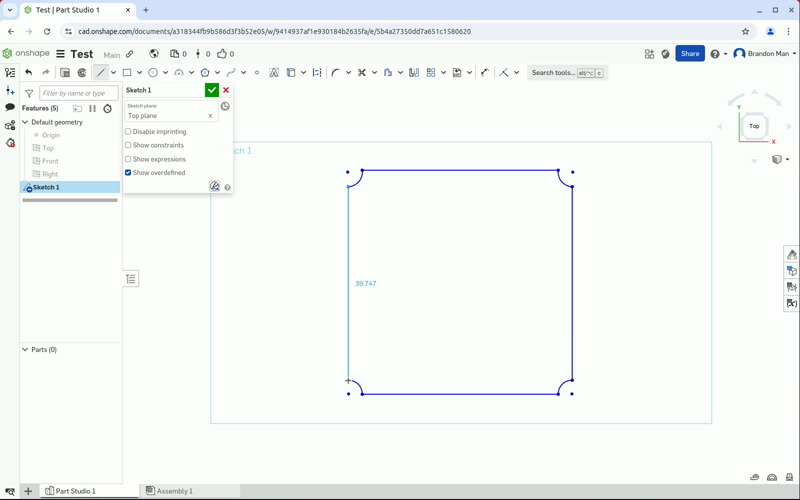
key_up(shift)
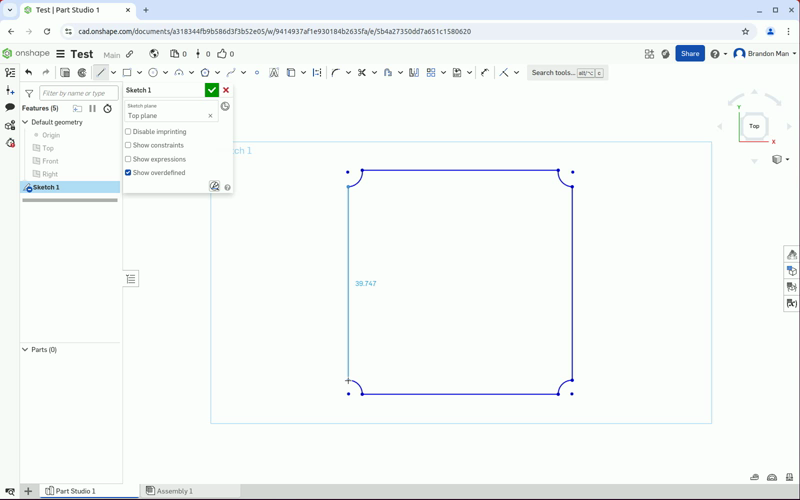
click(348, 380)
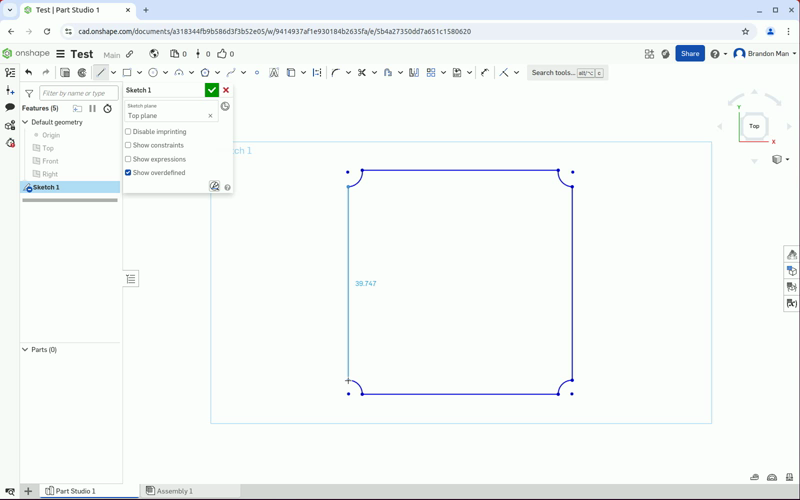
key(esc)
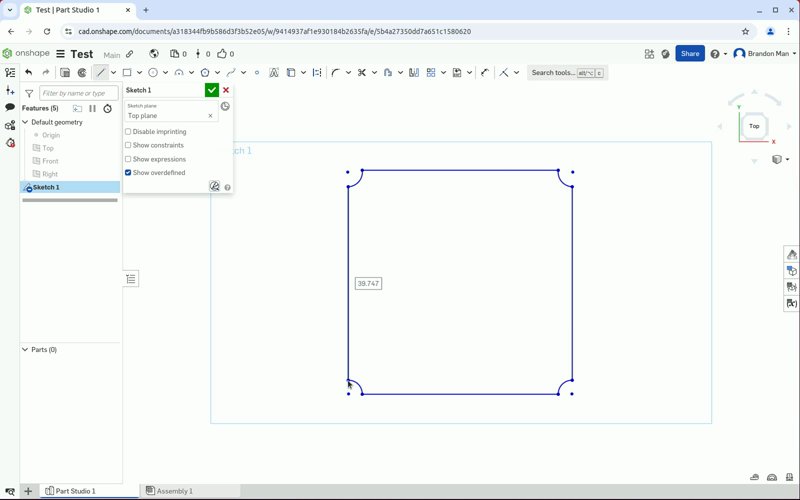
mouse_move(457, 314)
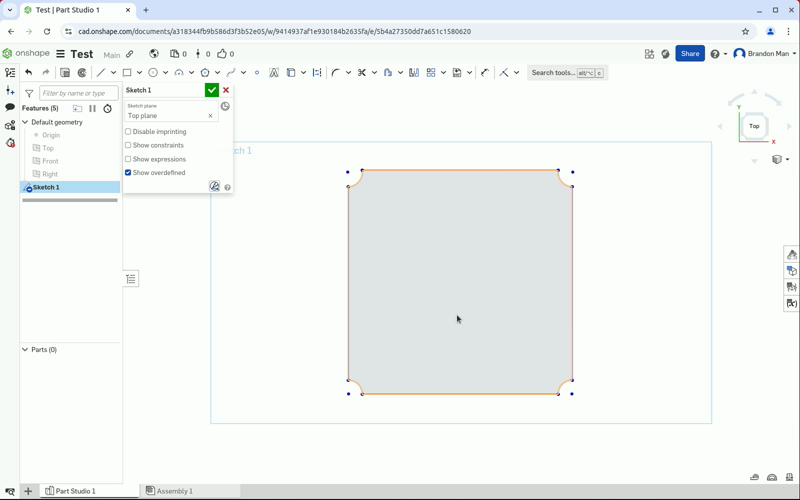
click(457, 314)
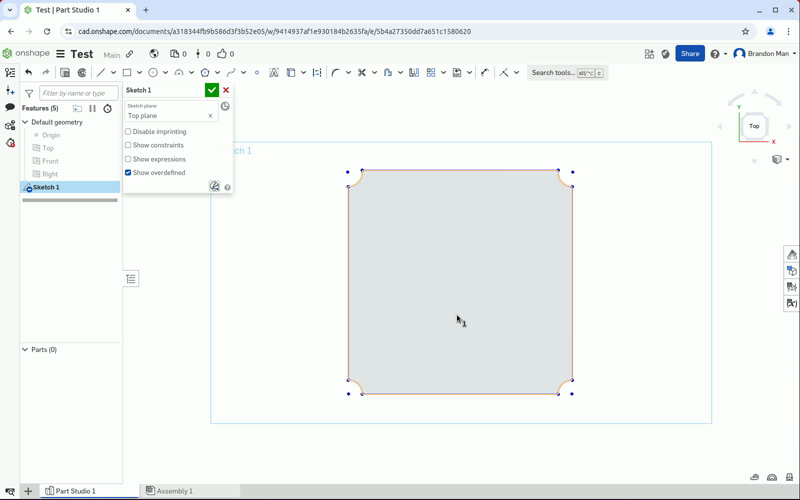
mouse_move(73, 352)
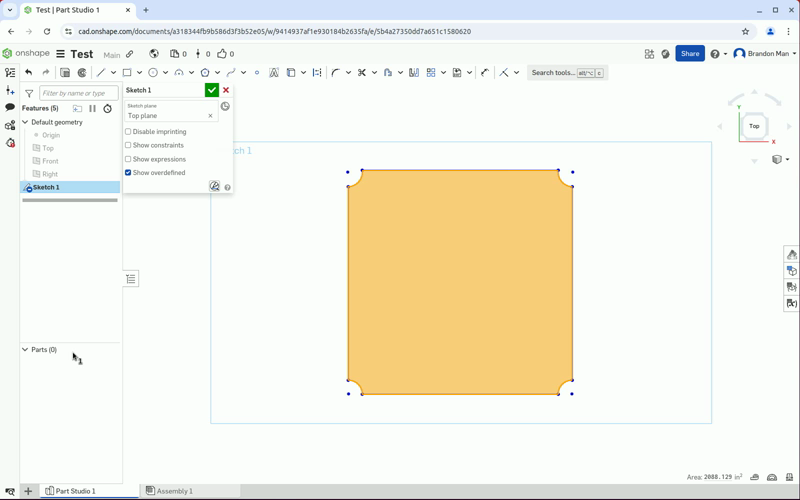
key(shift+y)
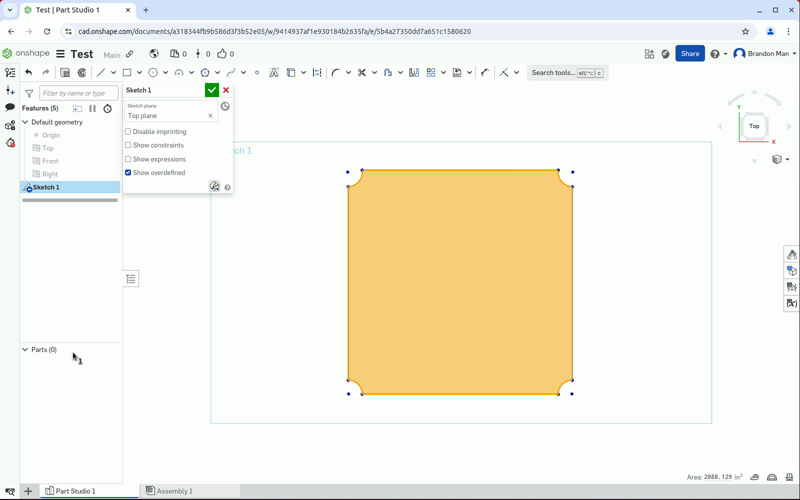
key(shift+e)
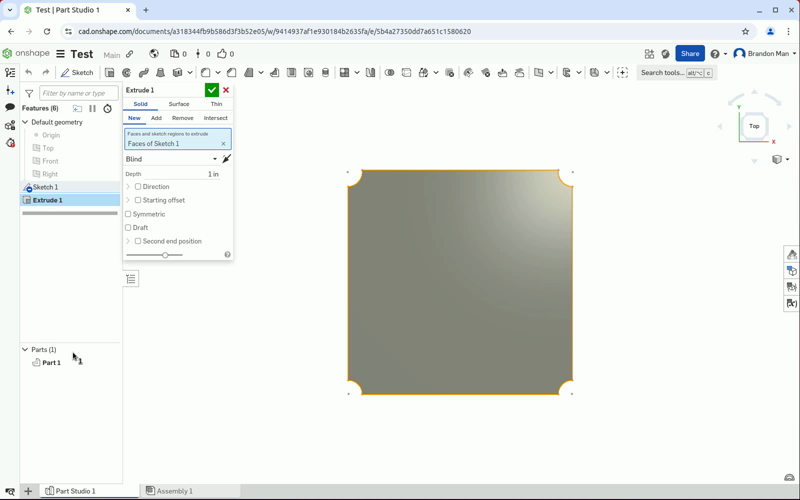
mouse_move(143, 106)
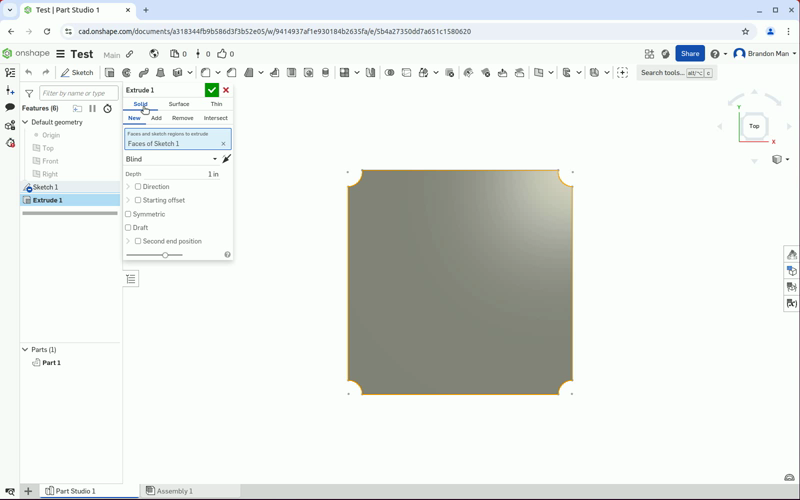
click(143, 106)
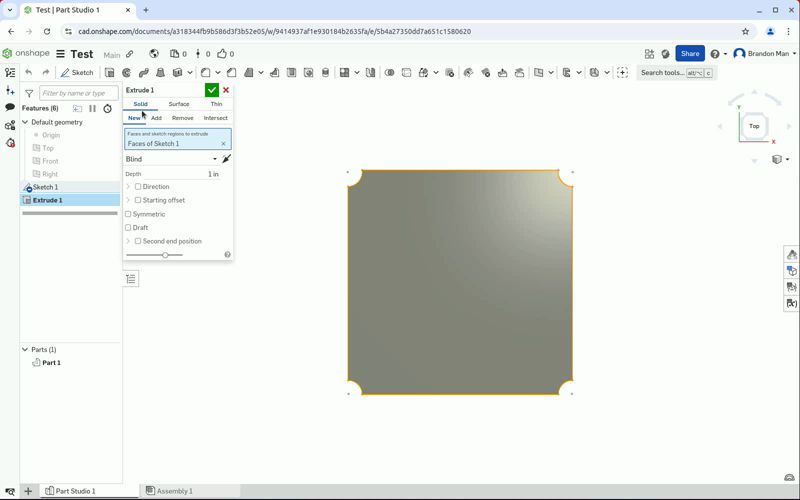
mouse_move(137, 120)
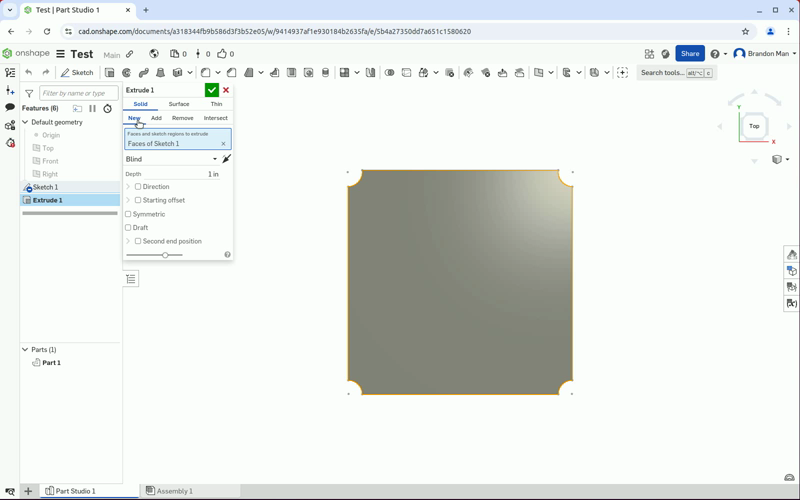
click(137, 120)
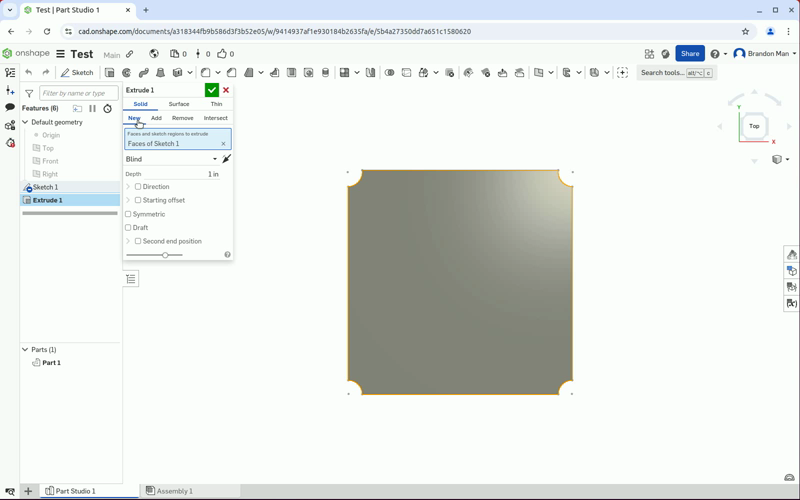
key(tab, 4)
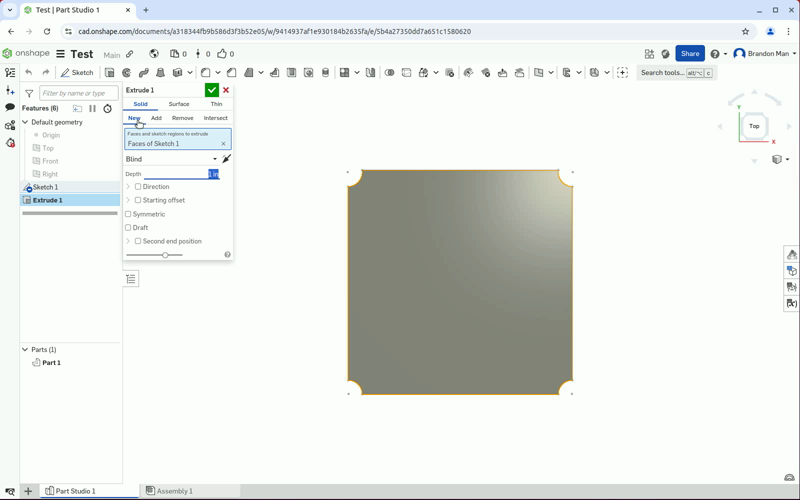
text(-1.444)
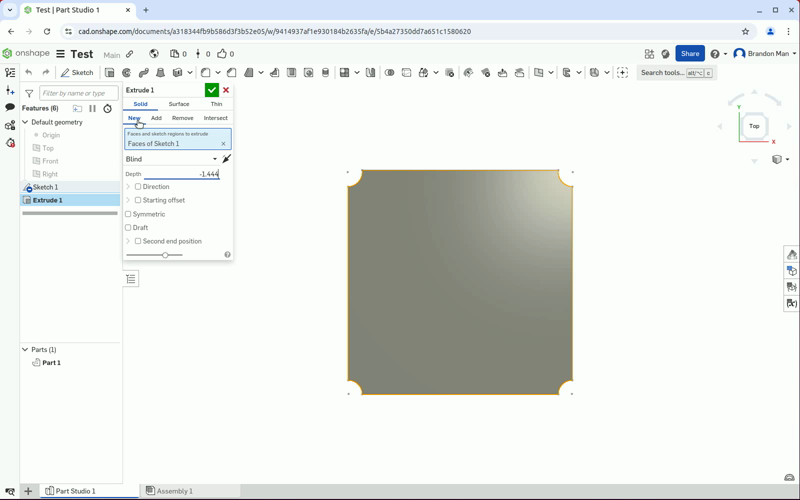
key(enter)
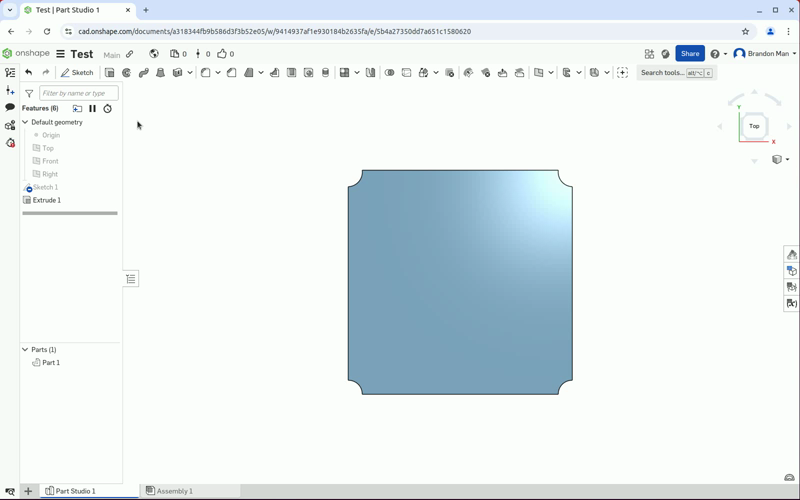
key(shift+h)
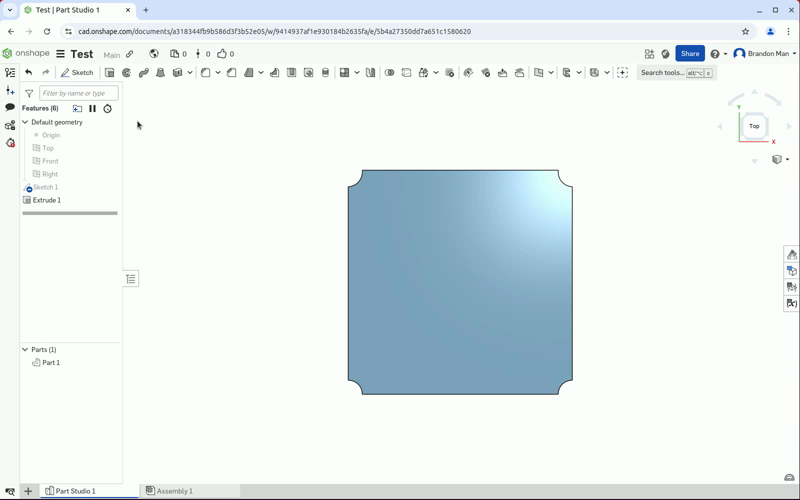
key(shift+h)
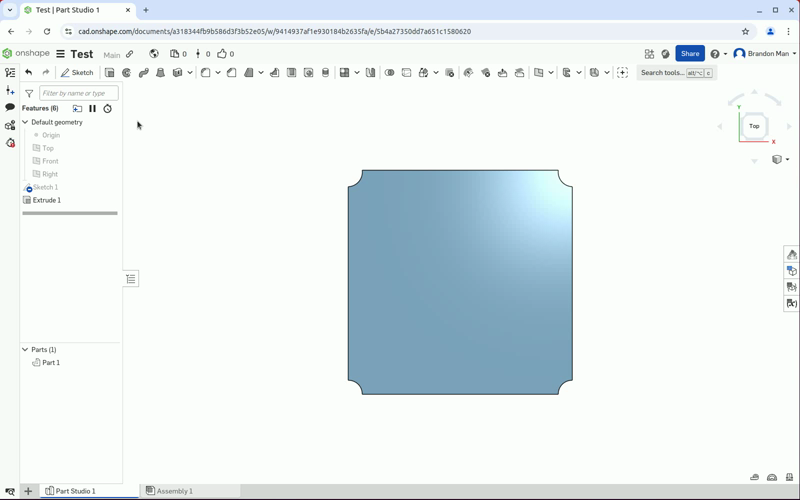
mouse_move(73, 189)
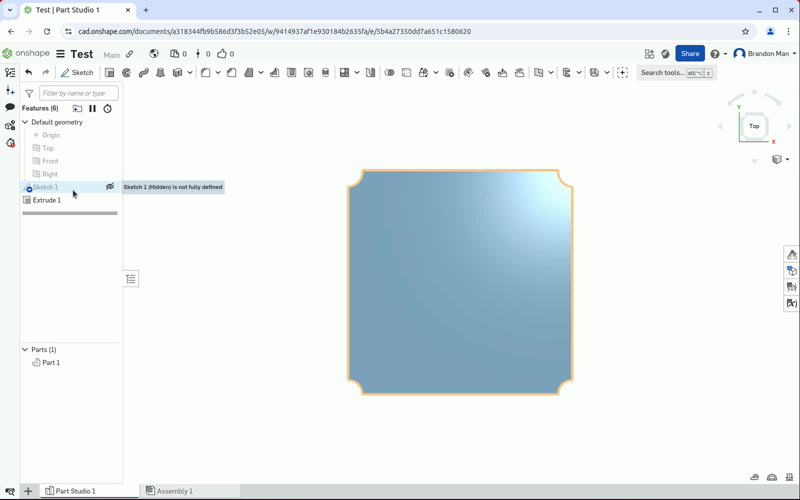
click(73, 189)
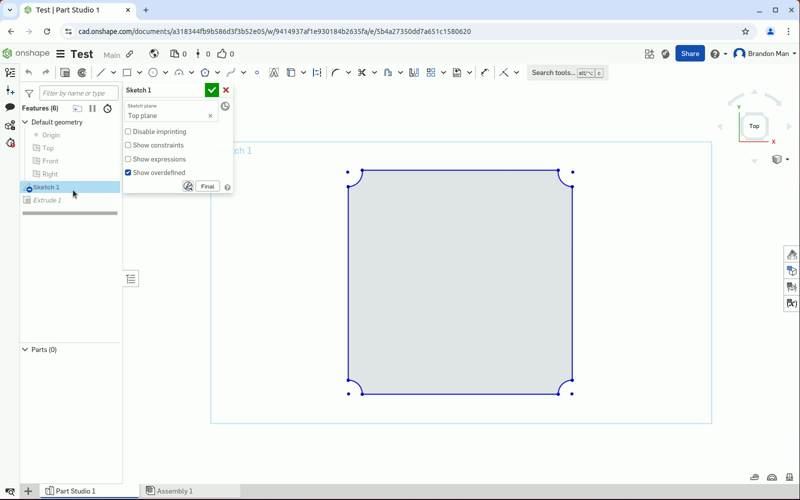
mouse_move(229, 92)
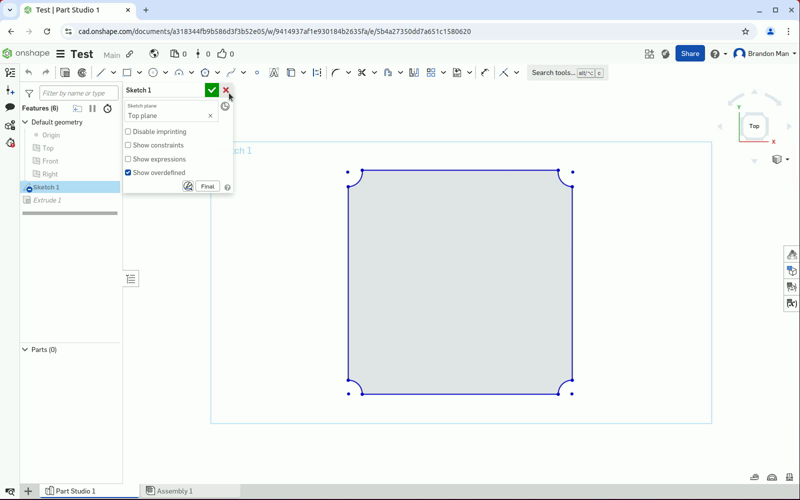
click(229, 92)
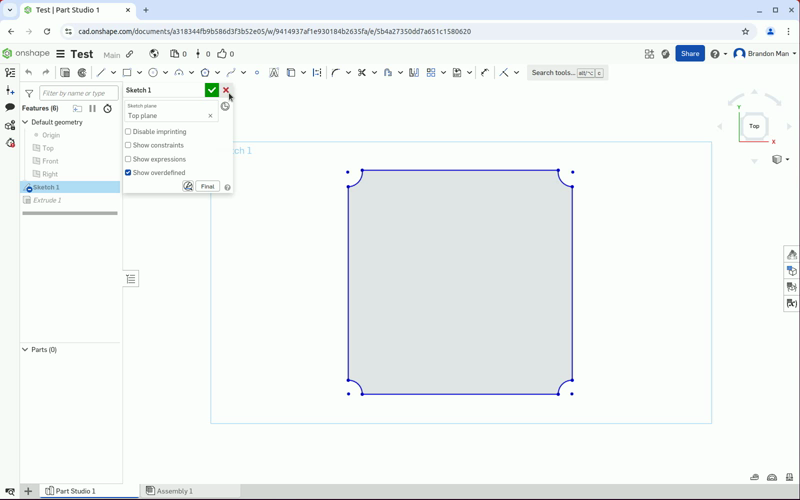
key(shift+s)
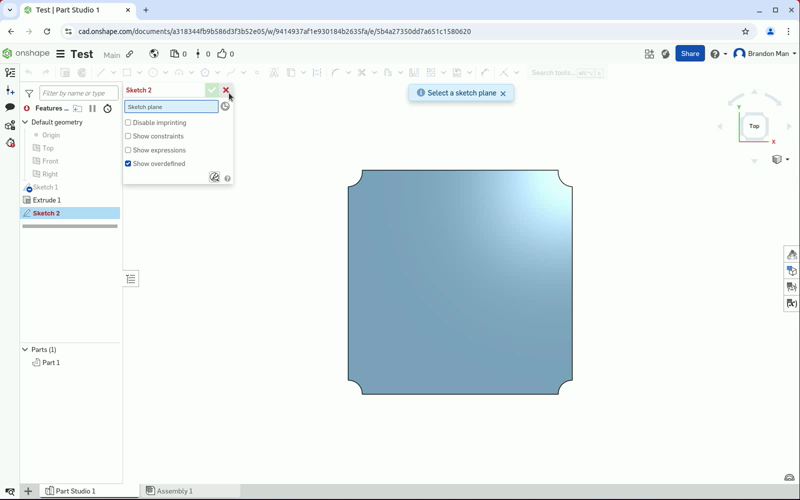
mouse_move(73, 150)
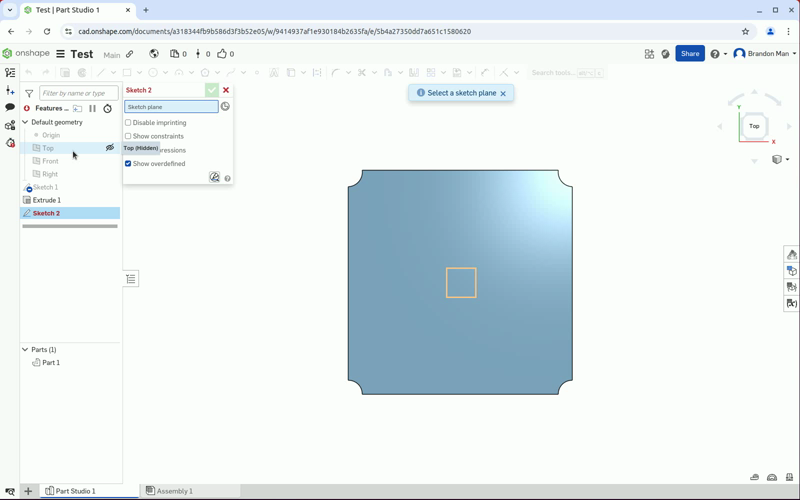
click(73, 150)
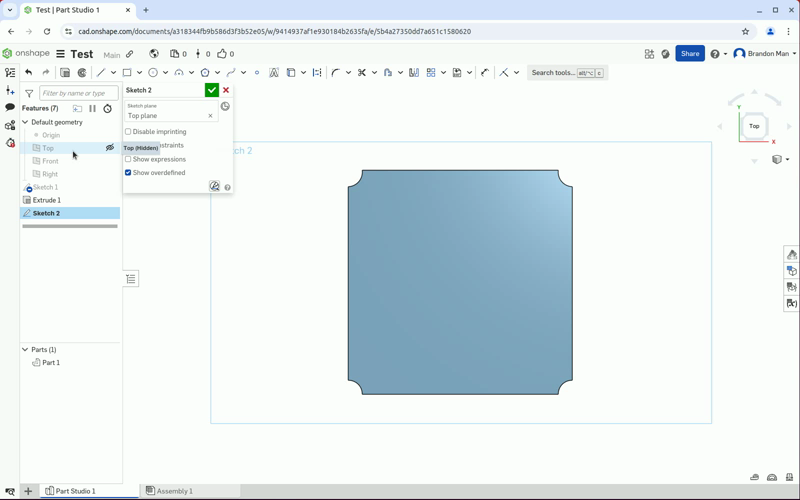
mouse_move(73, 352)
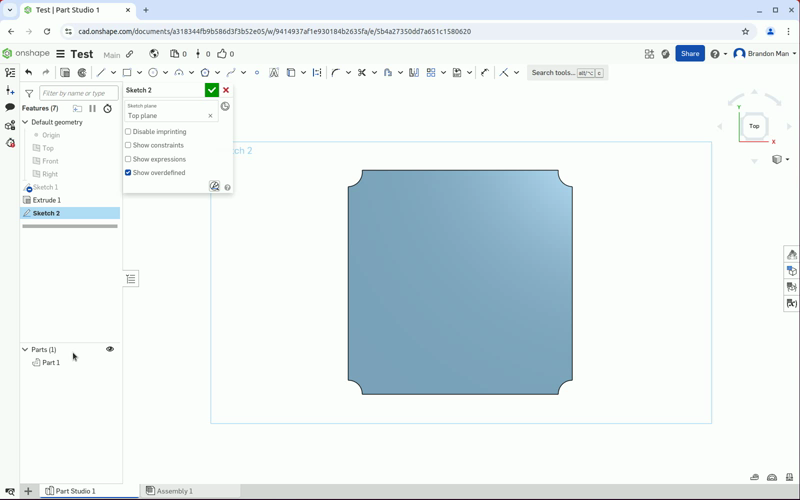
key(y)
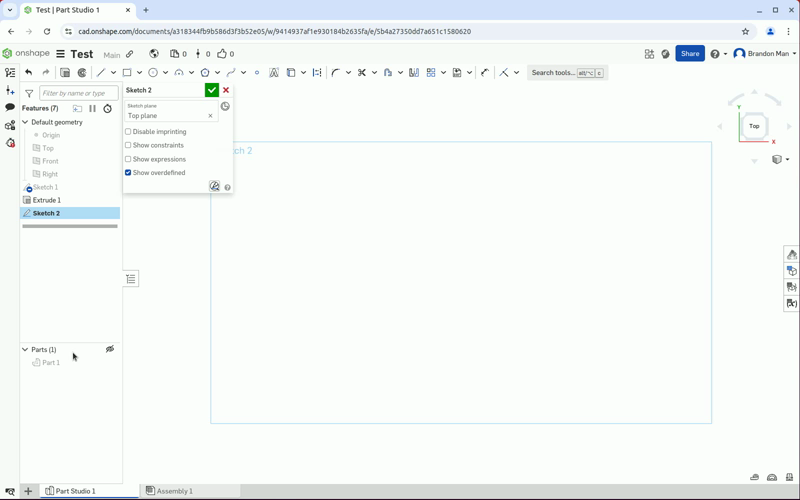
key(l)
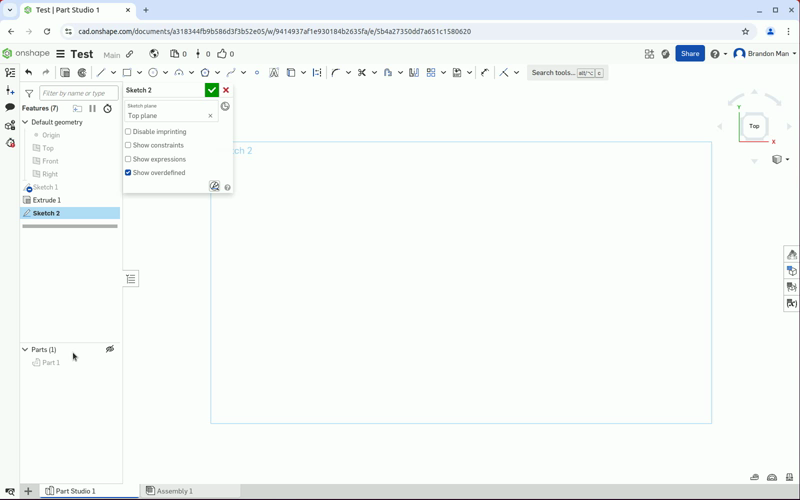
key_down(shift)
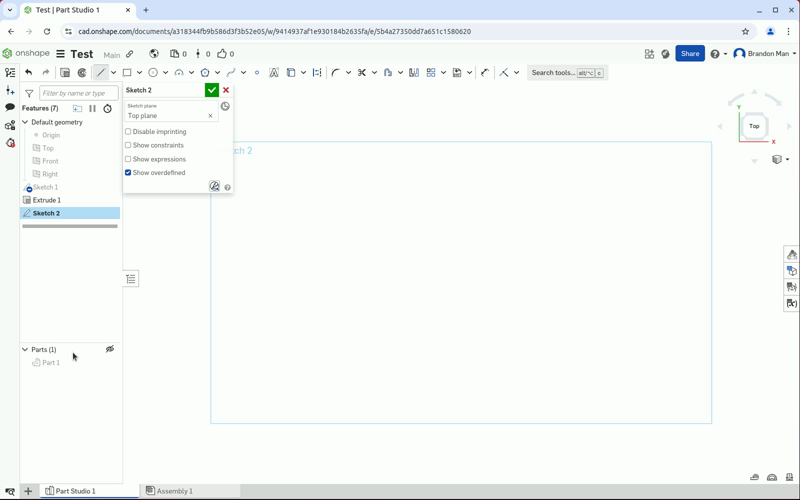
mouse_move(445, 298)
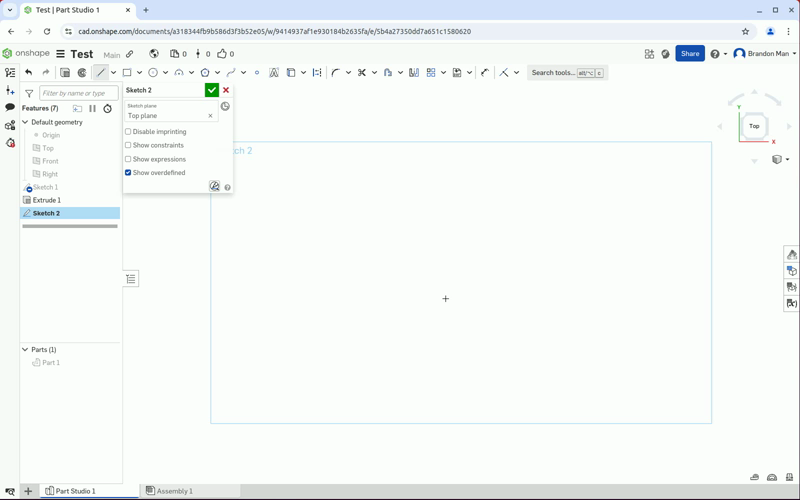
click(445, 298)
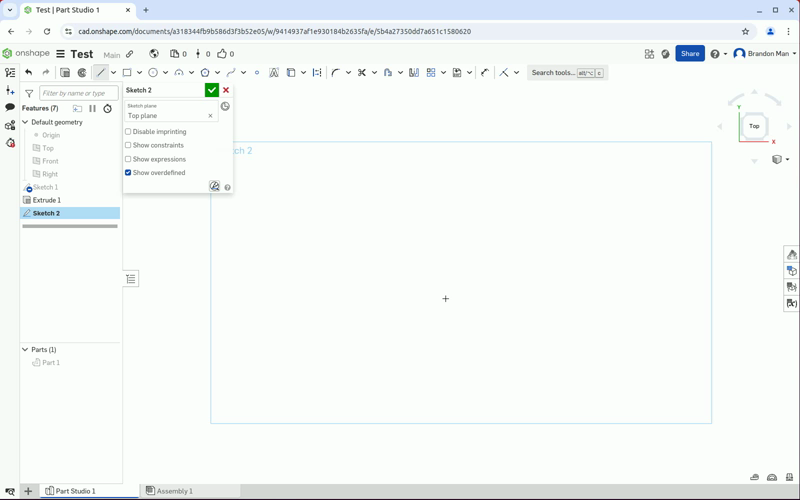
key_up(shift)
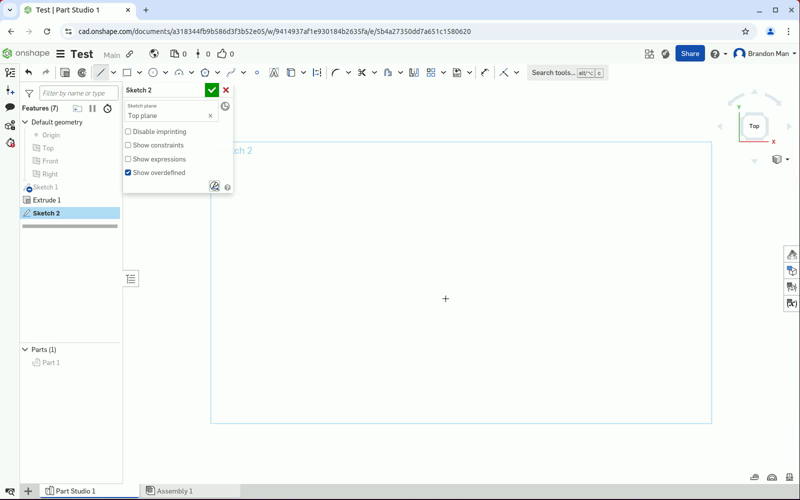
key_down(shift)
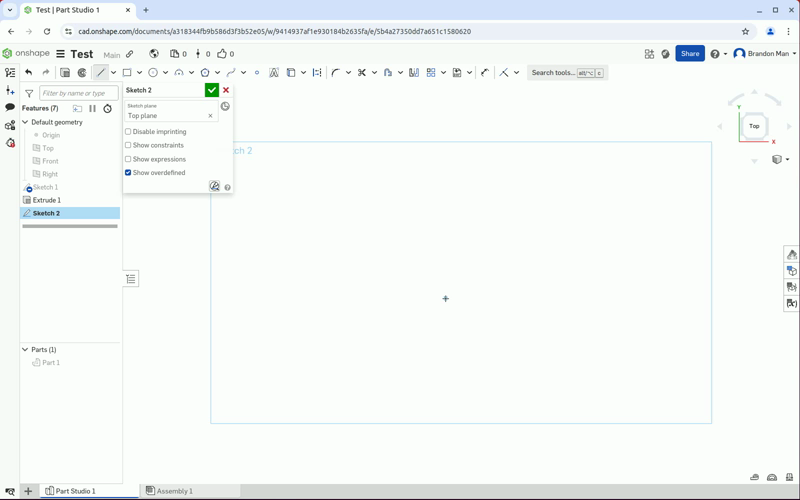
mouse_move(475, 298)
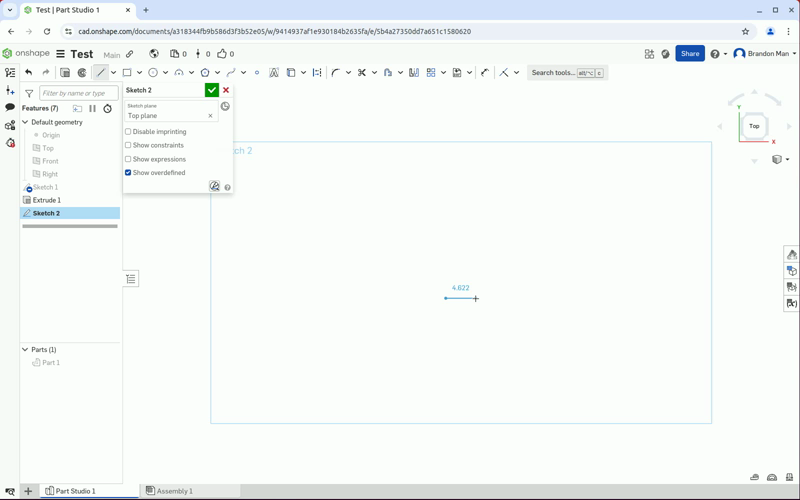
mouse_move(476, 298)
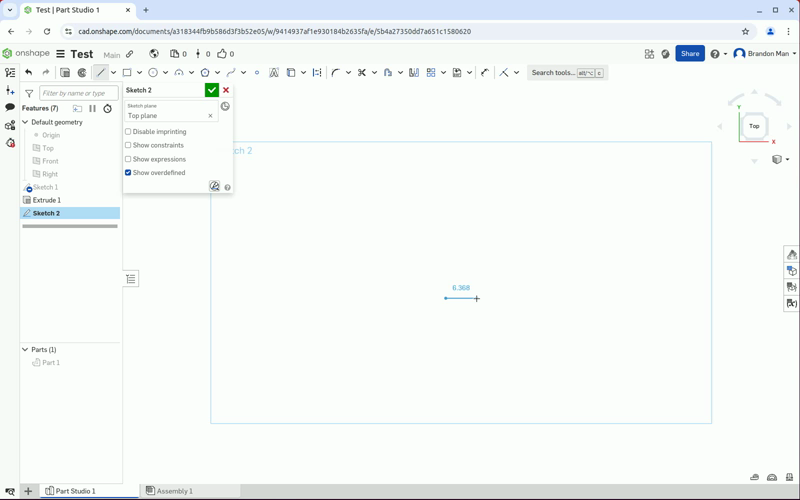
click(476, 298)
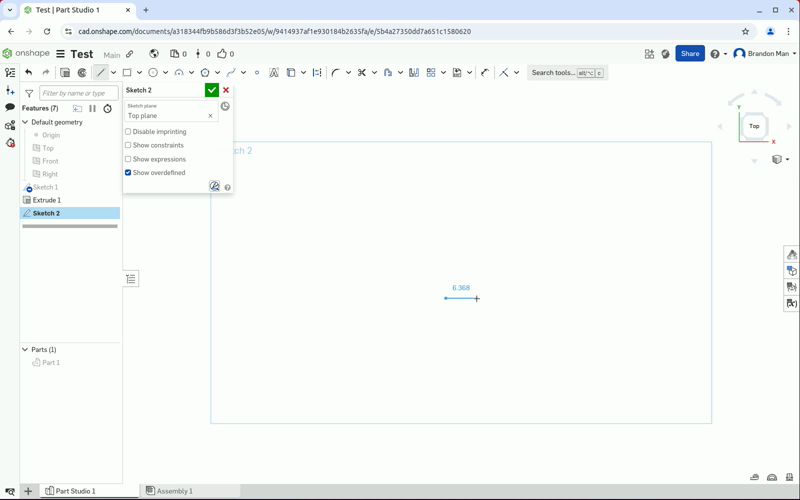
key_up(shift)
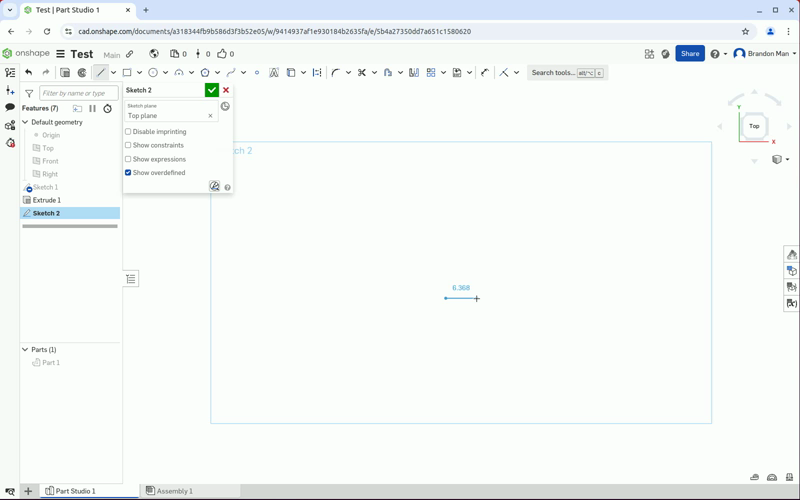
key_down(shift)
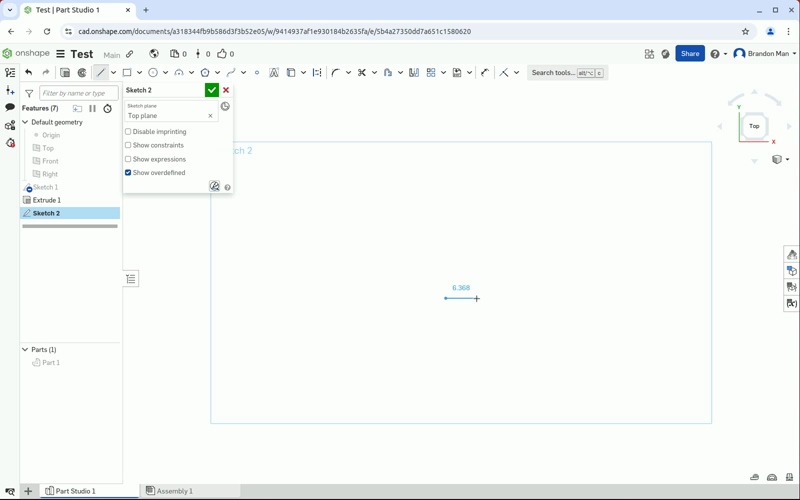
mouse_move(506, 298)
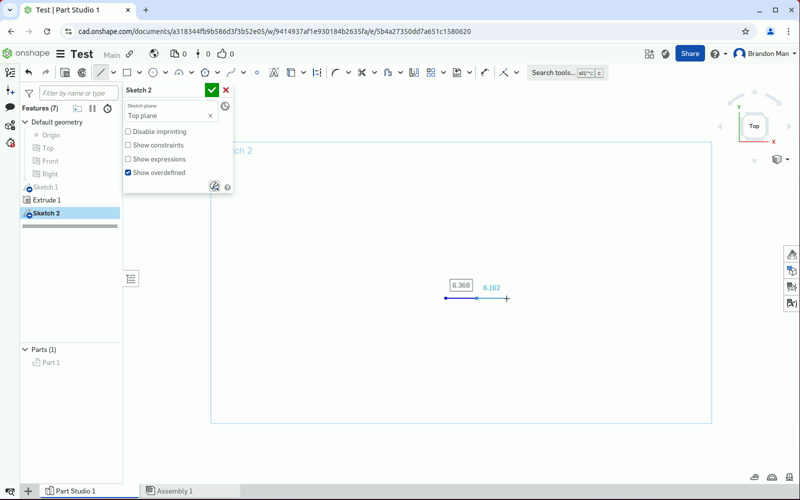
mouse_move(476, 267)
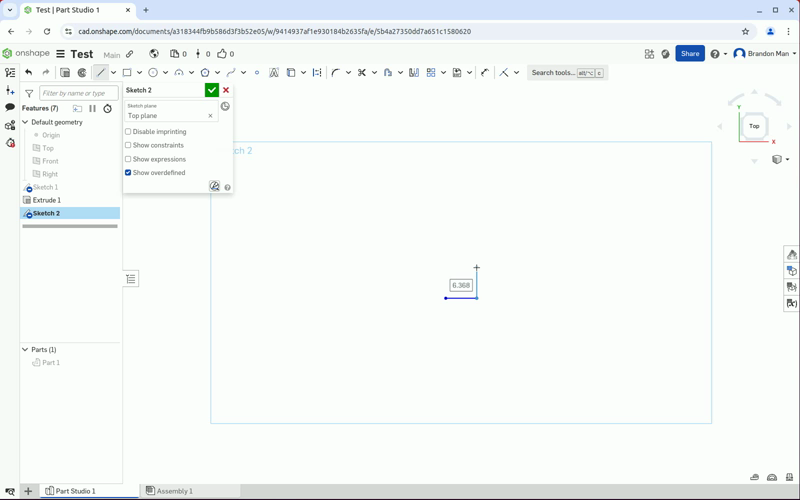
click(476, 267)
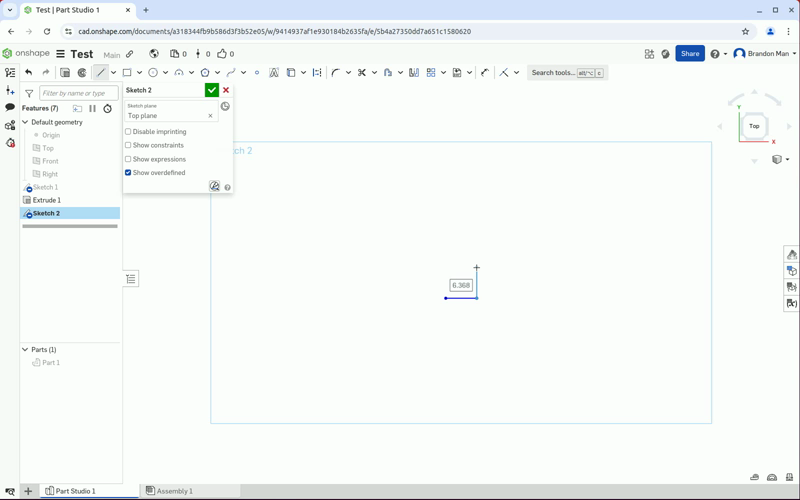
key_up(shift)
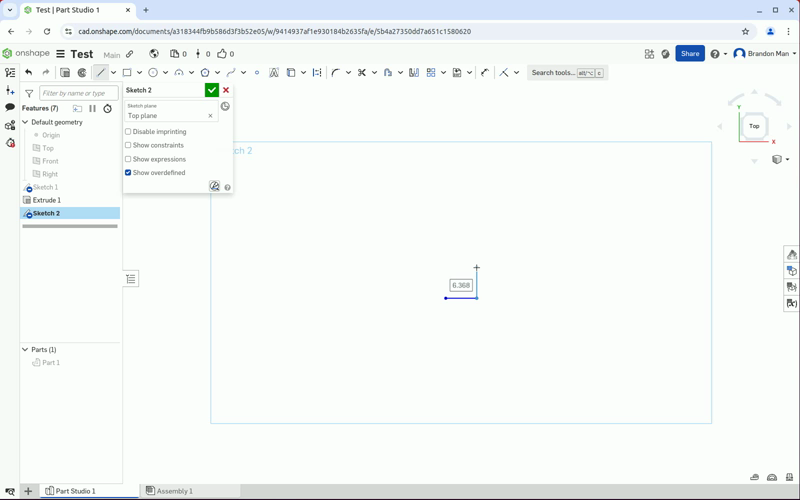
key_down(shift)
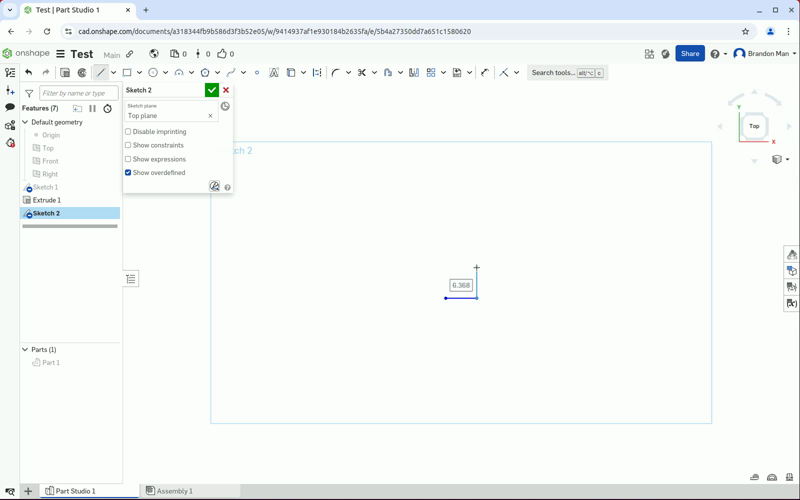
mouse_move(506, 267)
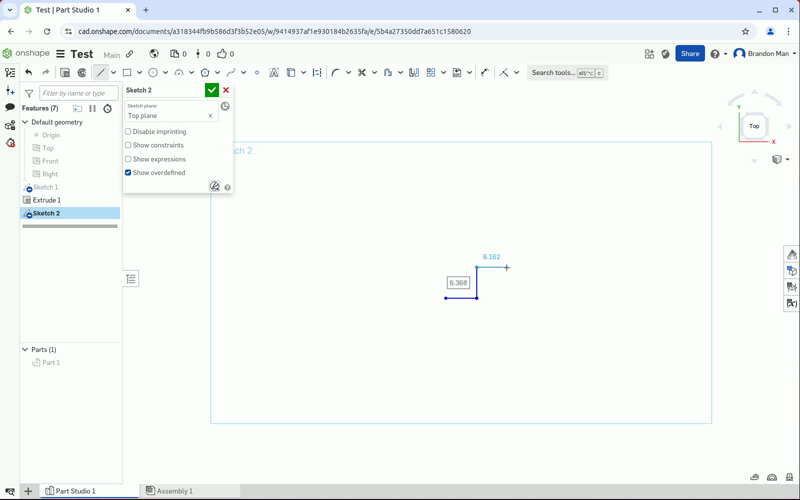
mouse_move(472, 267)
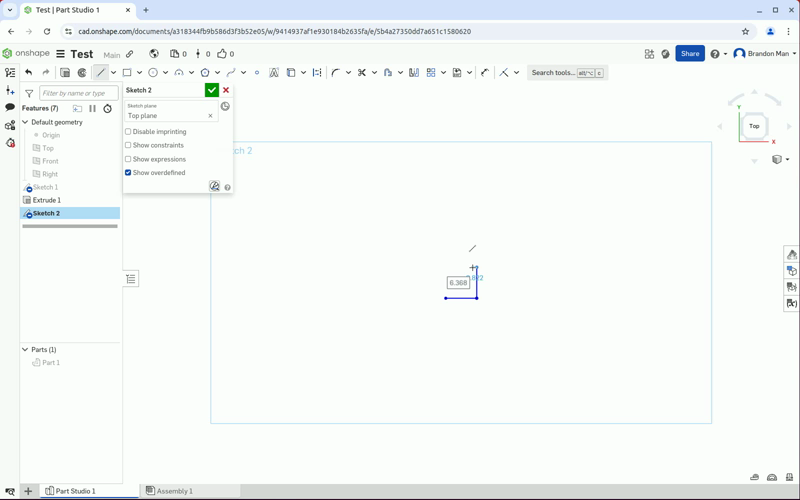
scroll(6)
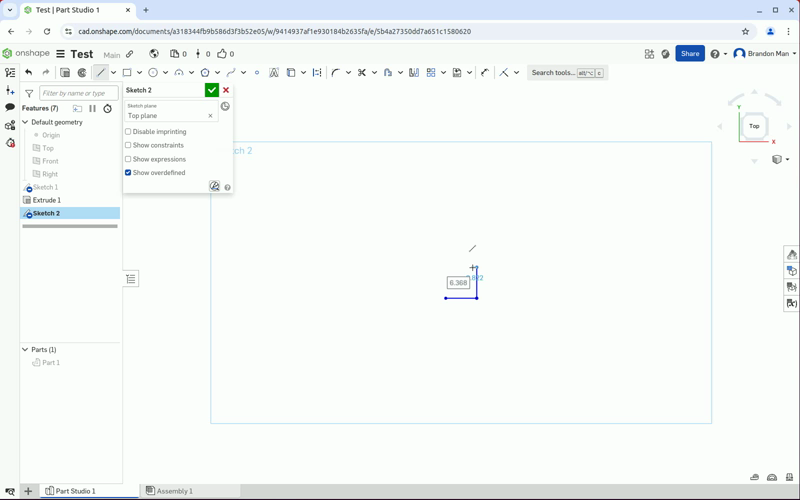
scroll(6)
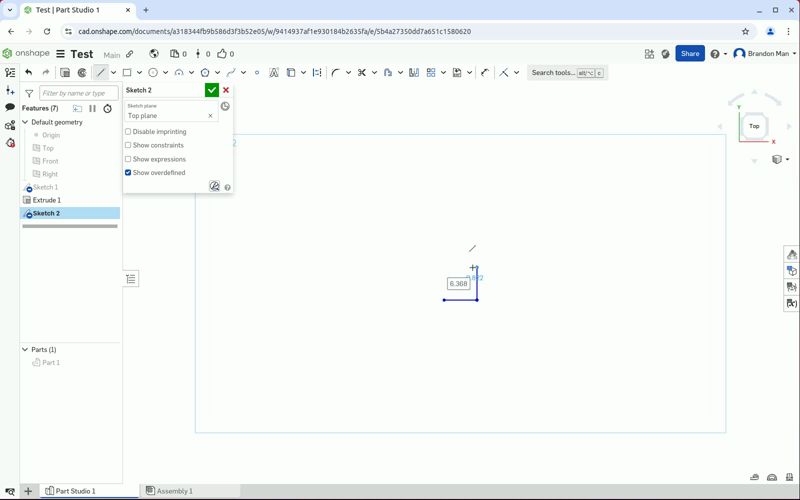
scroll(6)
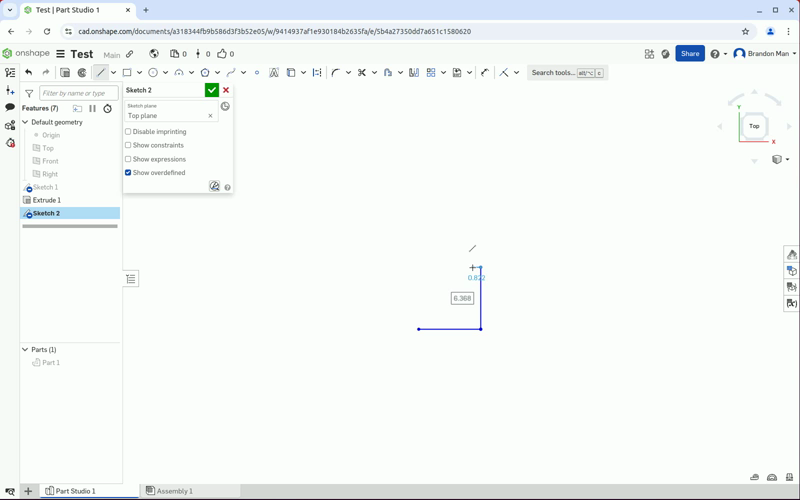
scroll(6)
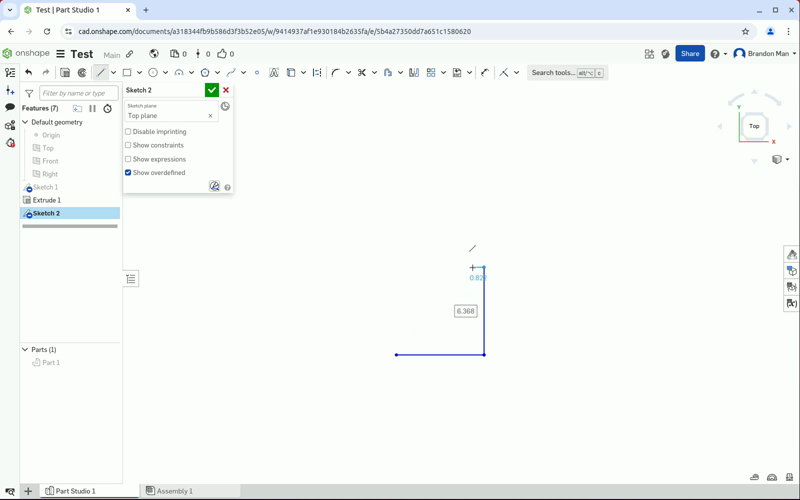
scroll(6)
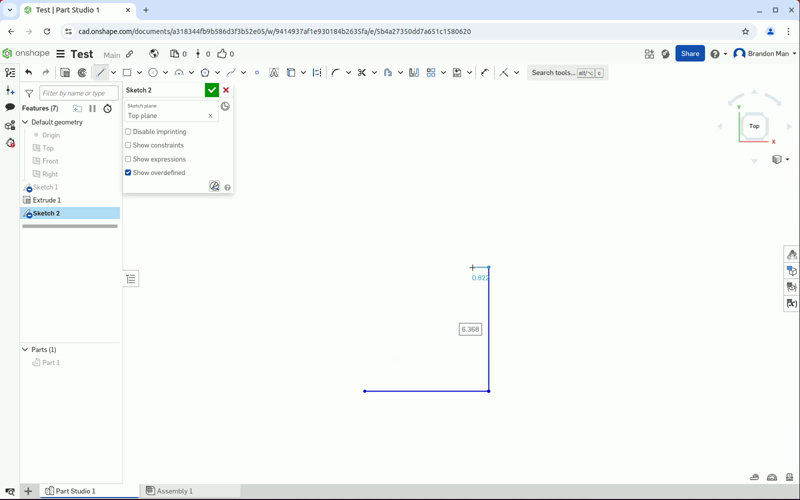
scroll(6)
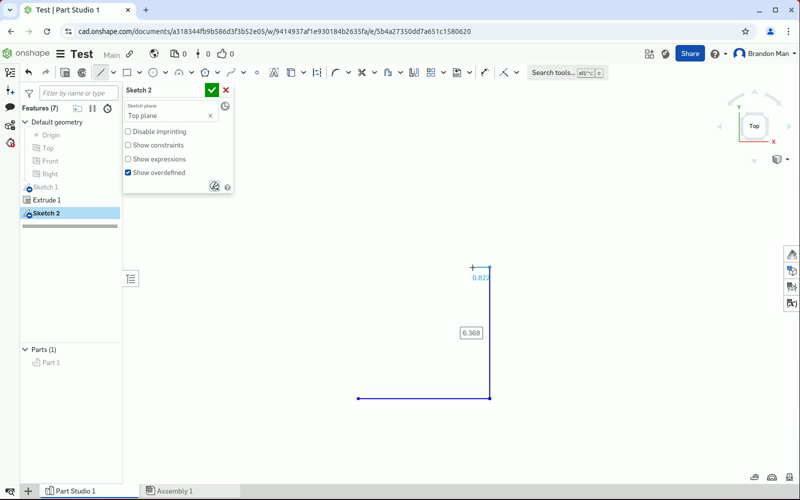
scroll(6)
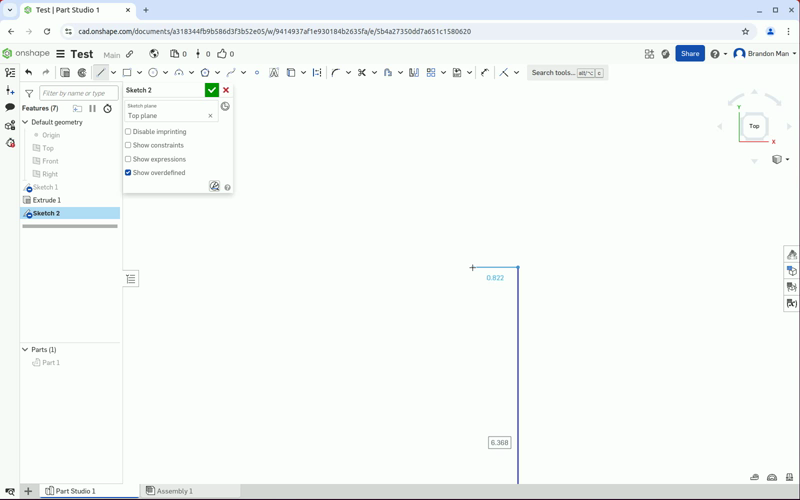
click(472, 267)
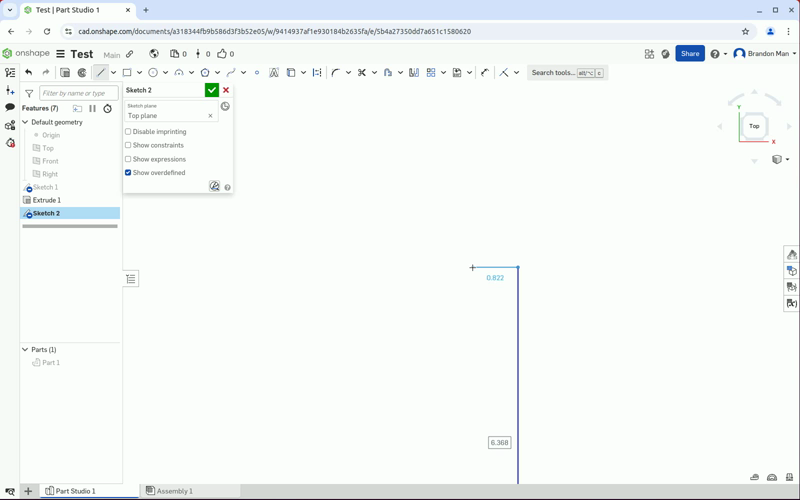
scroll(-6)
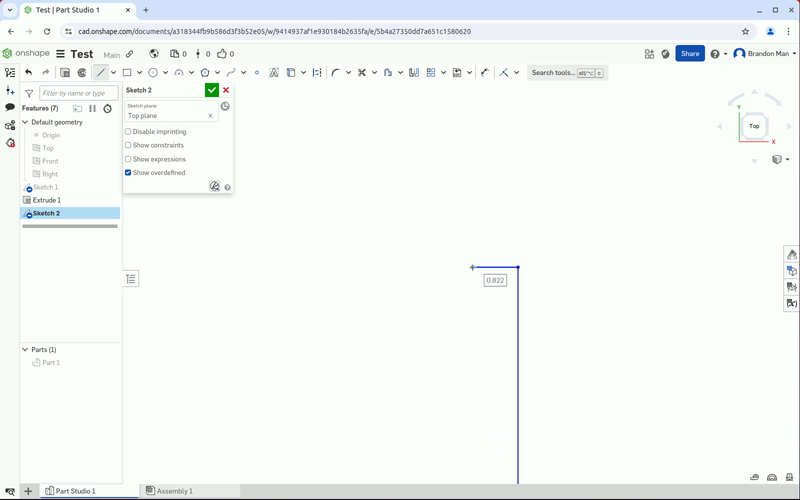
scroll(-6)
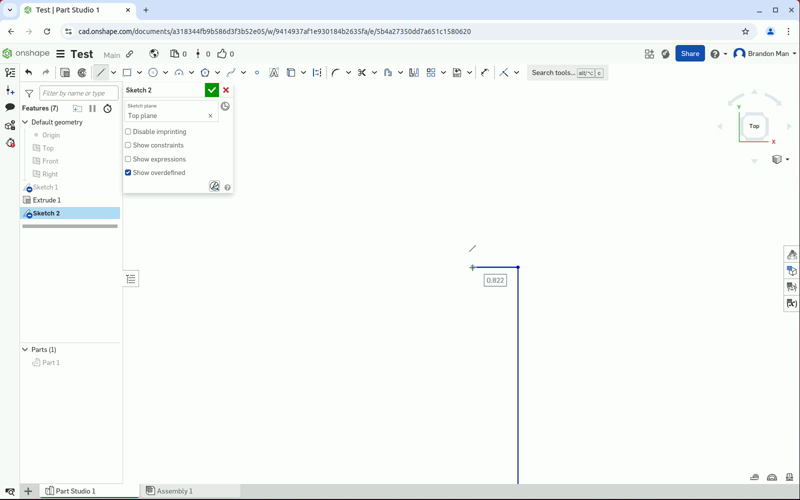
scroll(-6)
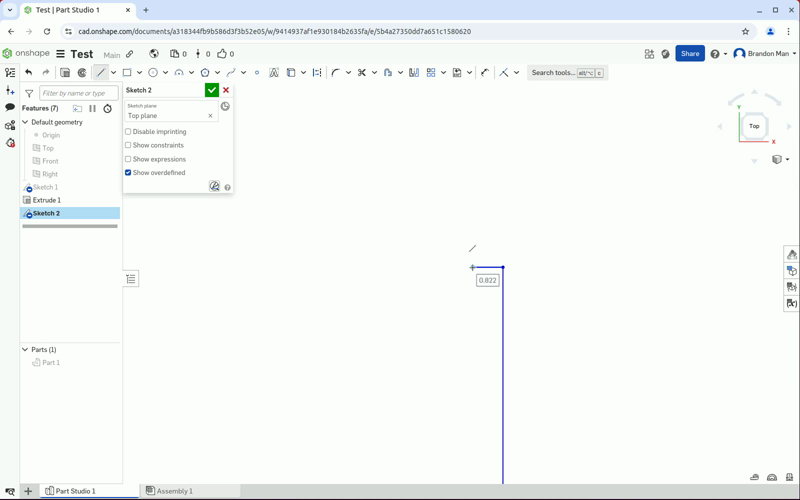
scroll(-6)
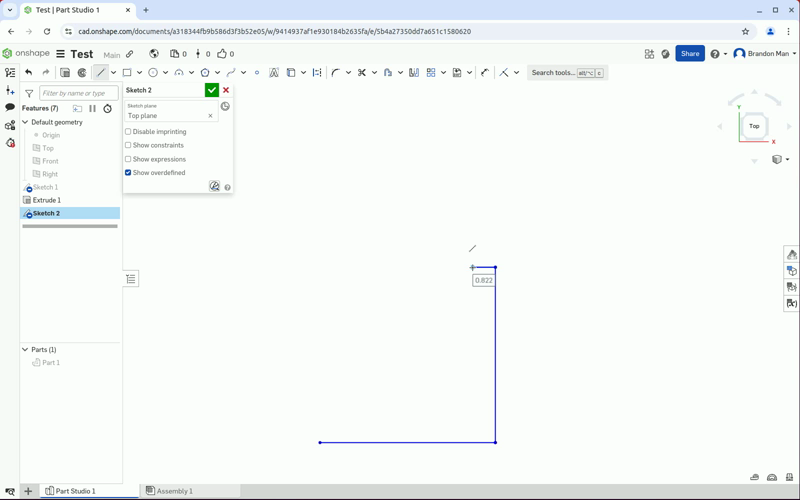
scroll(-6)
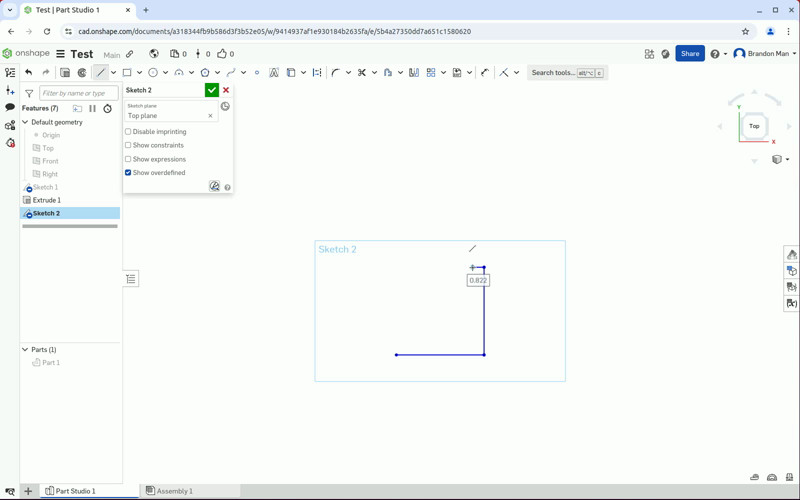
scroll(-6)
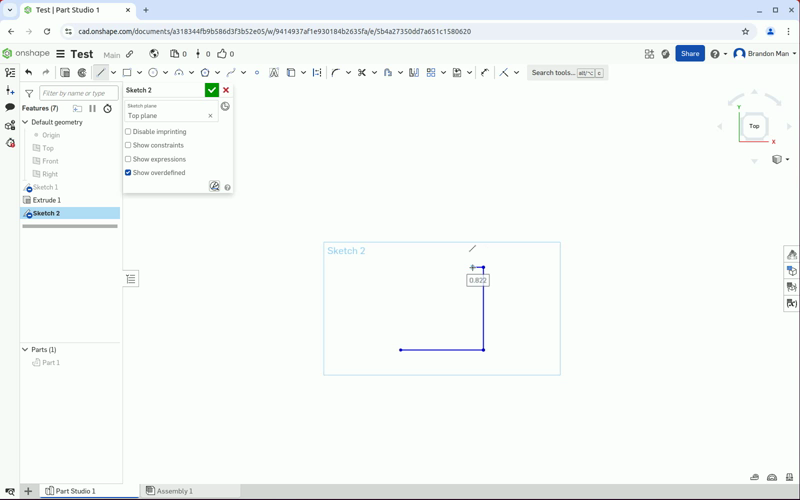
scroll(-6)
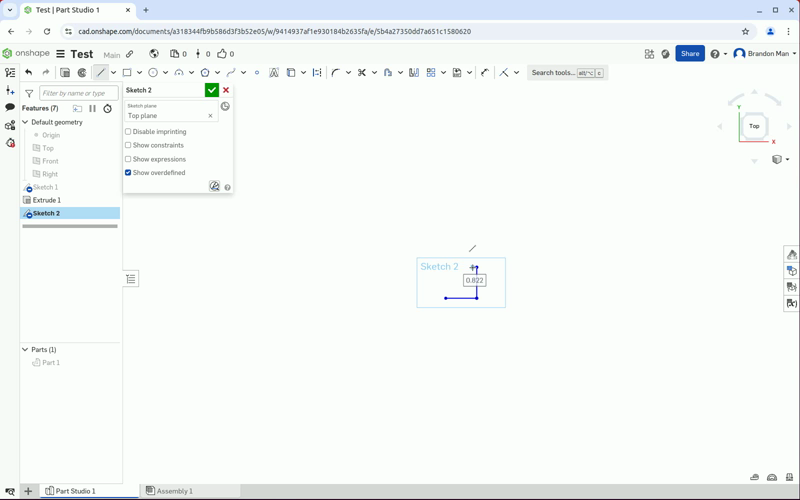
key_up(shift)
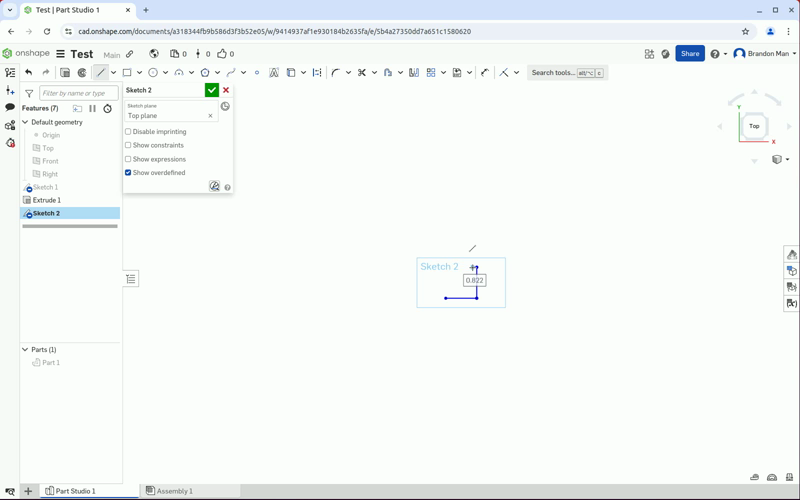
key_down(shift)
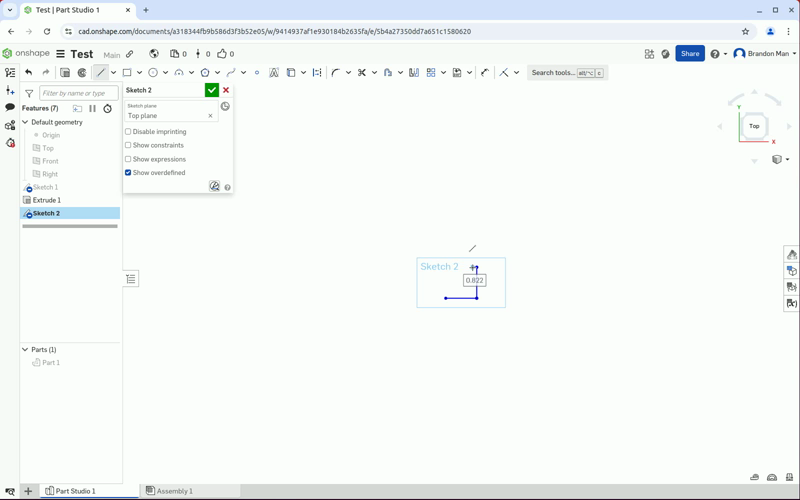
mouse_move(502, 267)
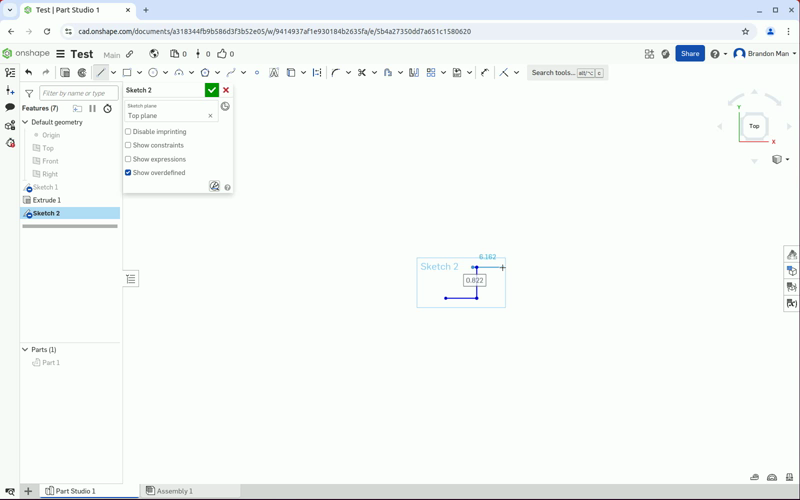
mouse_move(449, 267)
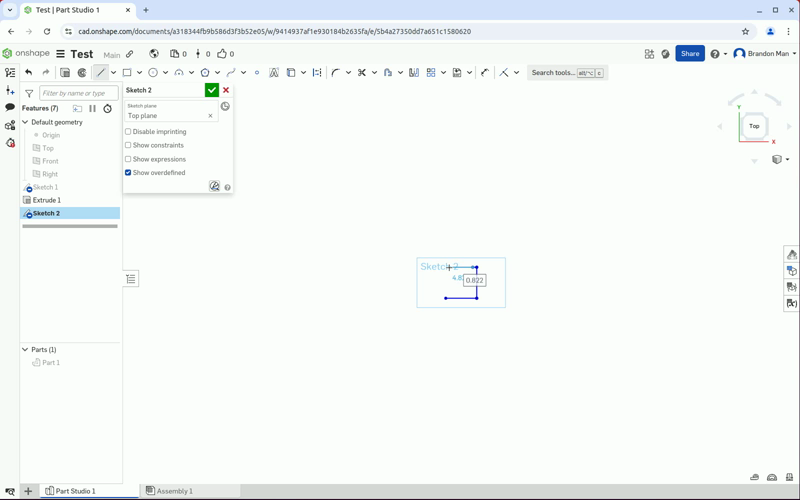
click(449, 267)
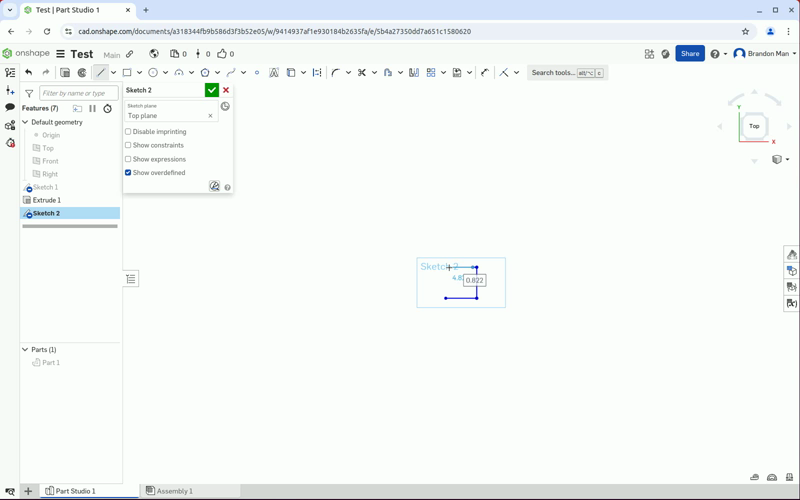
key_up(shift)
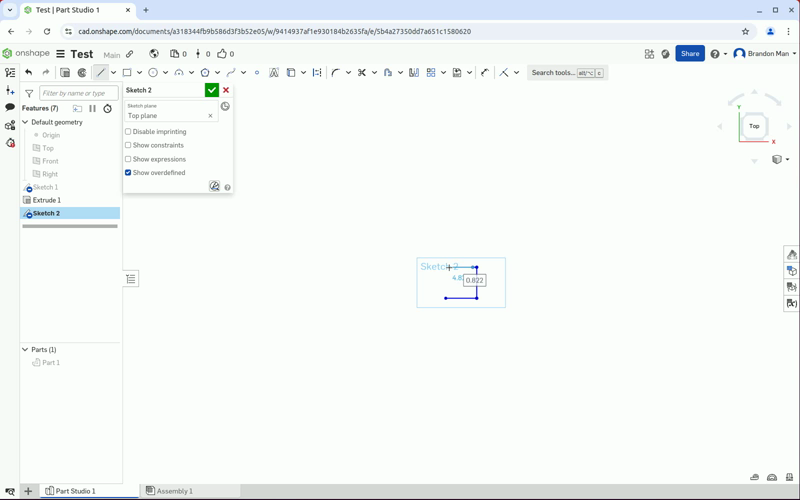
key_down(shift)
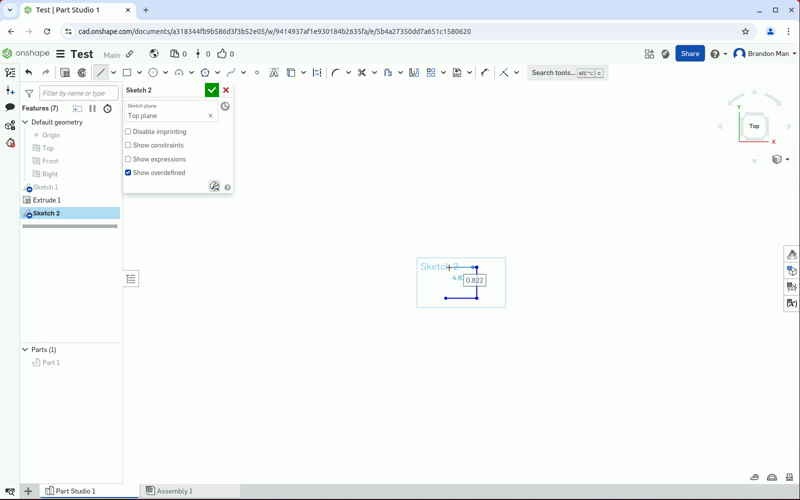
mouse_move(479, 267)
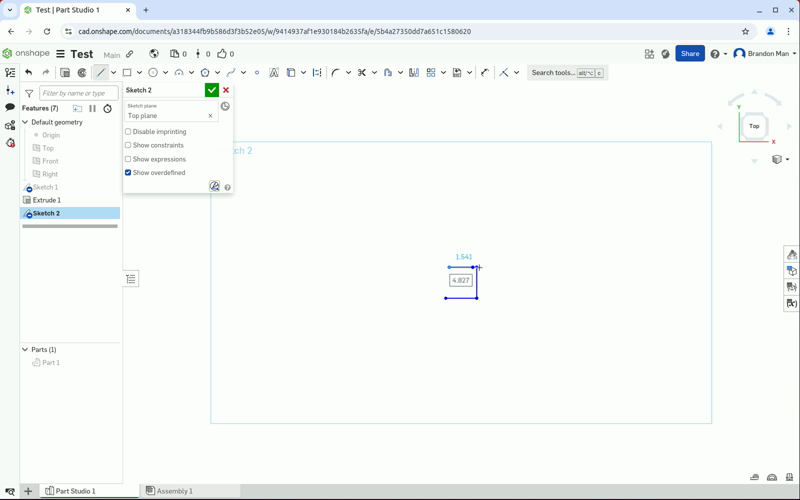
mouse_move(445, 267)
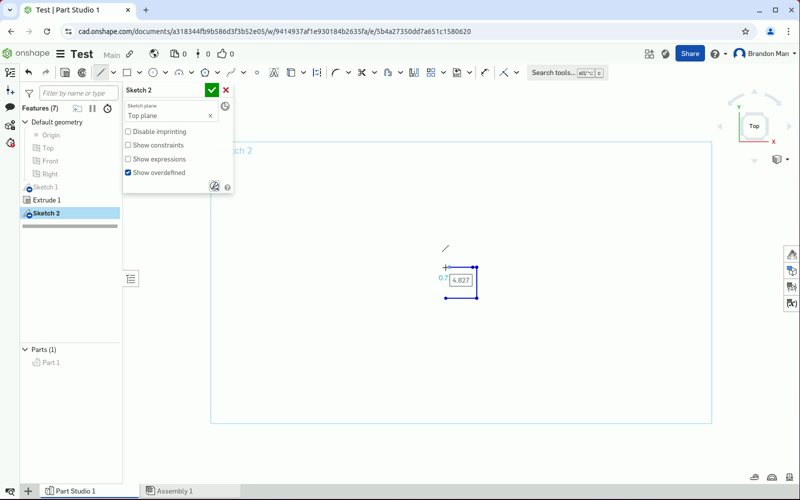
scroll(6)
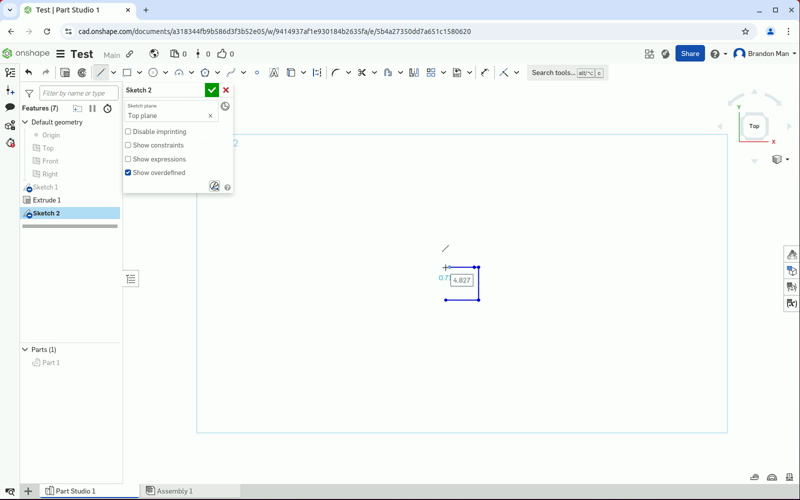
scroll(6)
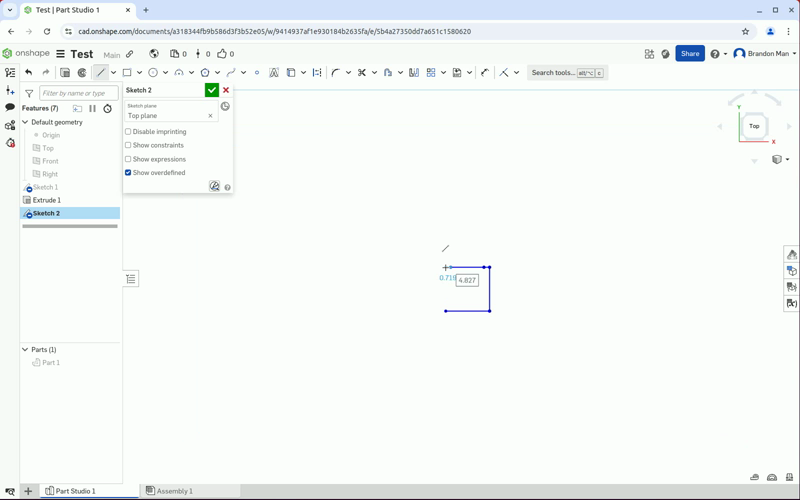
scroll(6)
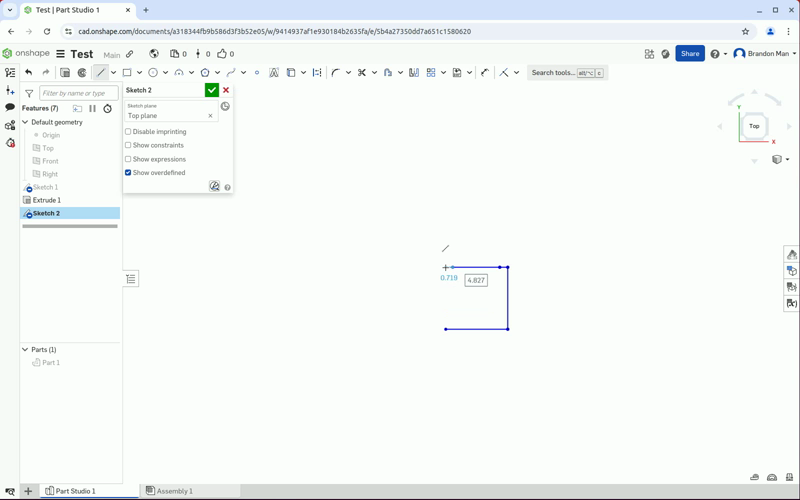
scroll(6)
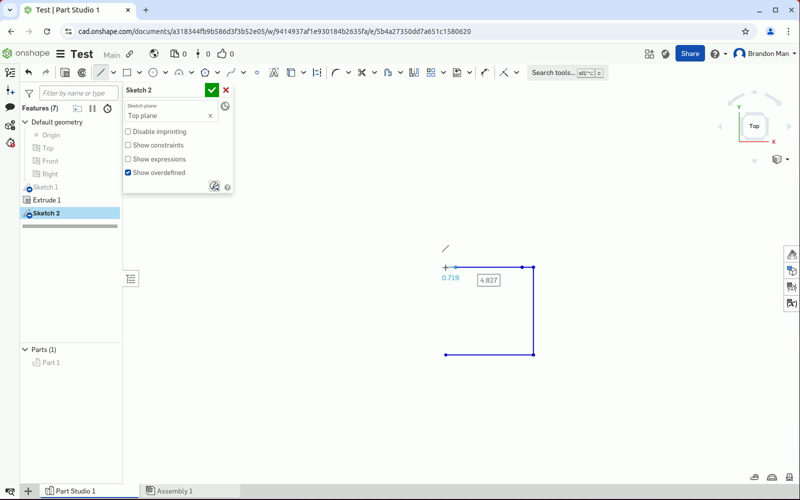
scroll(6)
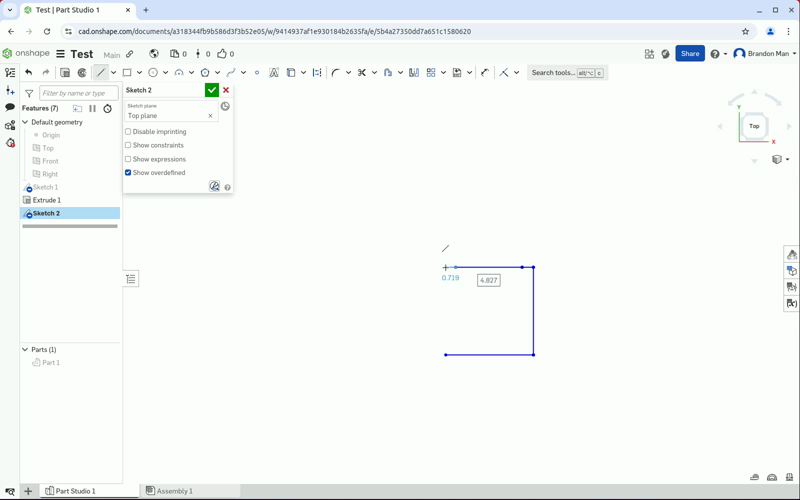
scroll(6)
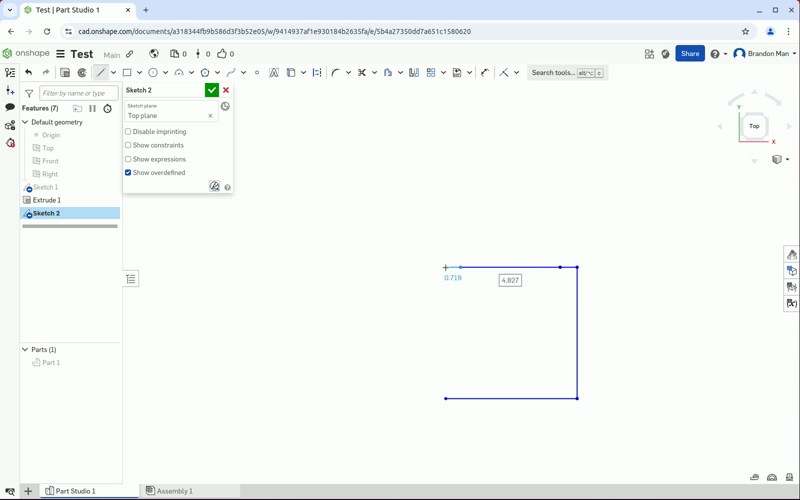
scroll(6)
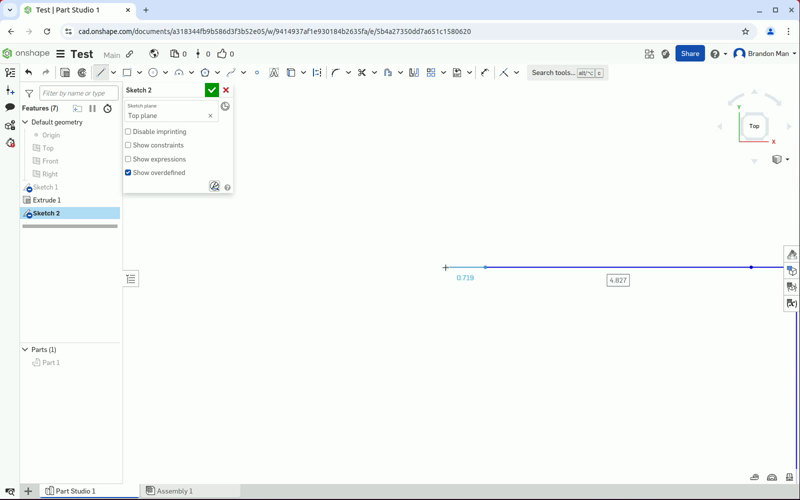
click(445, 267)
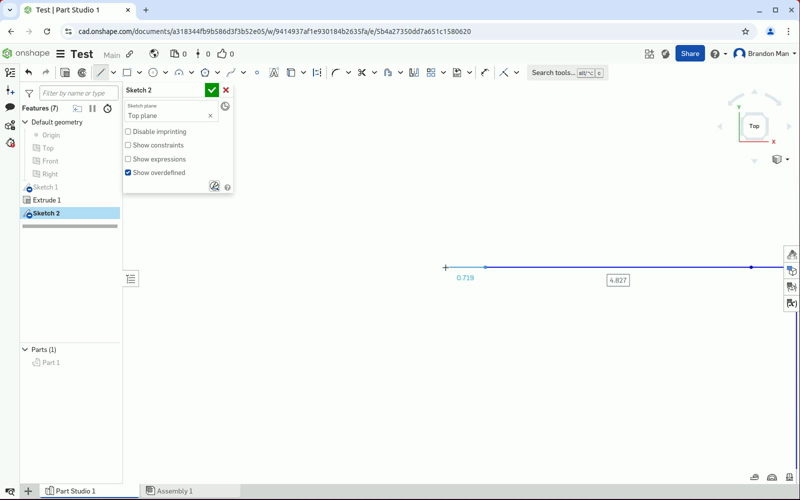
scroll(-6)
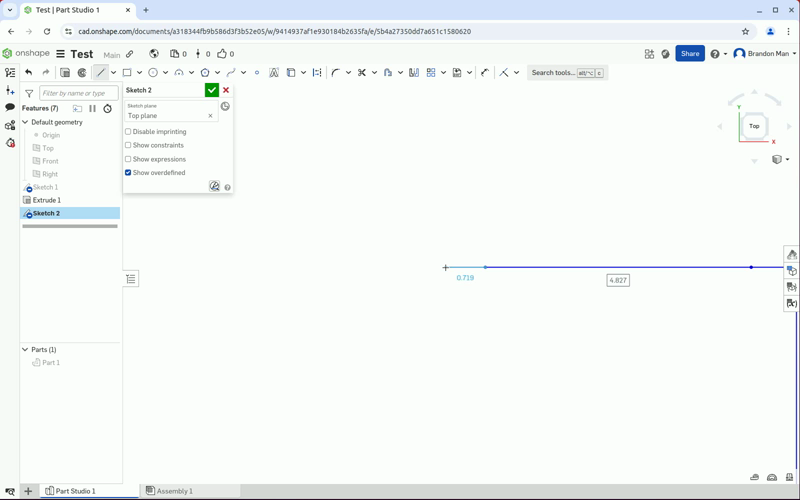
scroll(-6)
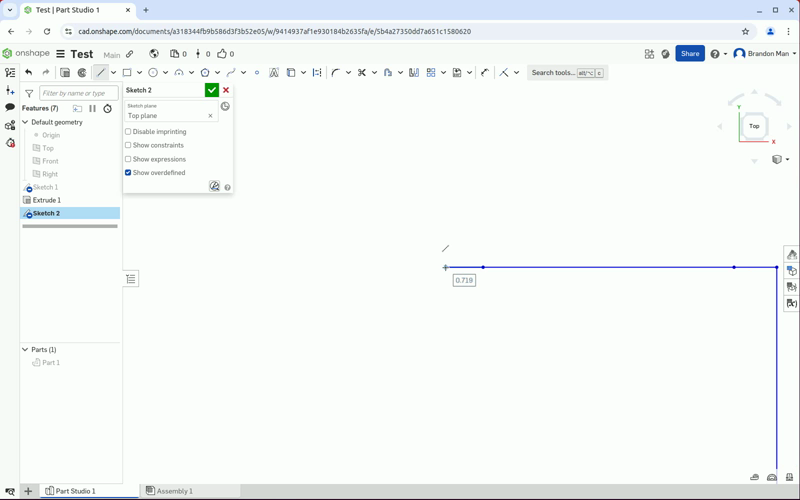
scroll(-6)
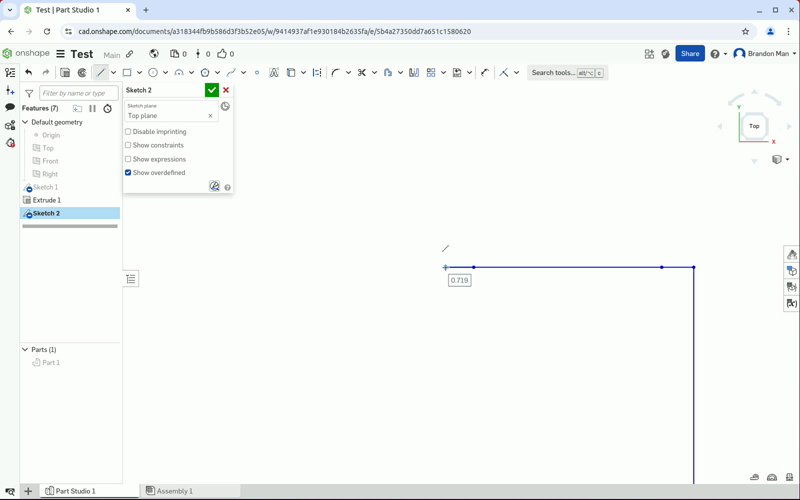
scroll(-6)
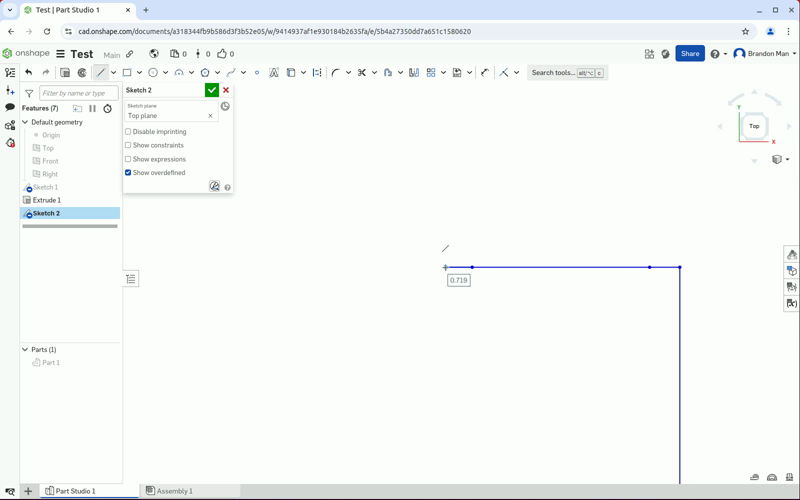
scroll(-6)
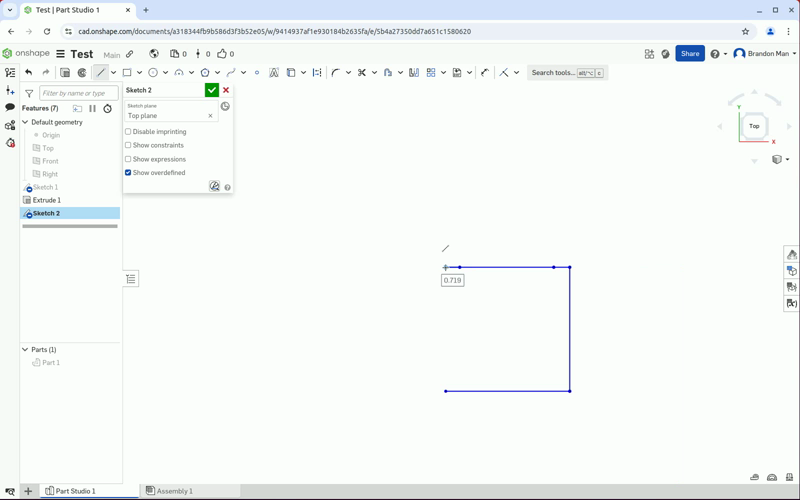
scroll(-6)
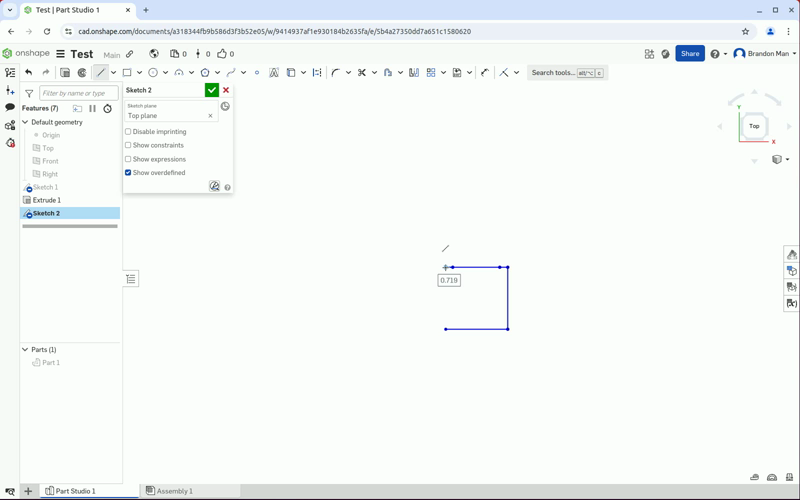
scroll(-6)
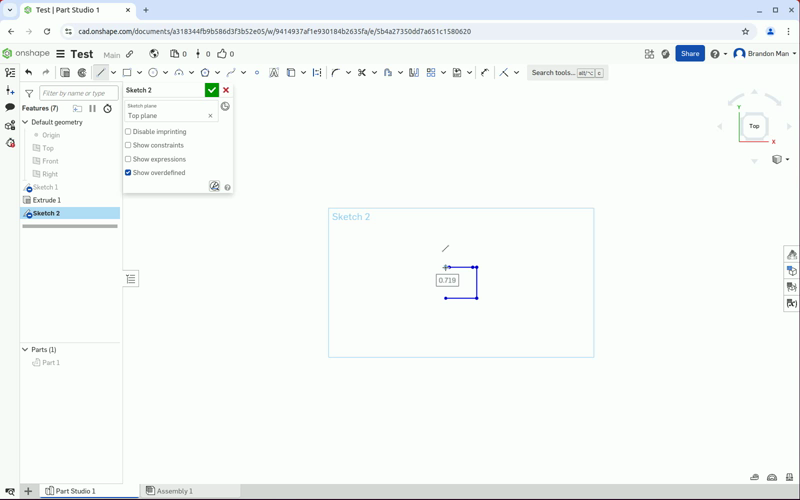
key_up(shift)
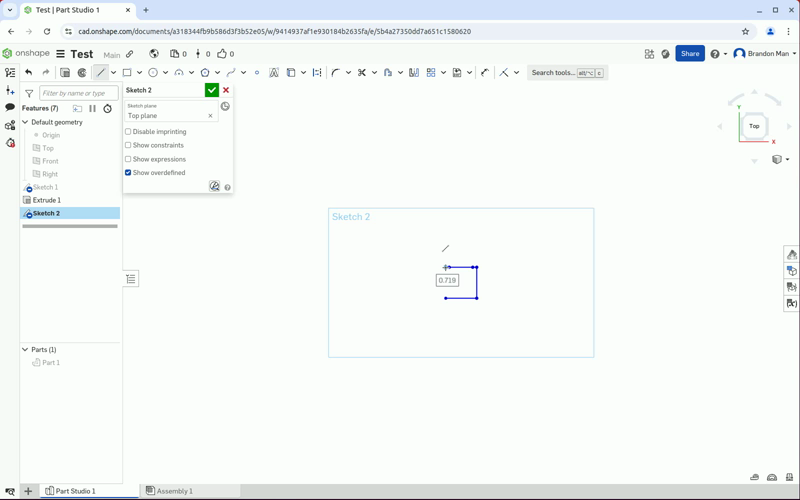
mouse_move(475, 267)
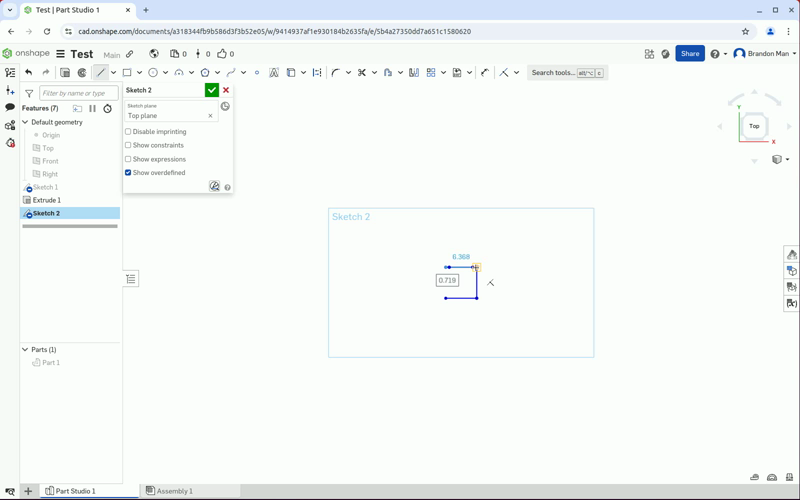
key_down(shift)
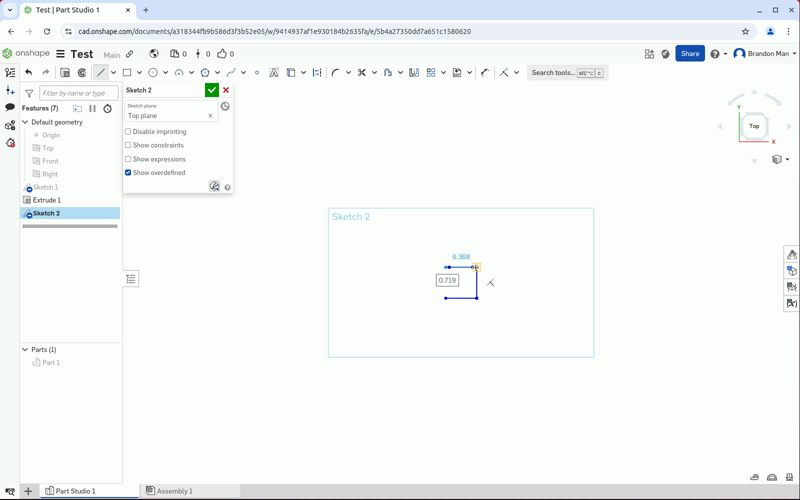
mouse_move(445, 298)
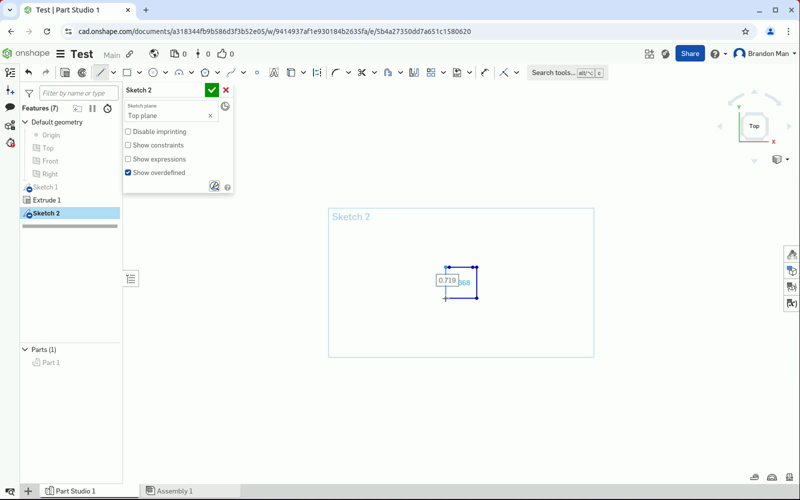
key_up(shift)
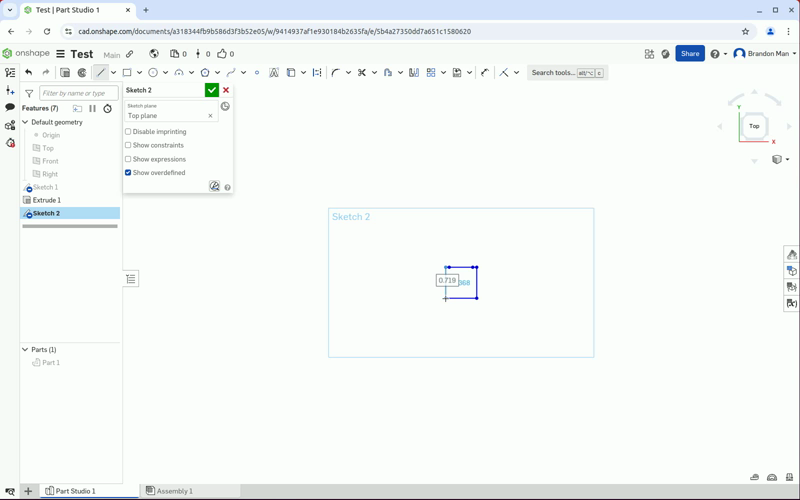
click(445, 298)
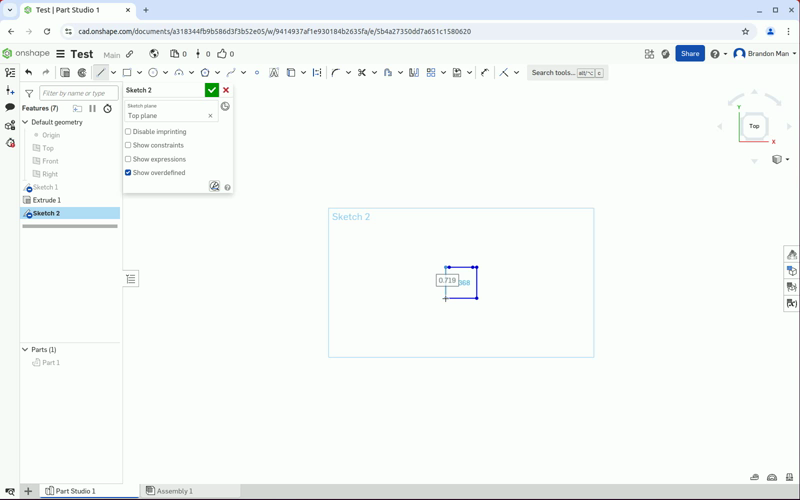
key(esc)
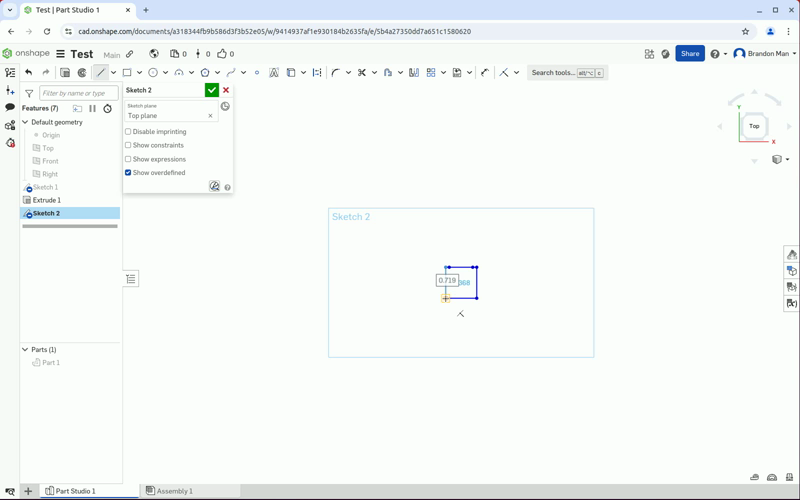
mouse_move(458, 270)
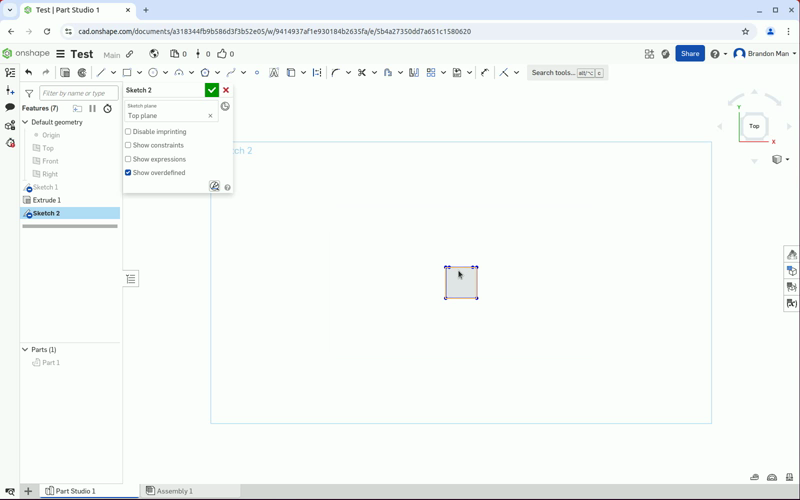
scroll(6)
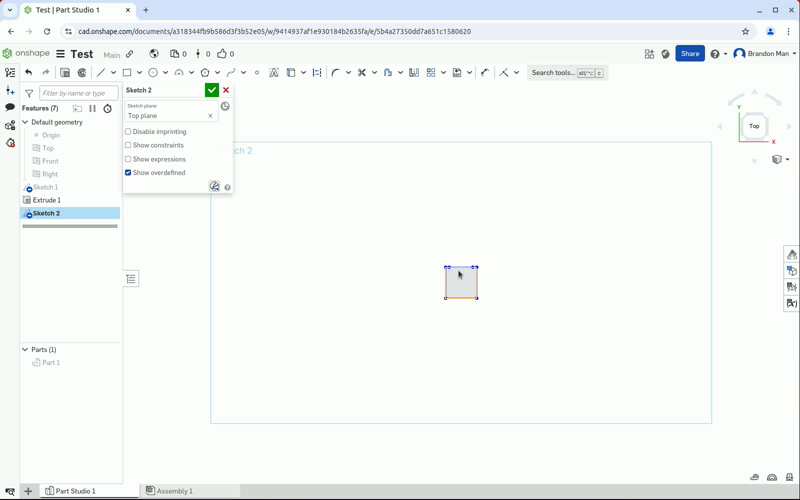
scroll(6)
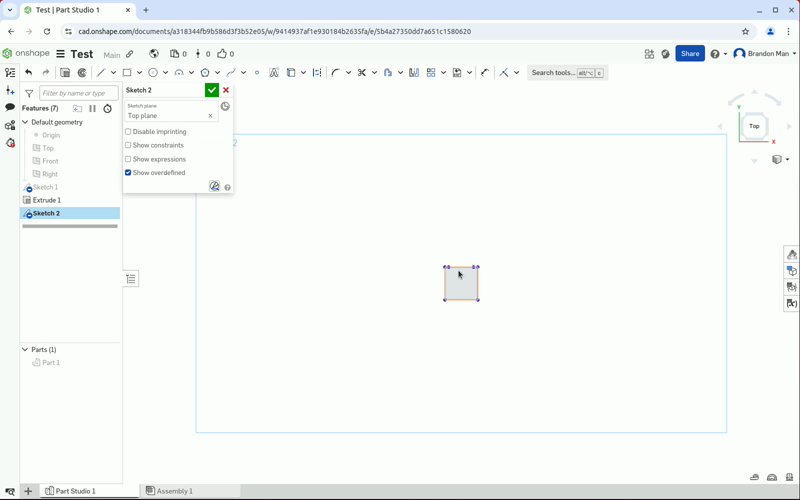
scroll(6)
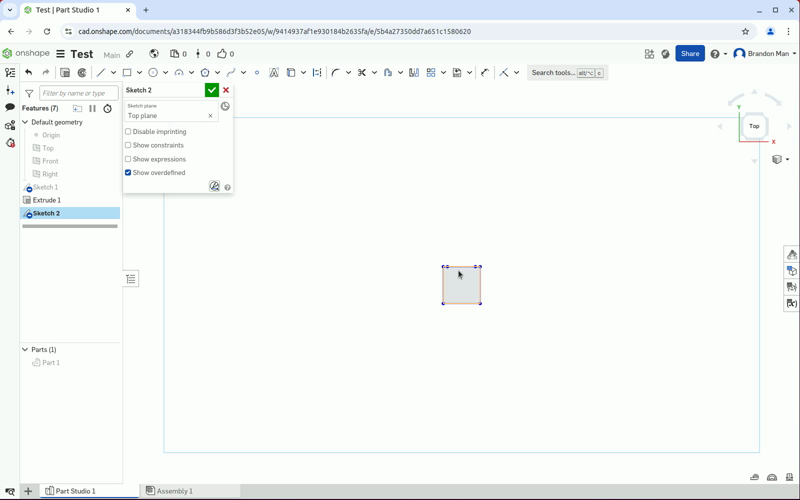
scroll(6)
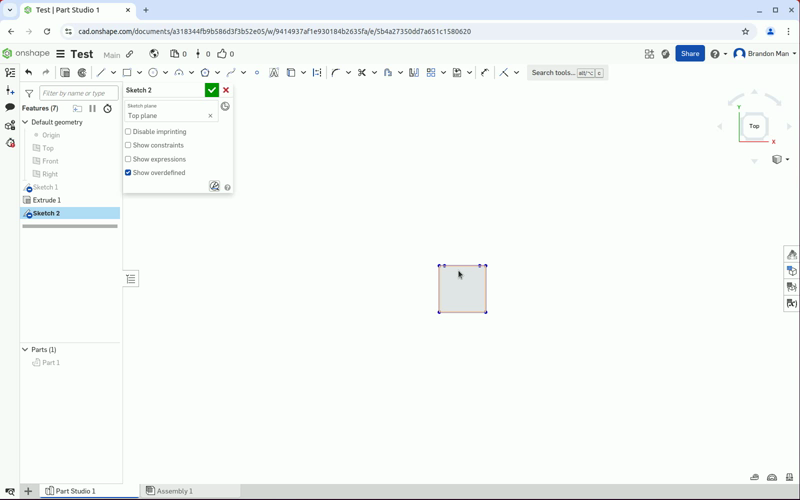
scroll(6)
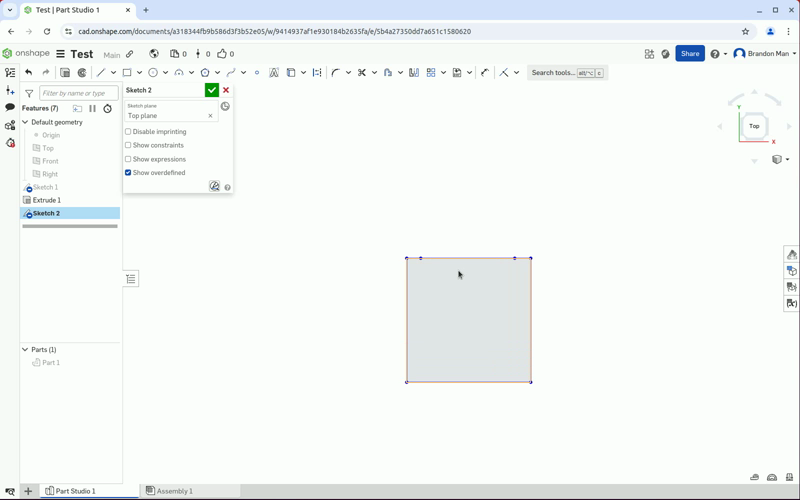
scroll(6)
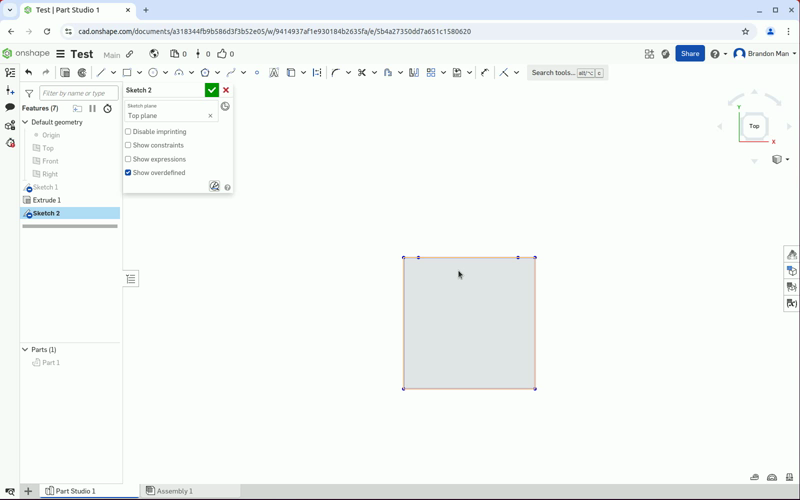
scroll(6)
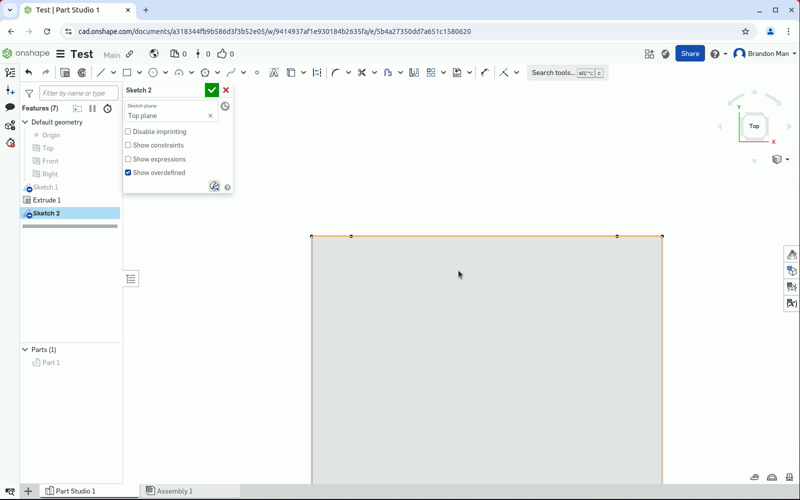
click(458, 270)
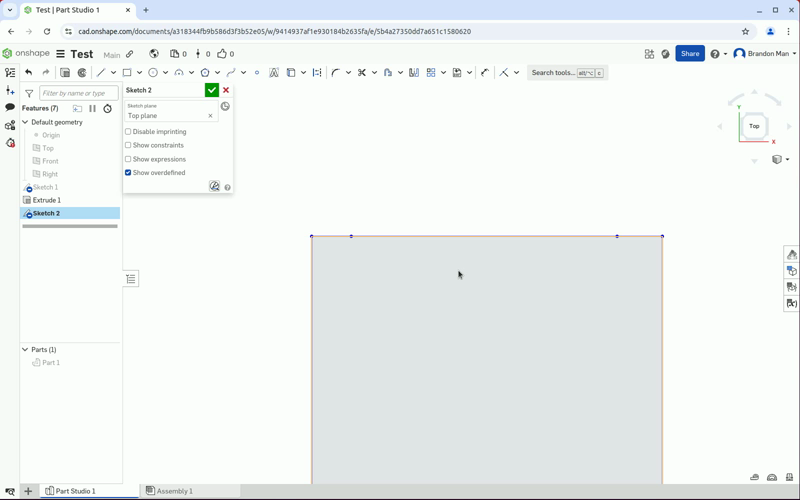
scroll(-6)
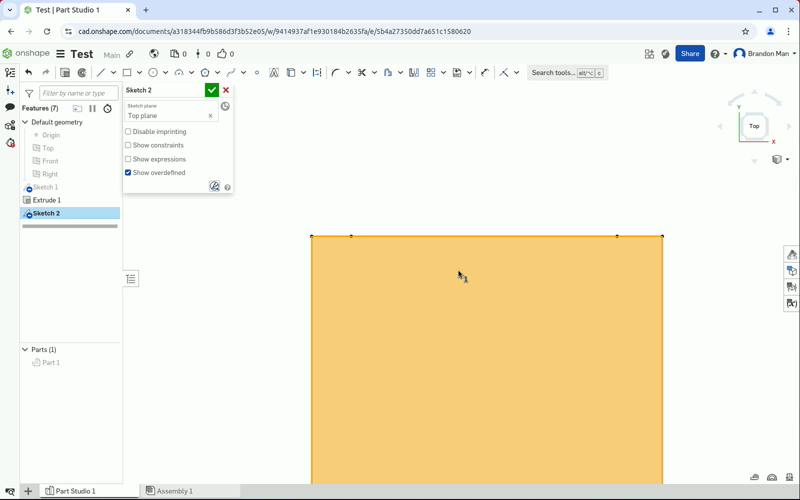
scroll(-6)
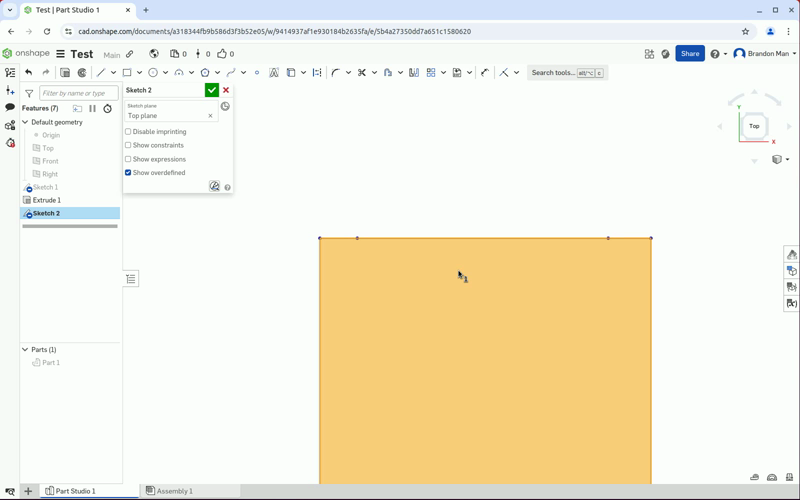
scroll(-6)
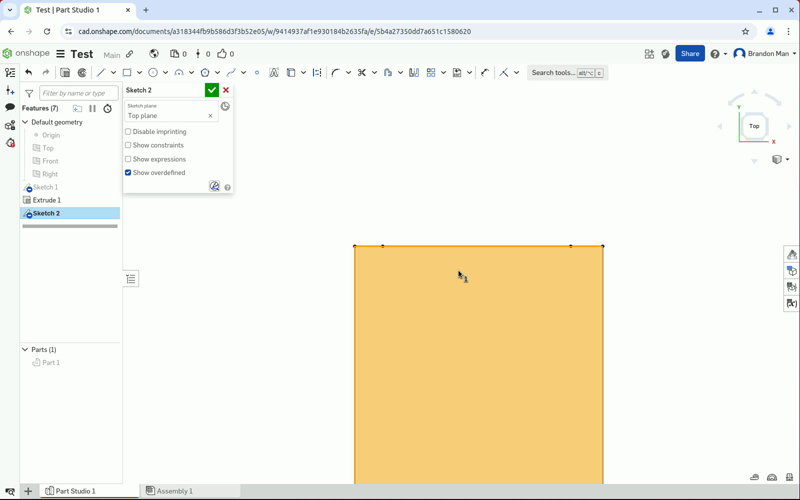
scroll(-6)
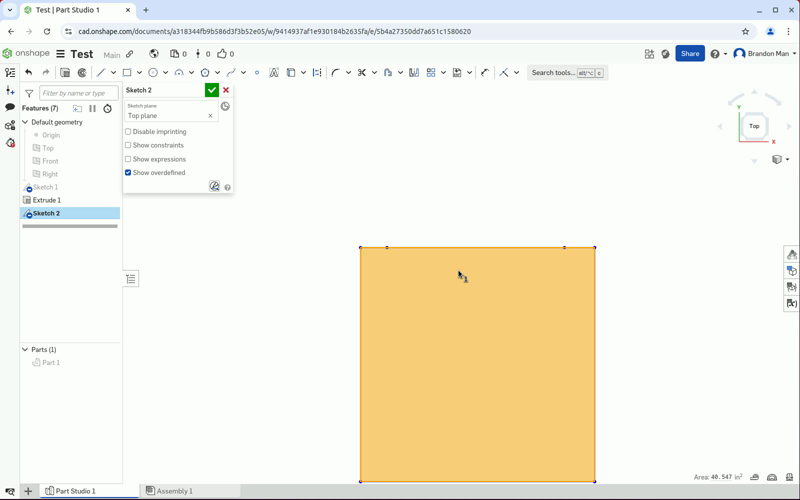
scroll(-6)
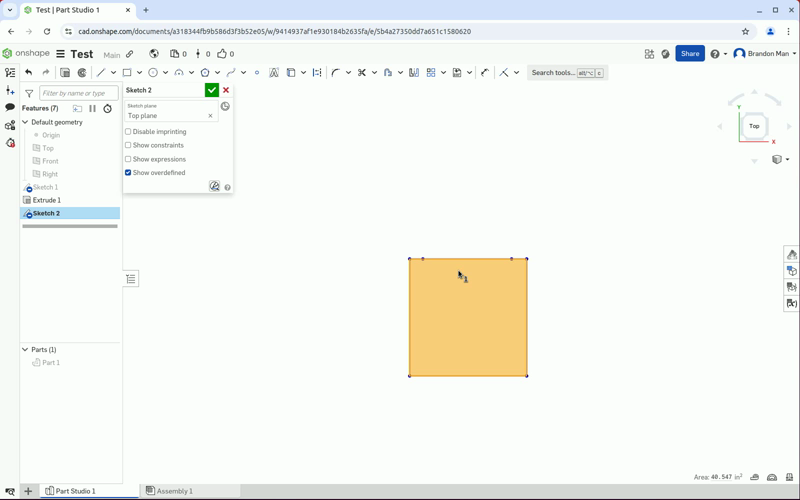
scroll(-6)
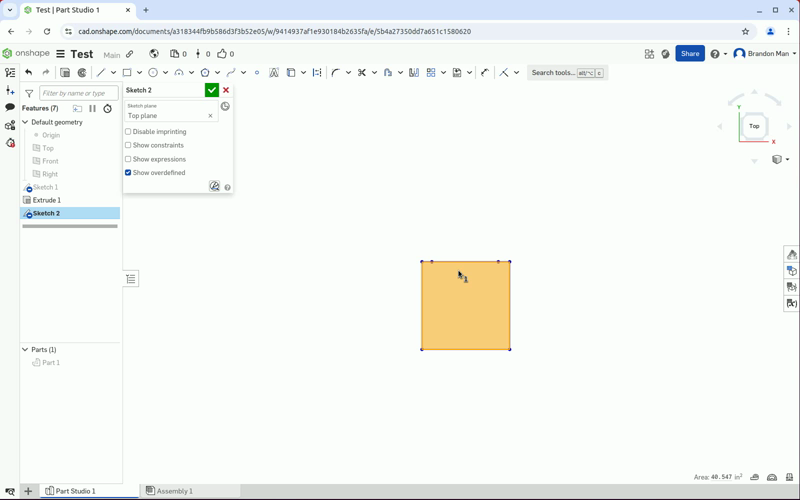
scroll(-6)
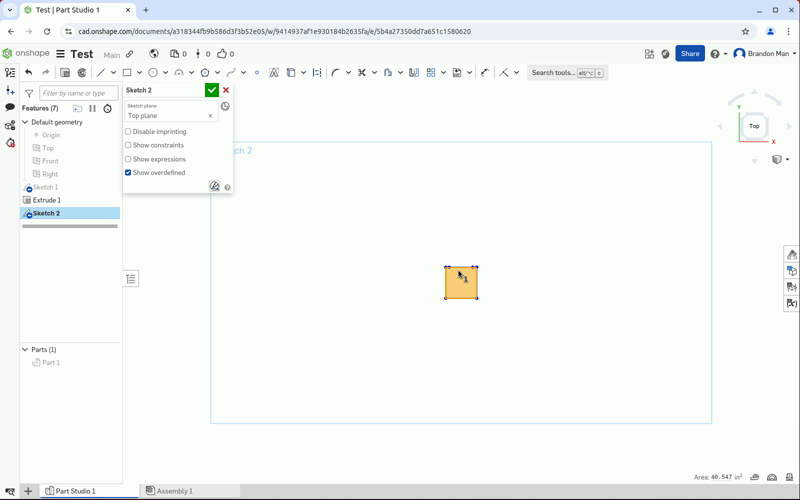
mouse_move(73, 352)
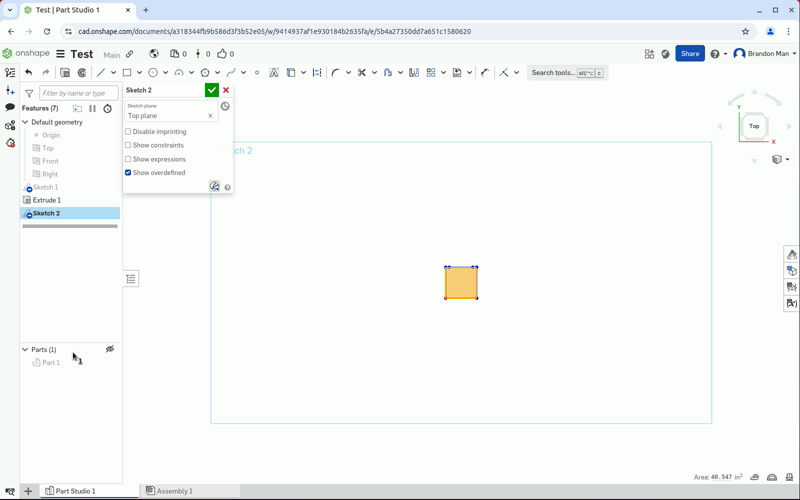
key(shift+y)
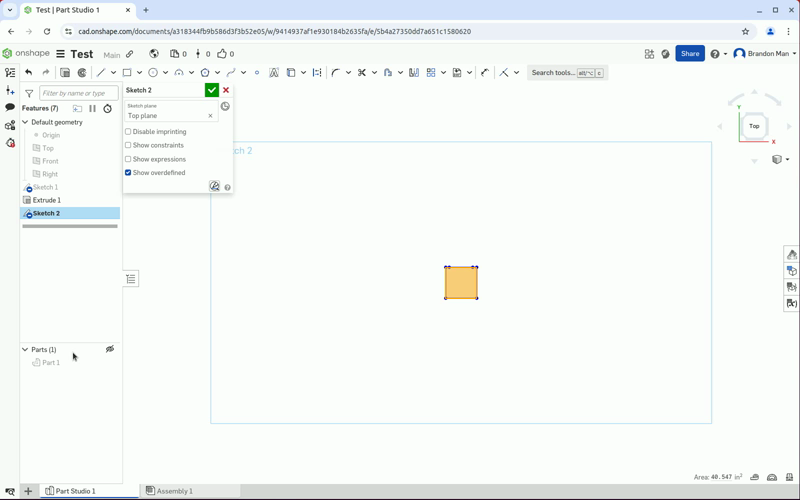
key(shift+e)
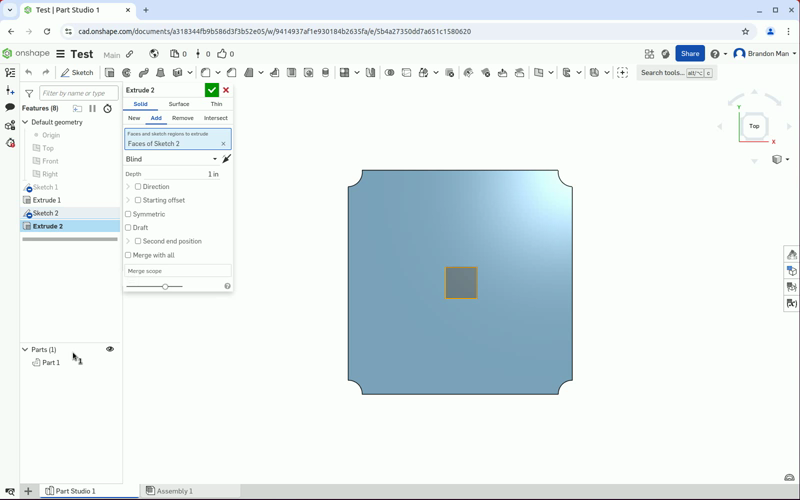
mouse_move(143, 106)
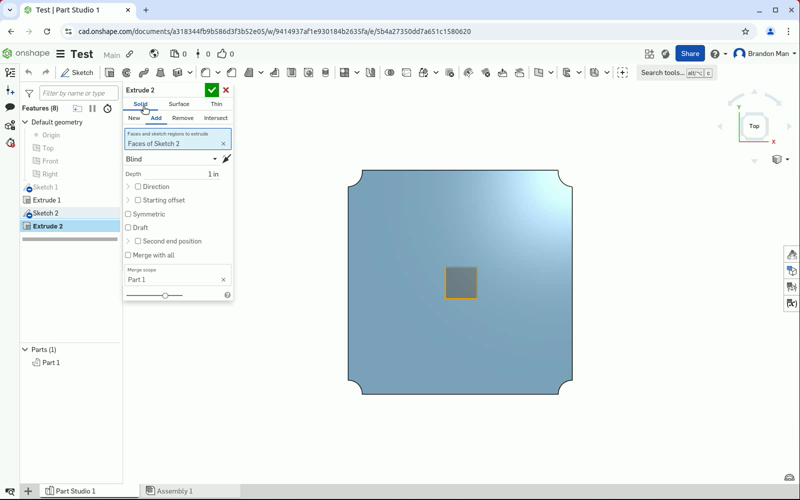
click(143, 106)
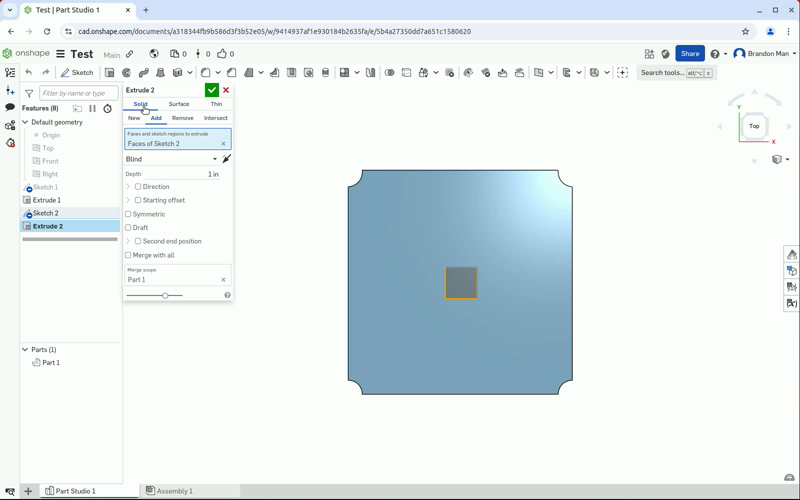
mouse_move(186, 120)
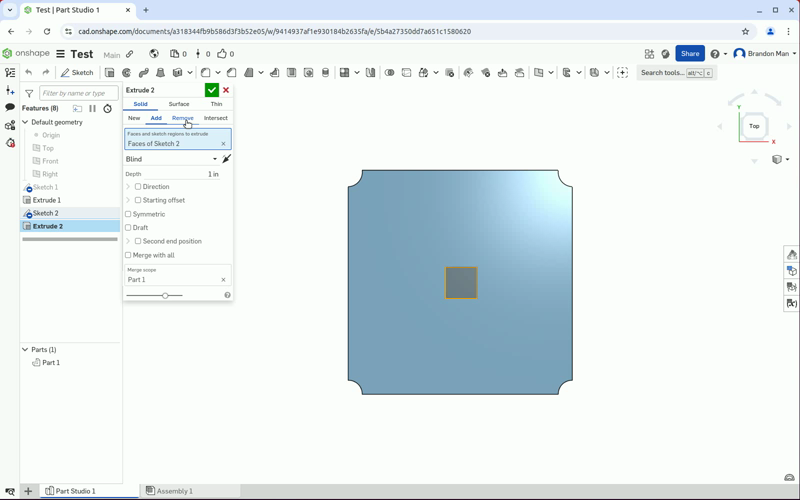
click(186, 120)
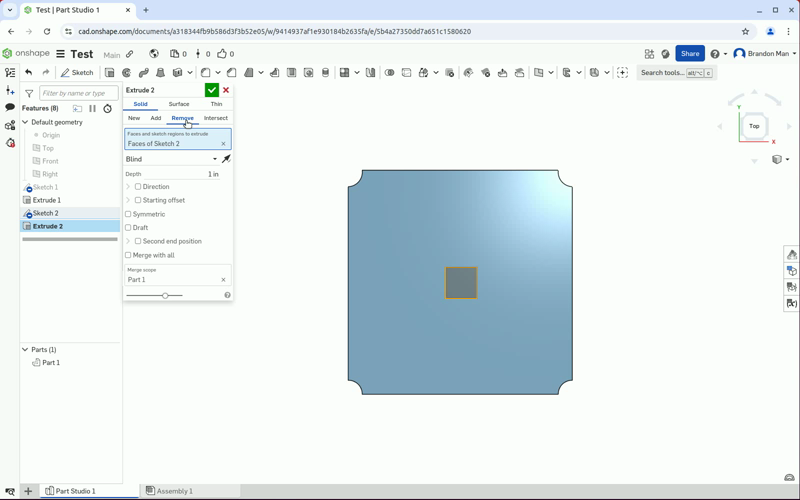
key(tab, 4)
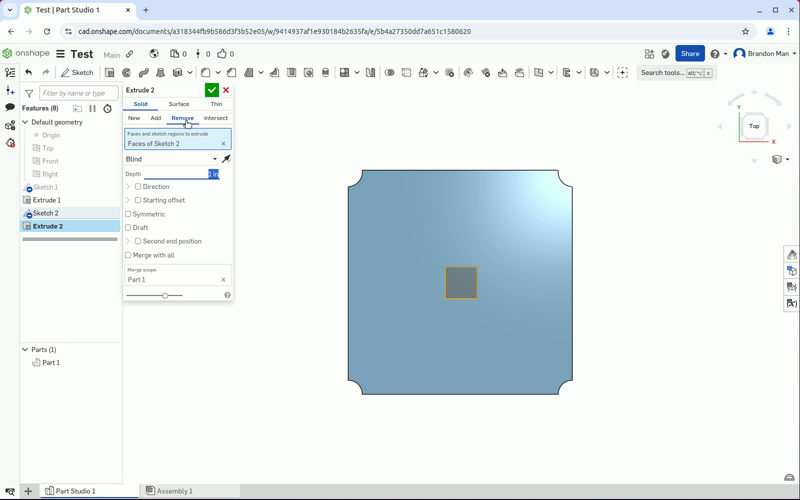
text(0.722)
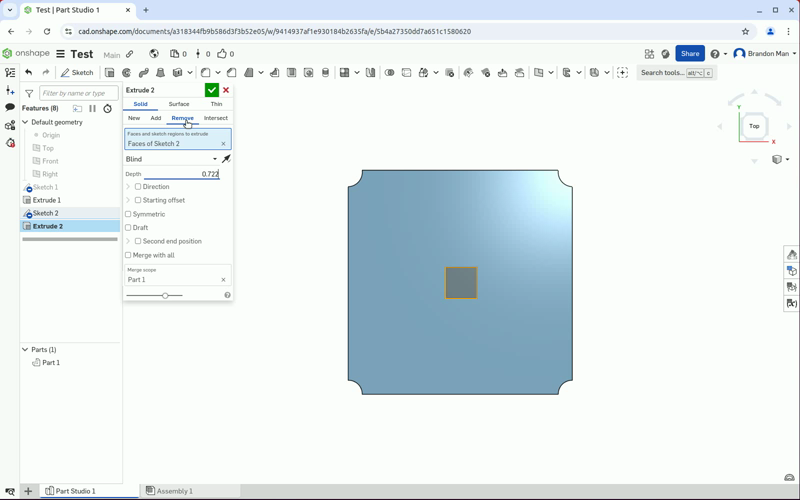
key(tab, 6)
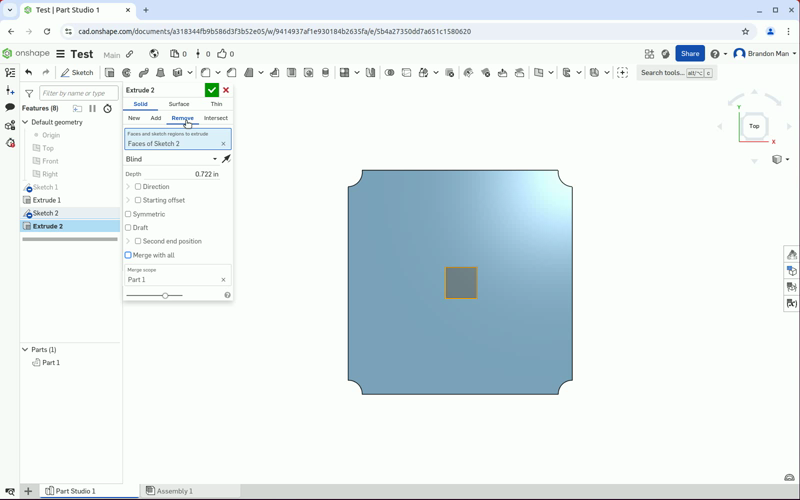
key(space)
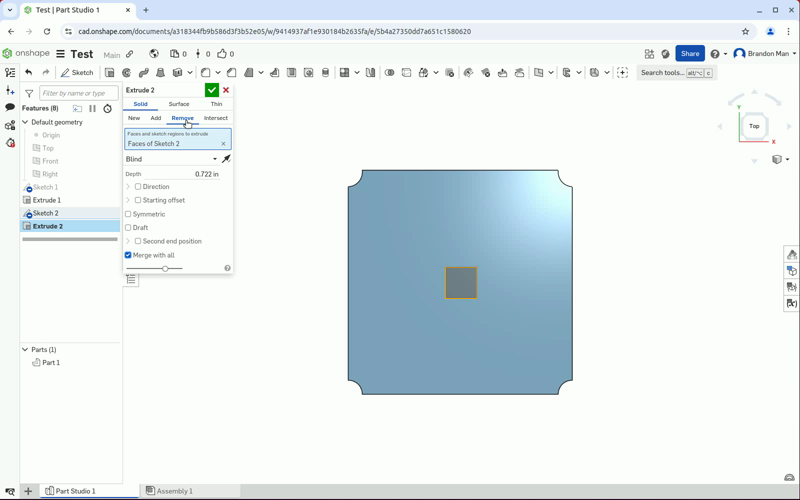
key(enter)
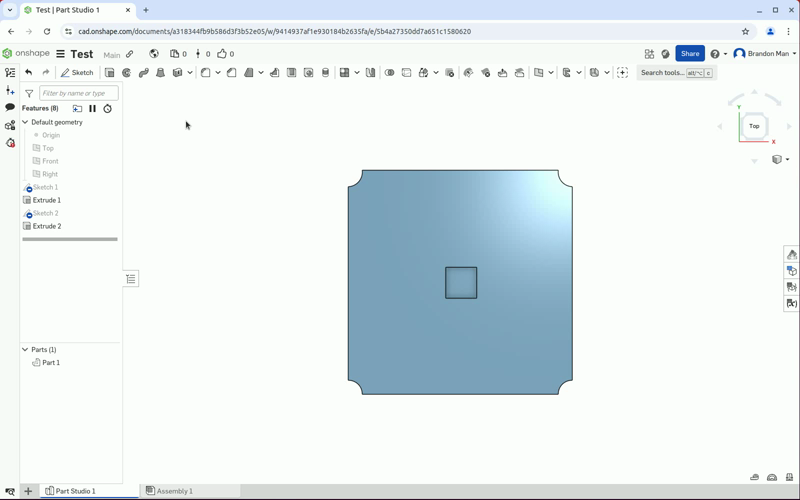
key(shift+h)
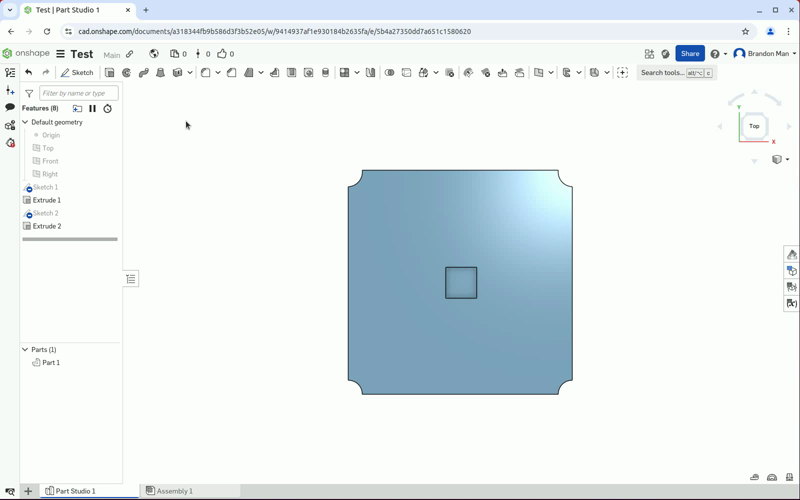
key(shift+h)
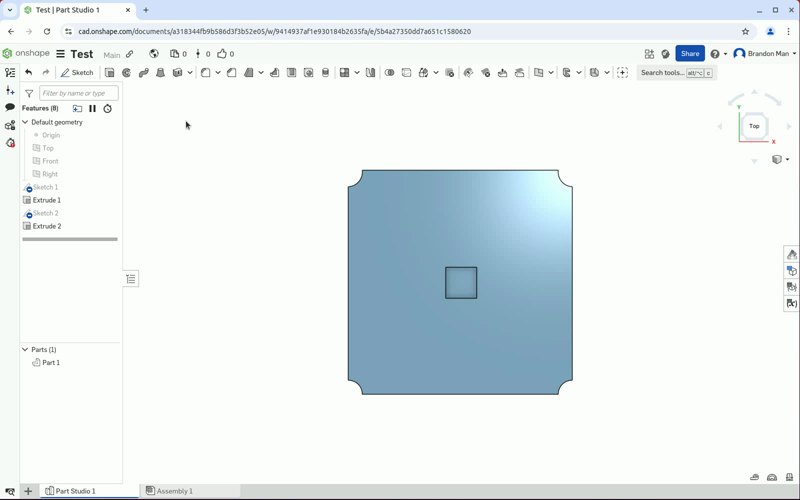
mouse_move(73, 189)
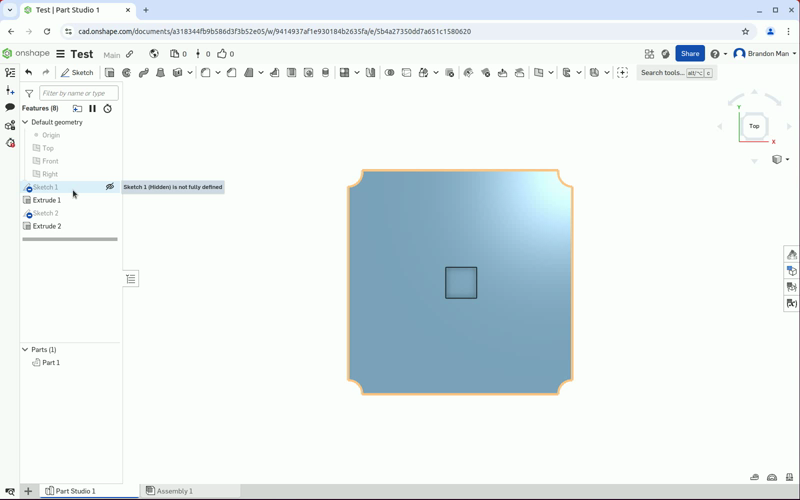
click(73, 189)
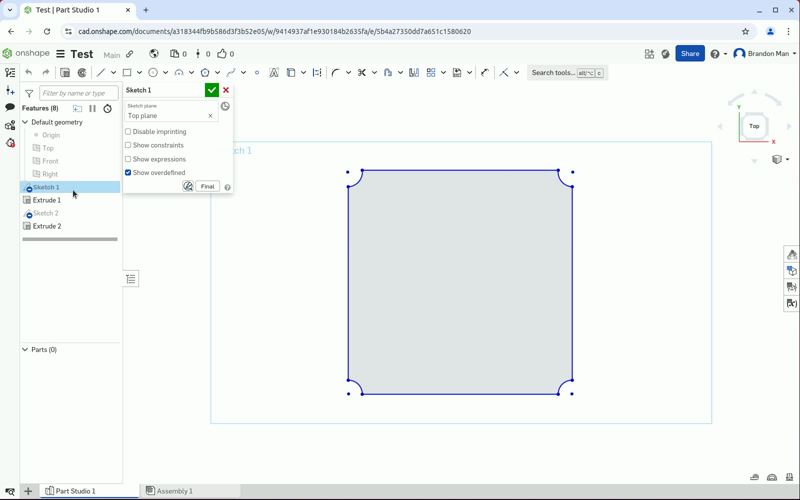
mouse_move(229, 92)
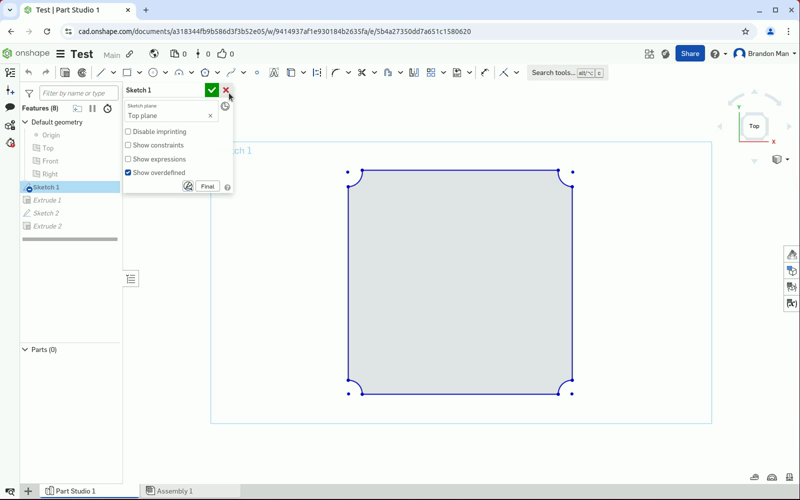
click(229, 92)
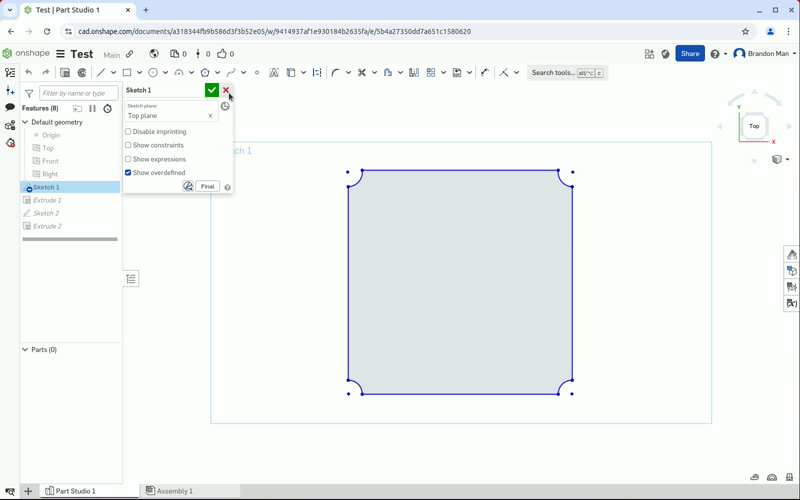
key(shift+s)
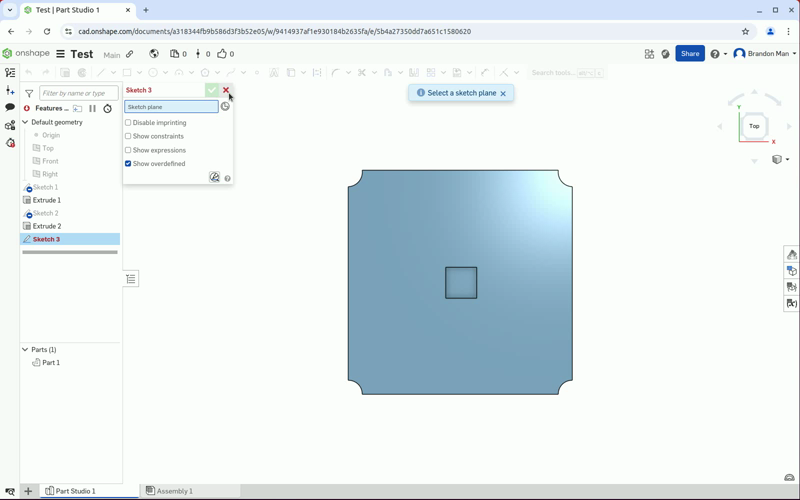
mouse_move(73, 150)
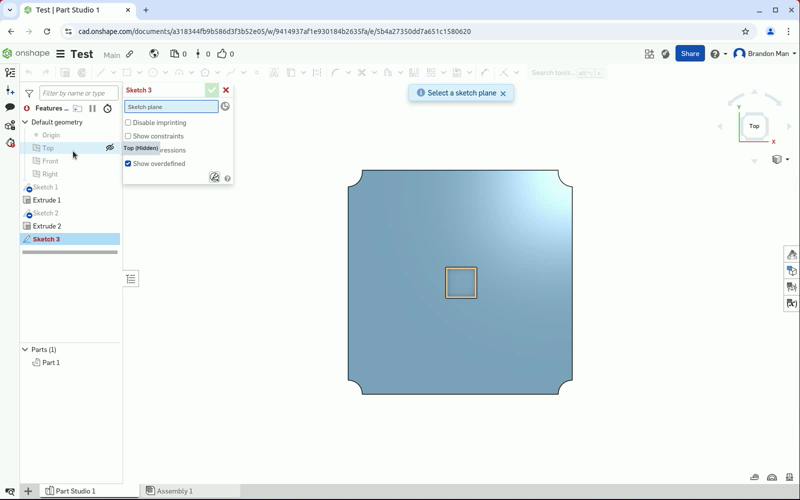
click(73, 150)
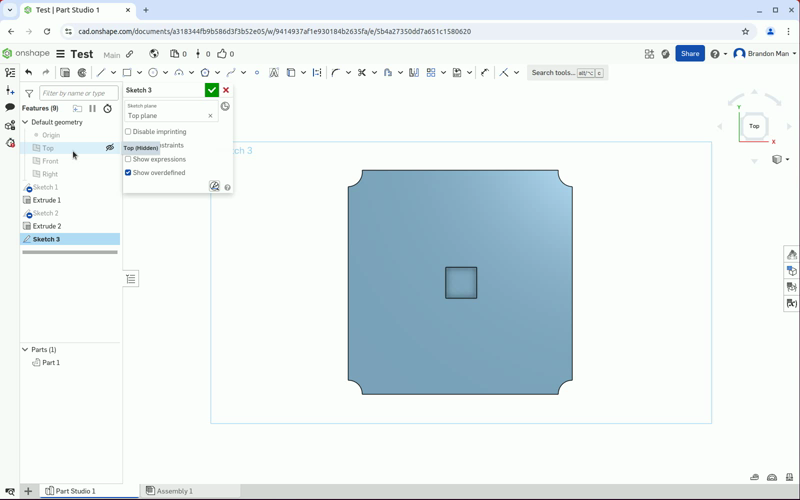
mouse_move(73, 352)
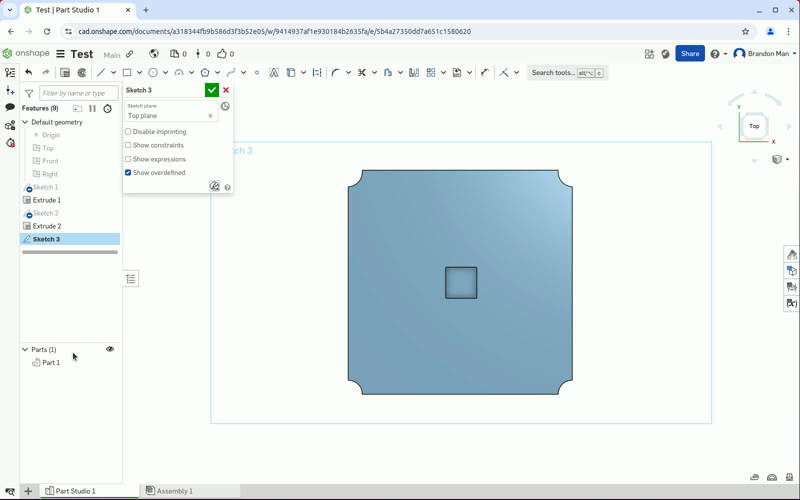
key(y)
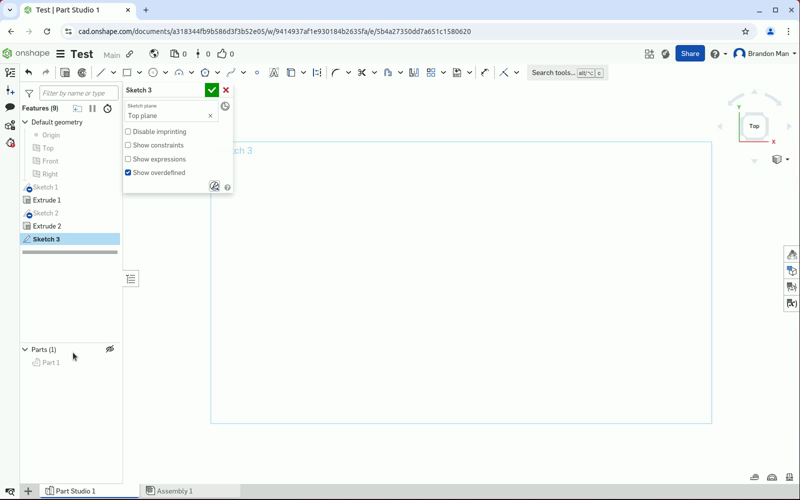
key(l)
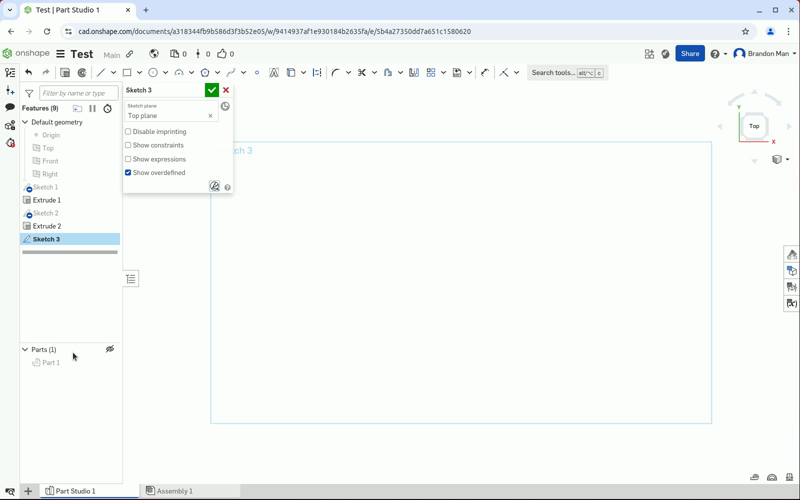
key_down(shift)
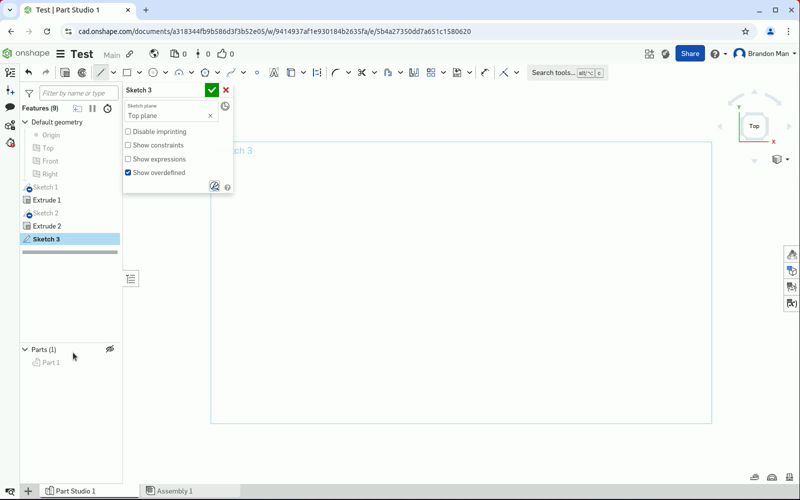
mouse_move(449, 267)
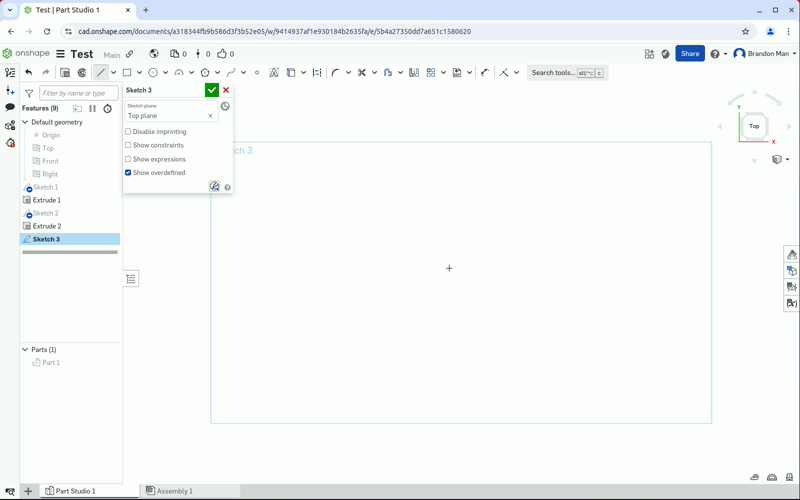
click(449, 267)
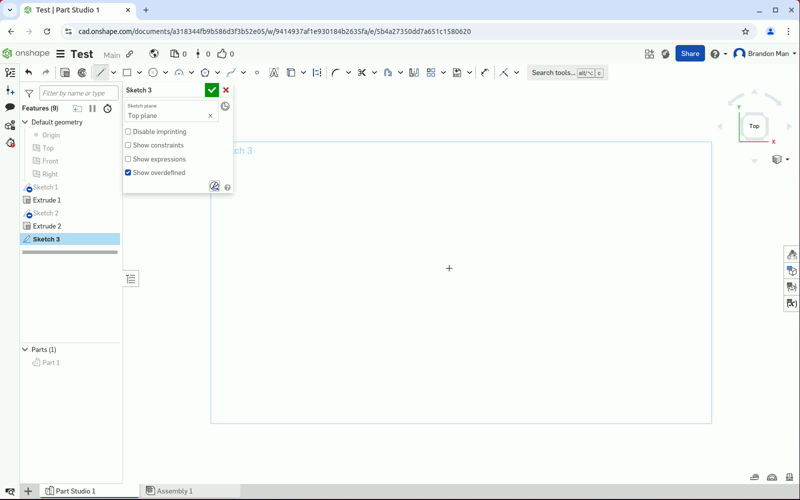
key_up(shift)
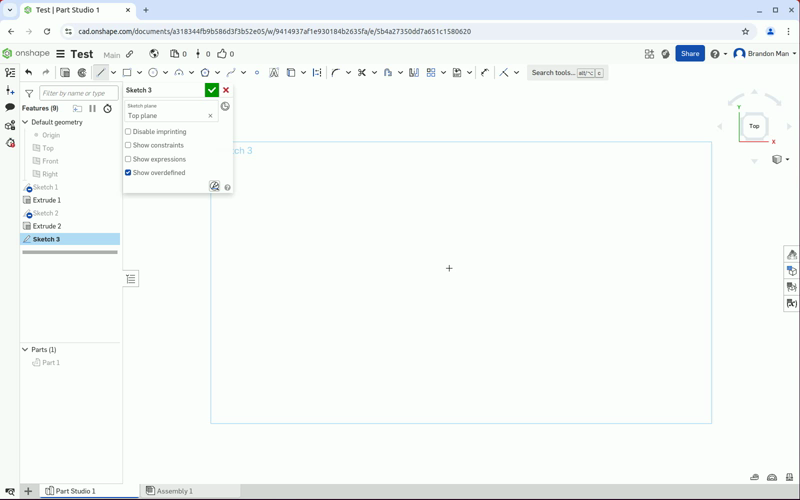
key_down(shift)
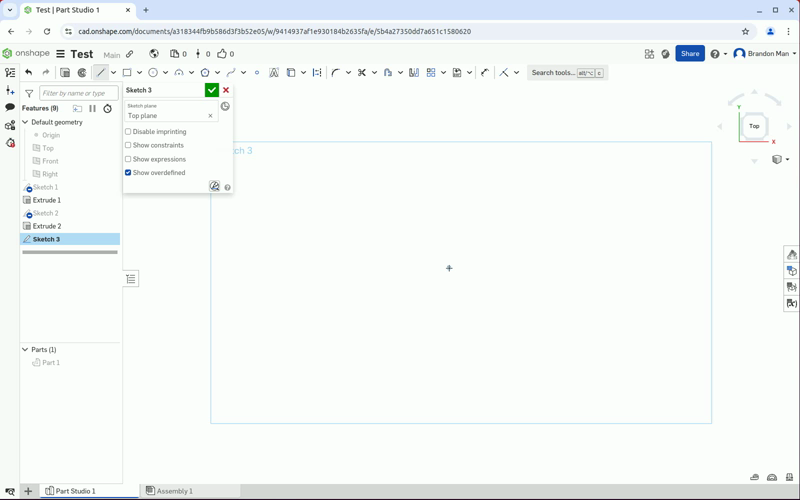
mouse_move(479, 267)
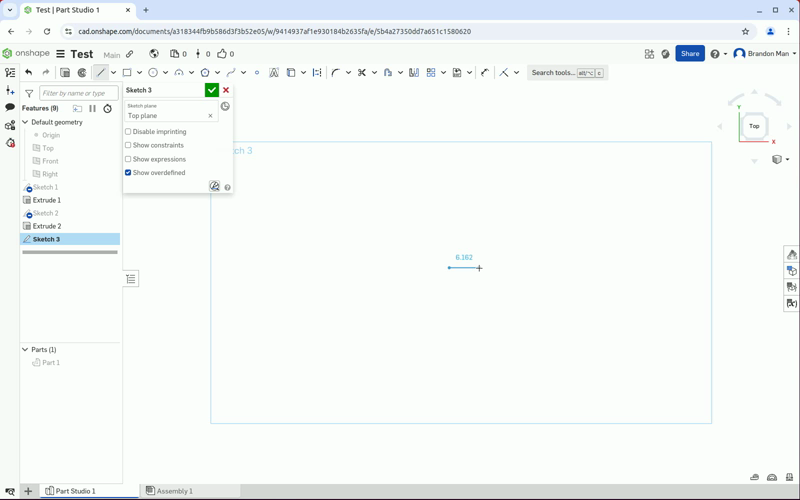
mouse_move(471, 267)
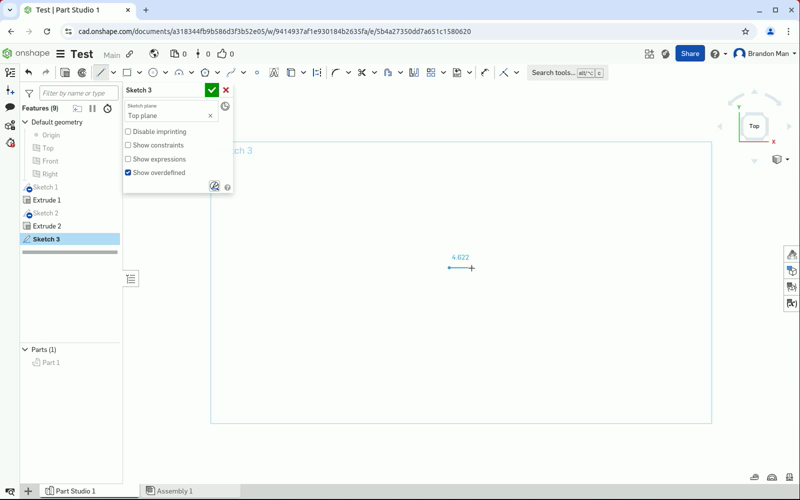
click(471, 267)
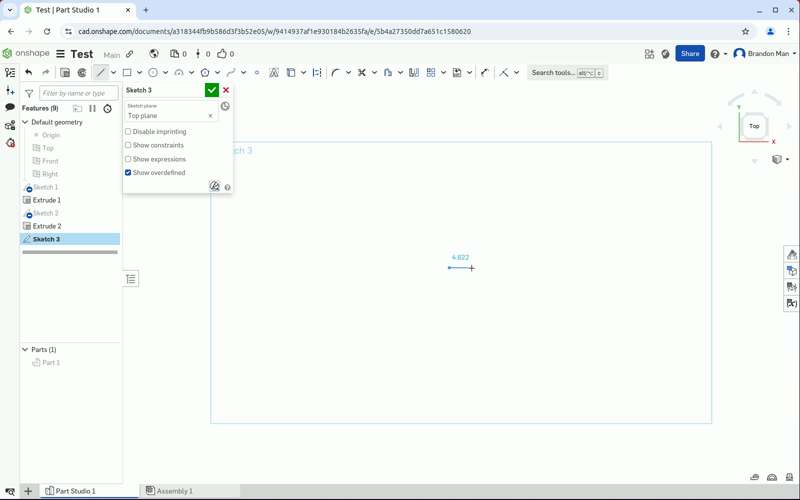
key_up(shift)
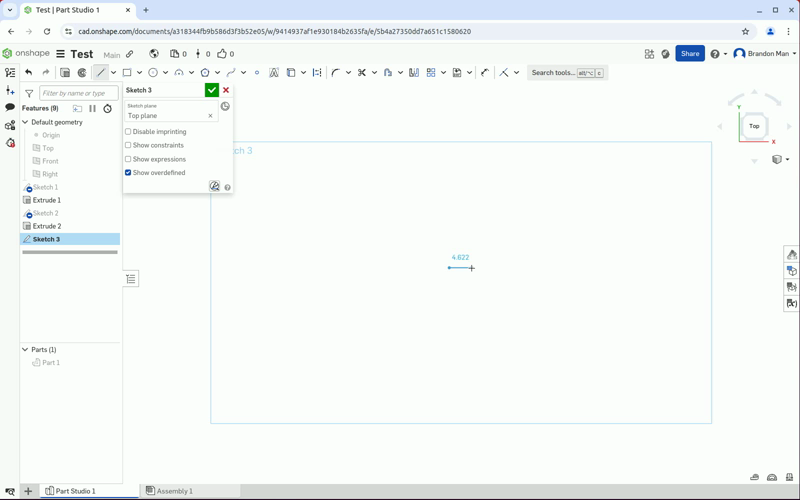
key_down(shift)
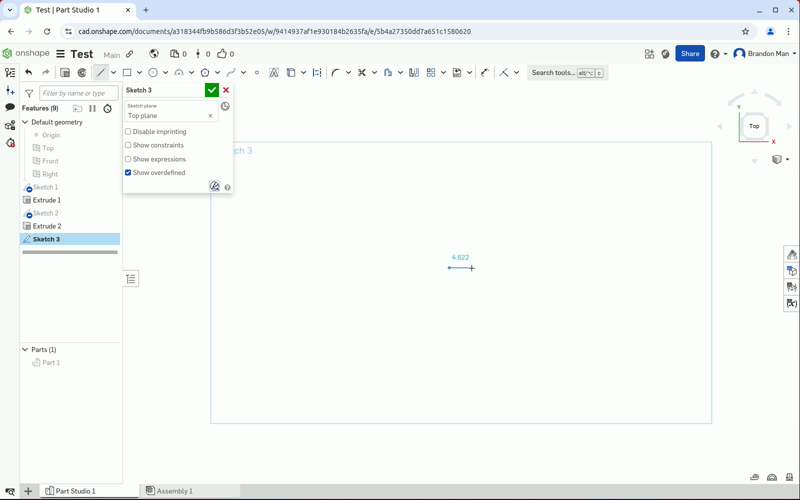
mouse_move(471, 170)
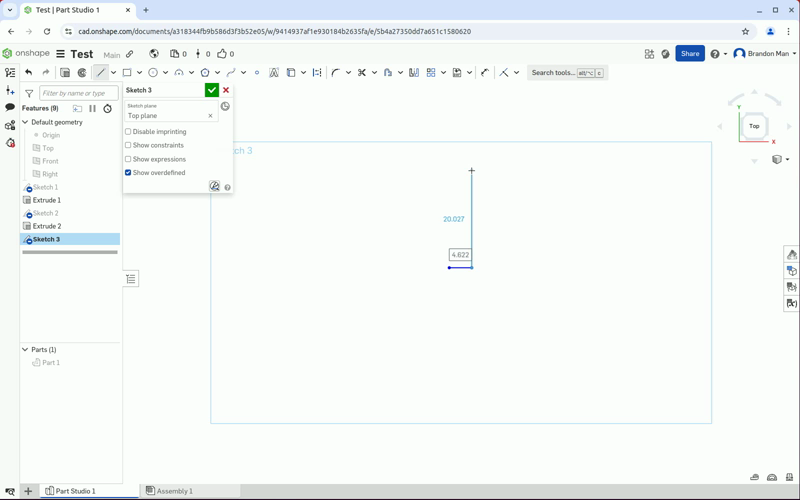
click(471, 170)
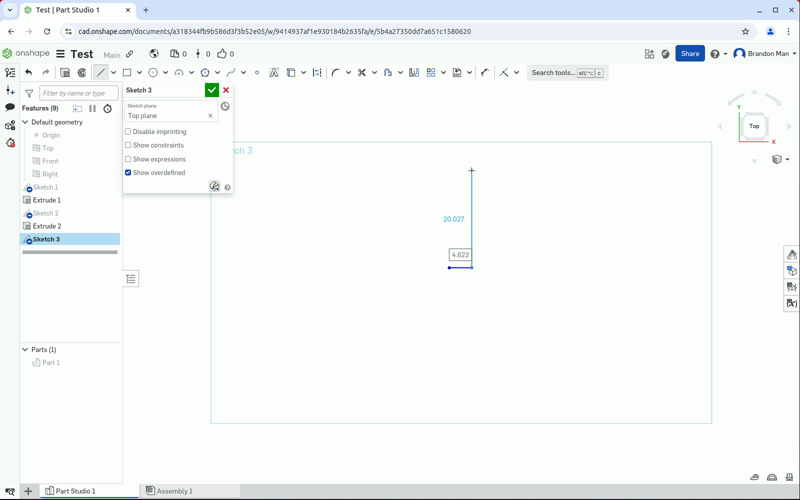
key_up(shift)
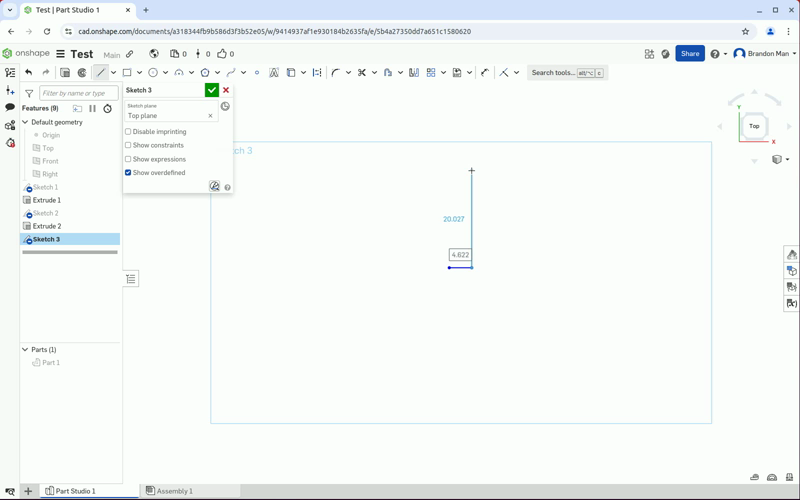
key_down(shift)
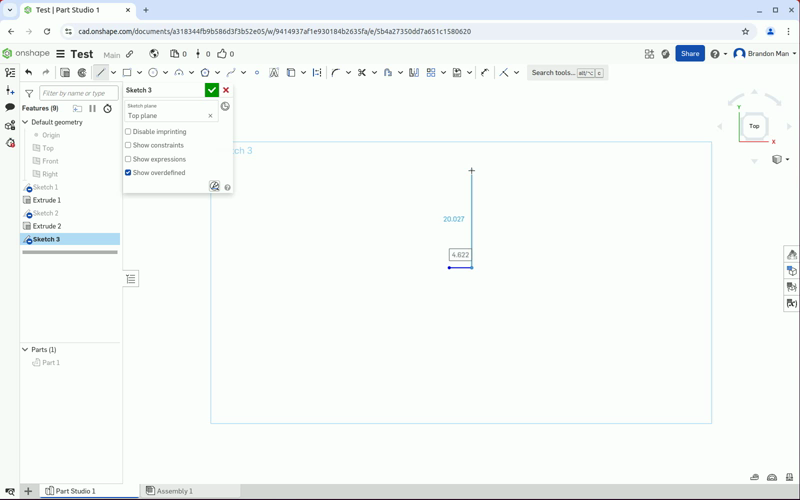
mouse_move(501, 170)
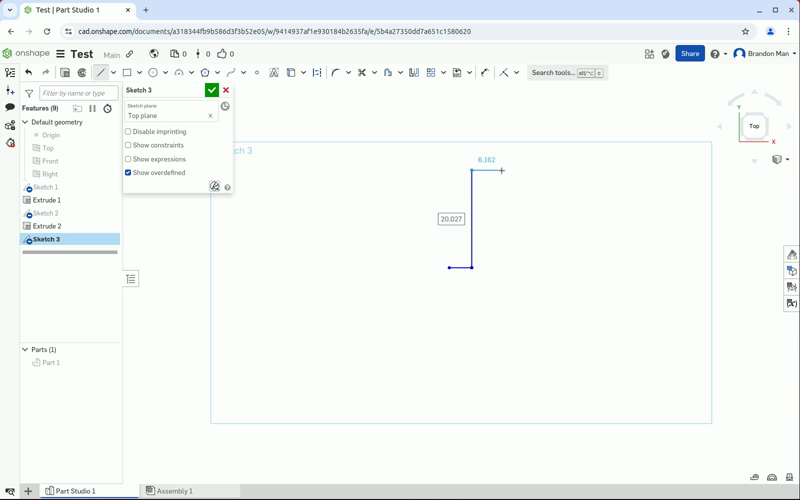
mouse_move(449, 170)
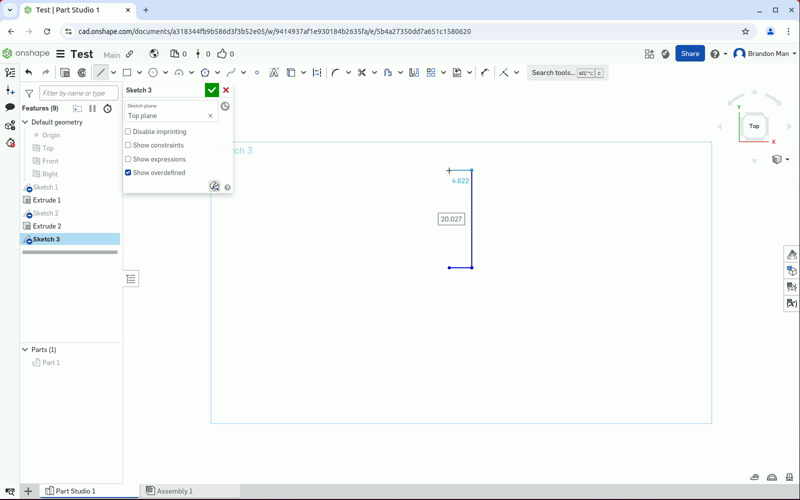
click(449, 170)
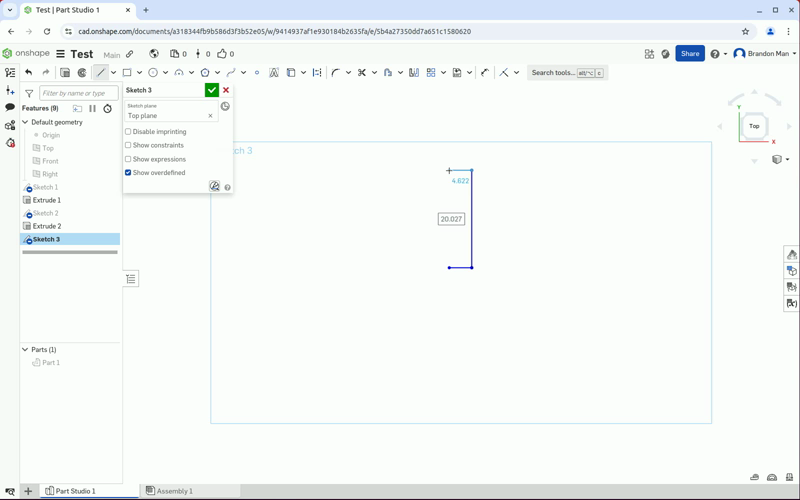
key_up(shift)
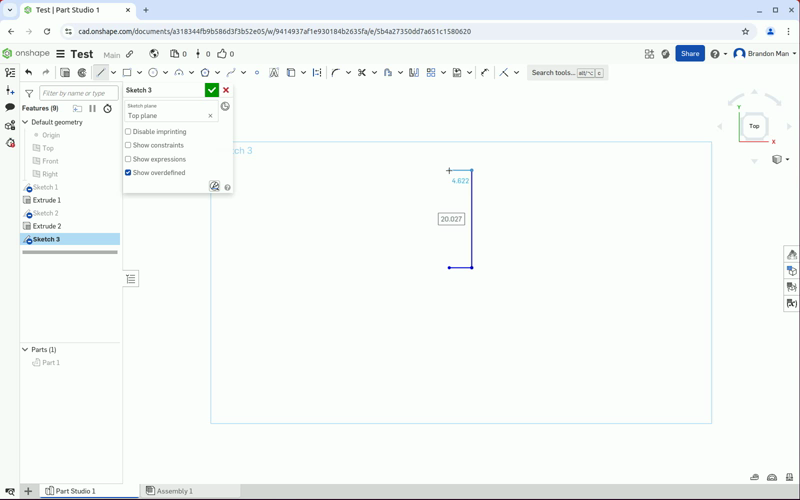
key_down(shift)
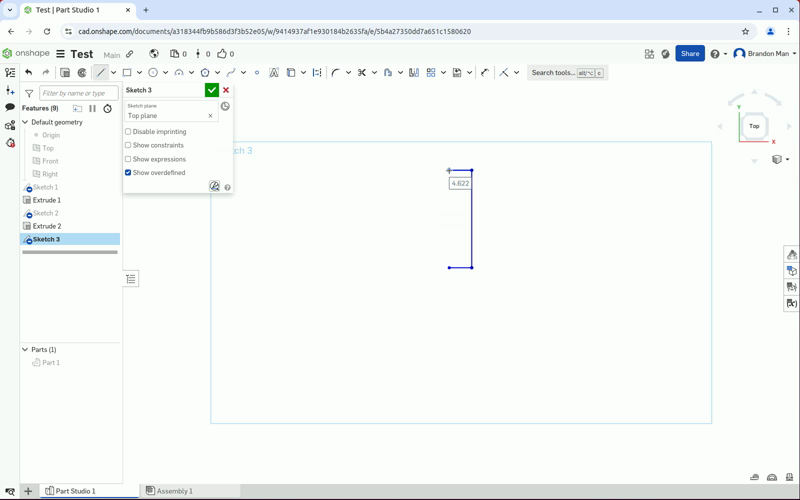
mouse_move(449, 267)
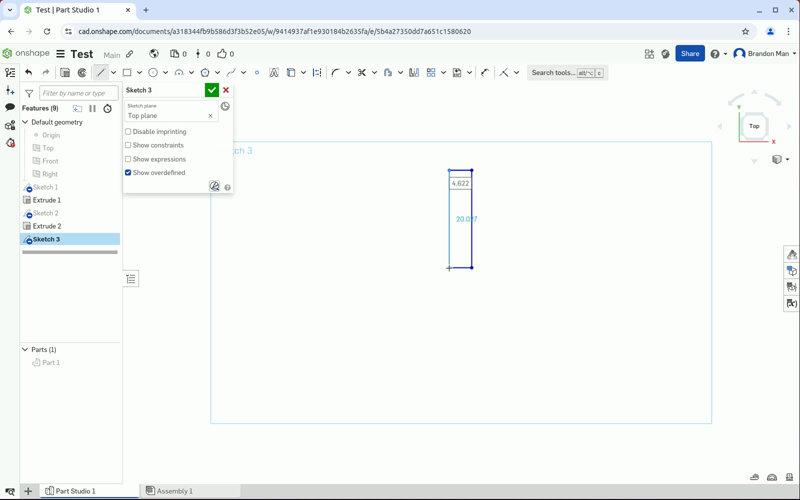
key_up(shift)
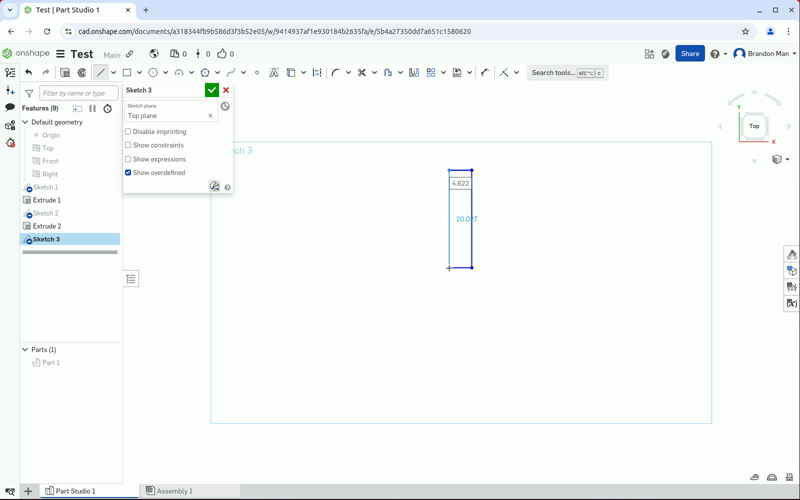
click(449, 267)
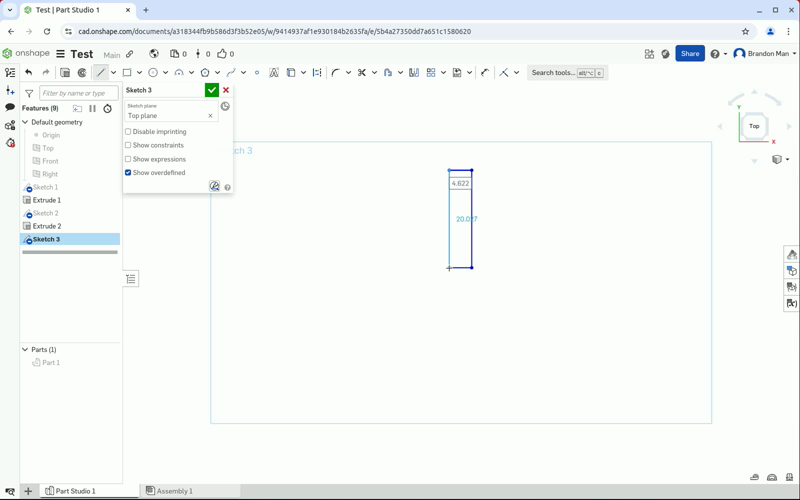
key(esc)
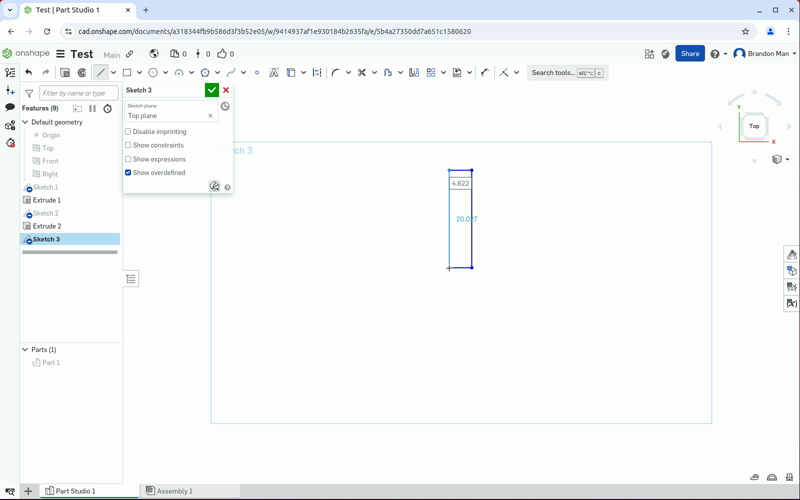
mouse_move(467, 181)
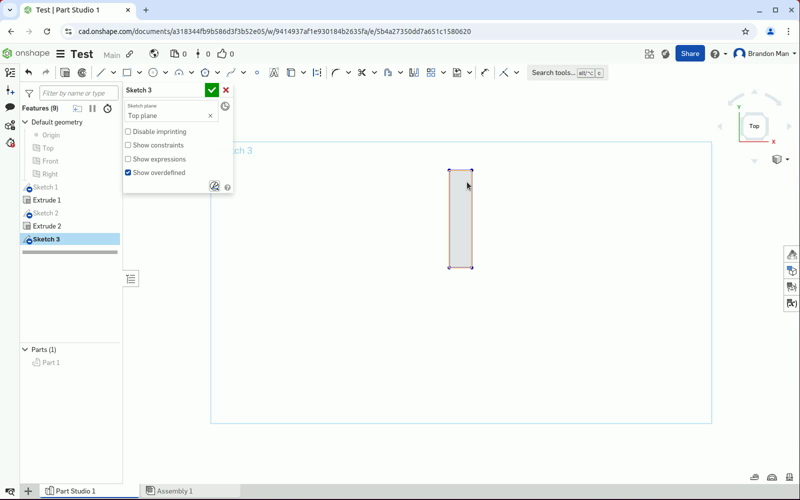
click(467, 181)
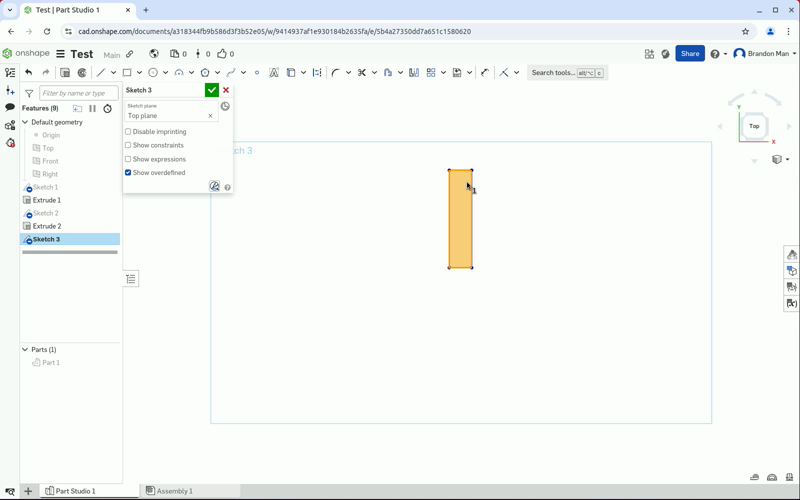
mouse_move(73, 352)
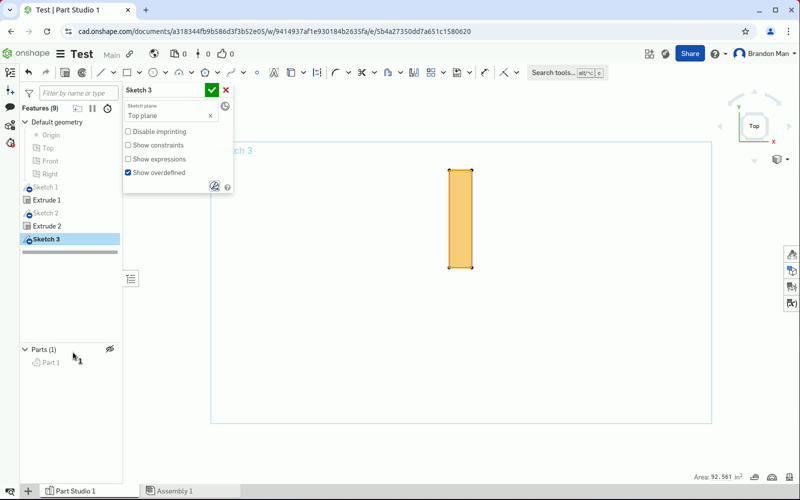
key(shift+y)
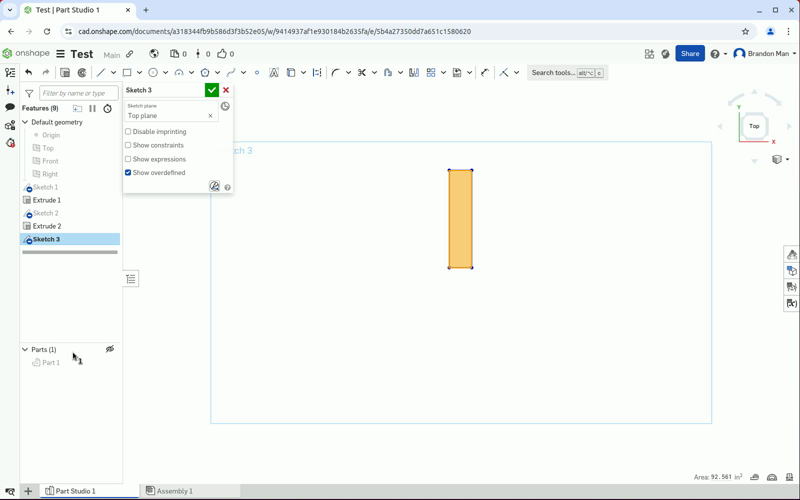
key(shift+e)
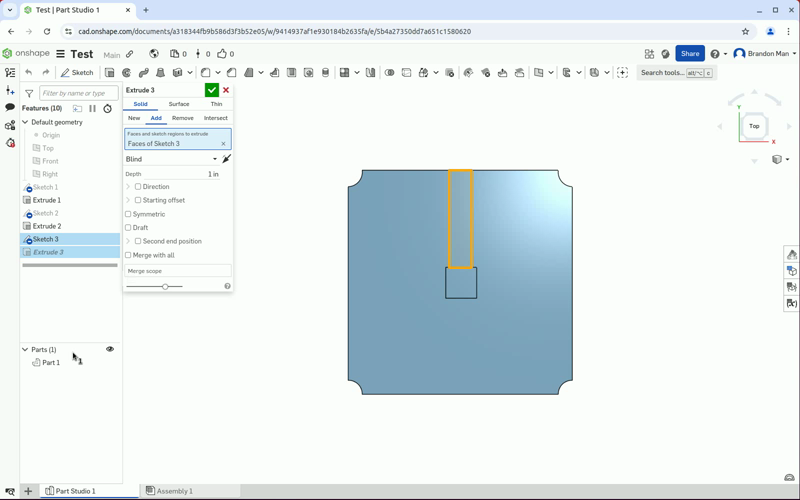
mouse_move(143, 106)
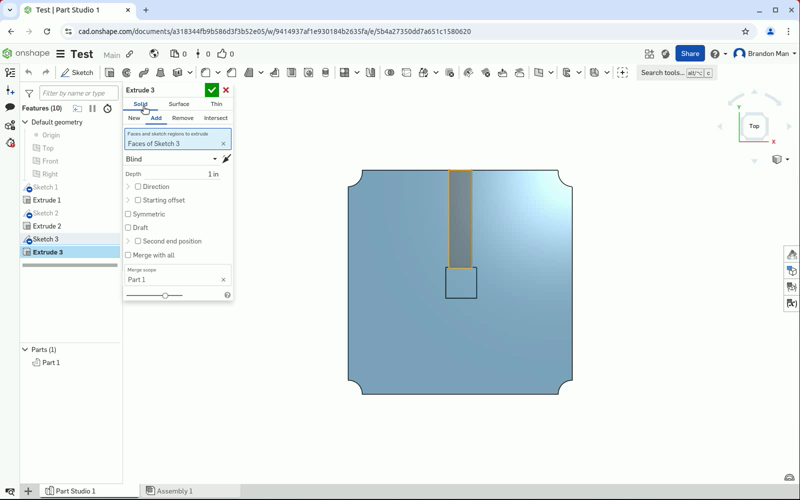
click(143, 106)
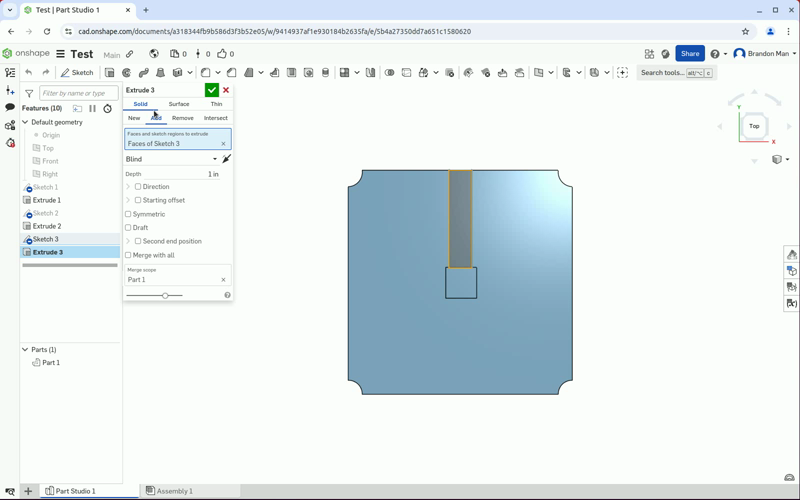
mouse_move(186, 120)
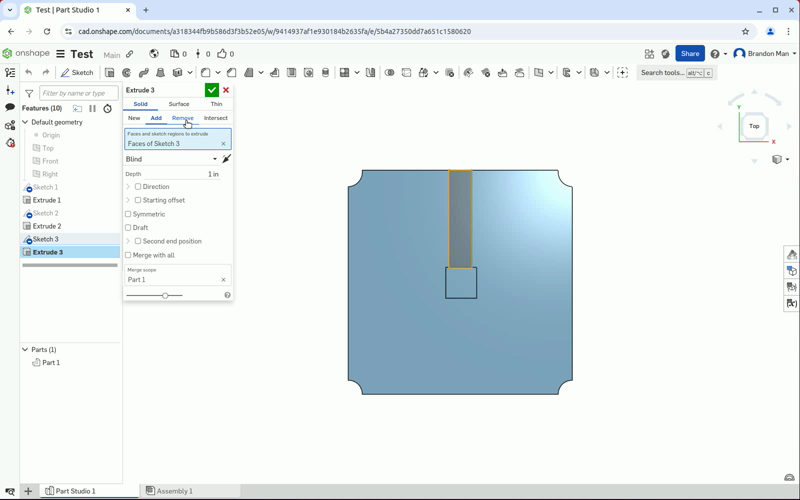
click(186, 120)
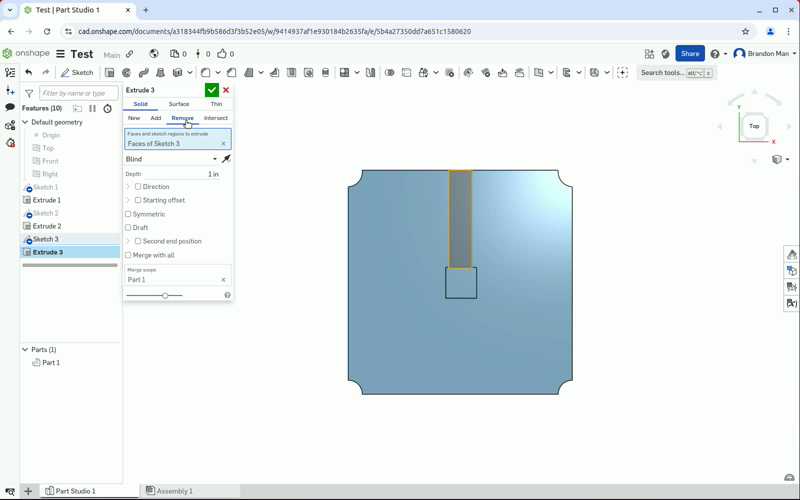
key(tab, 4)
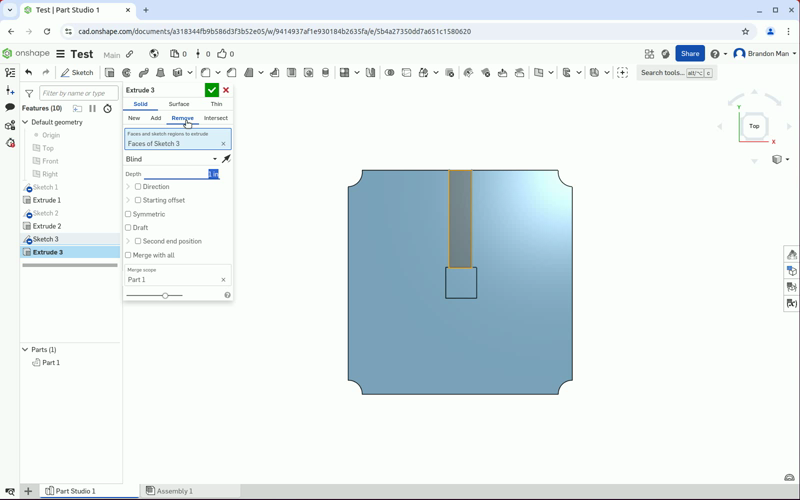
text(0.722)
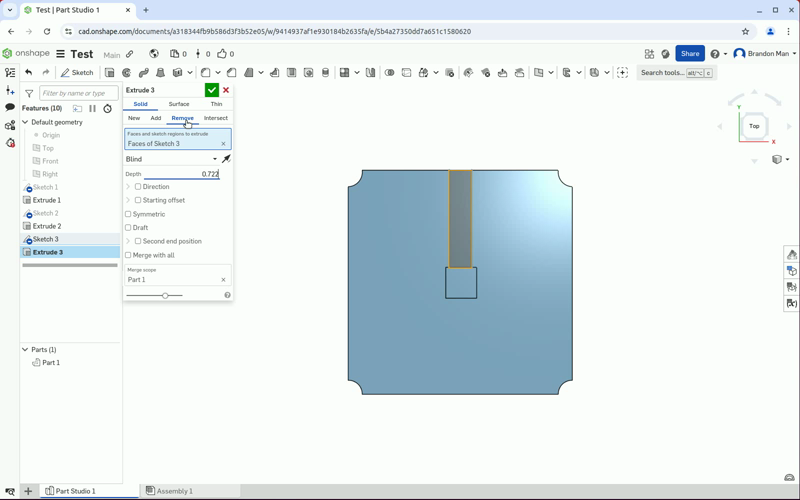
key(tab, 6)
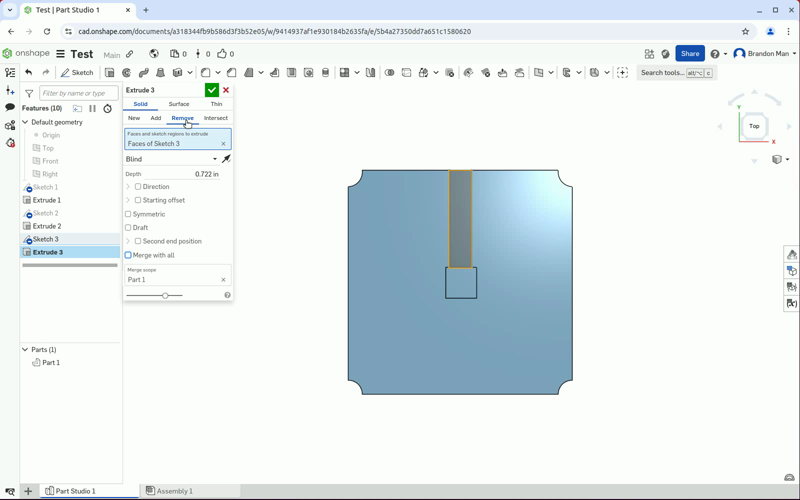
key(space)
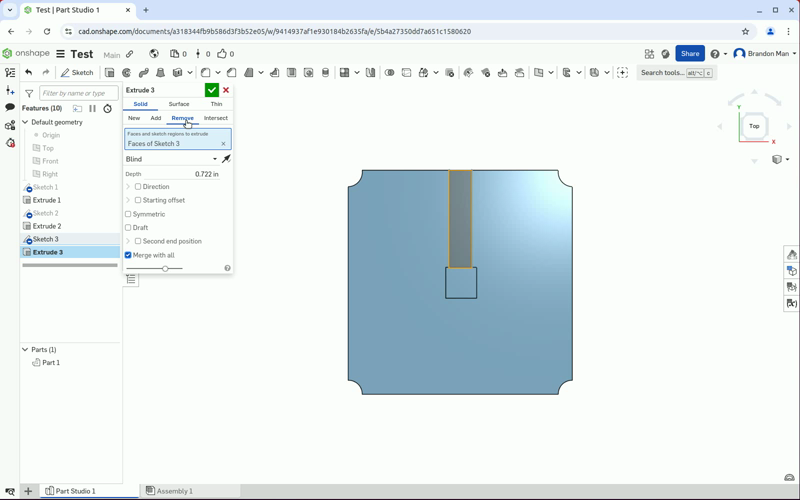
key(enter)
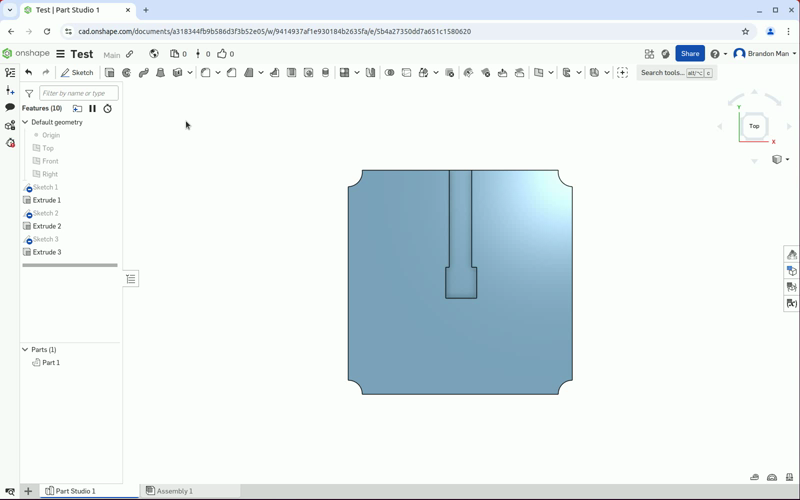
key(shift+h)
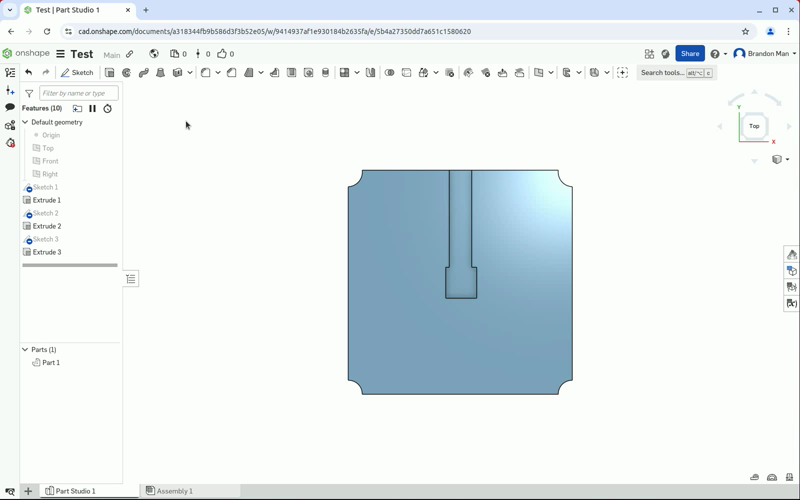
key(shift+h)
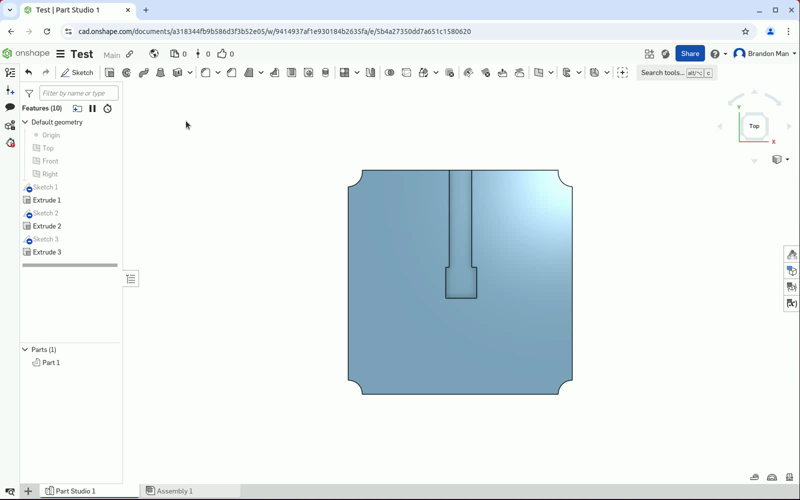
key(shift+7)
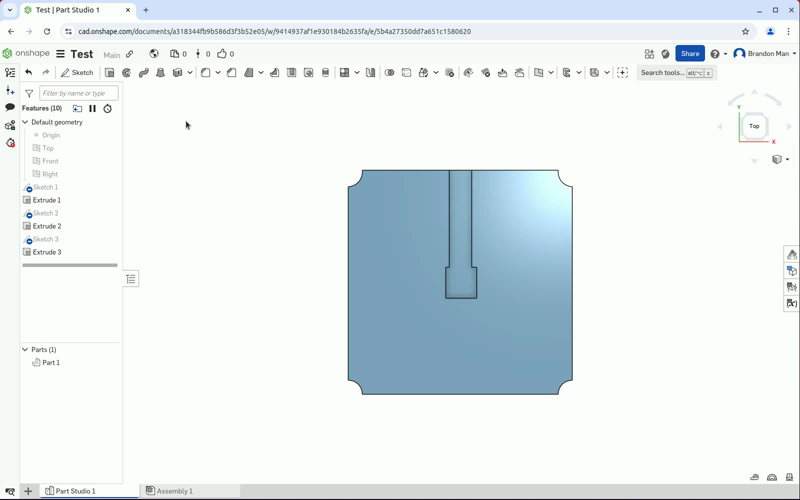
key(up, 3)
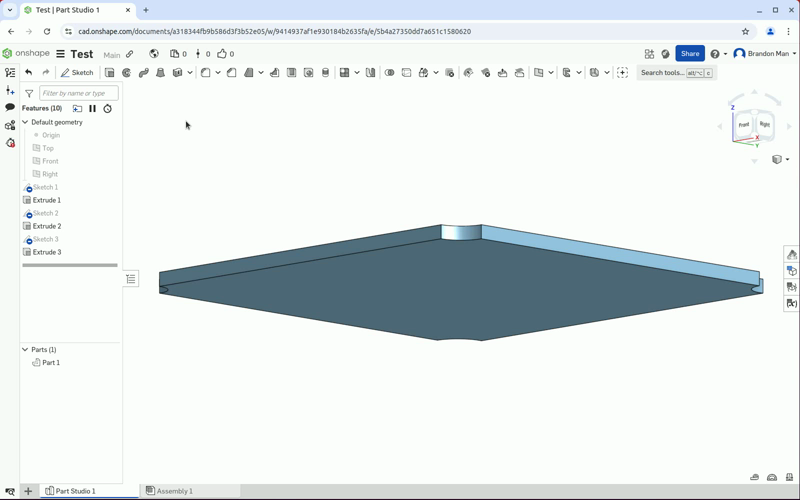
key(left, 3)
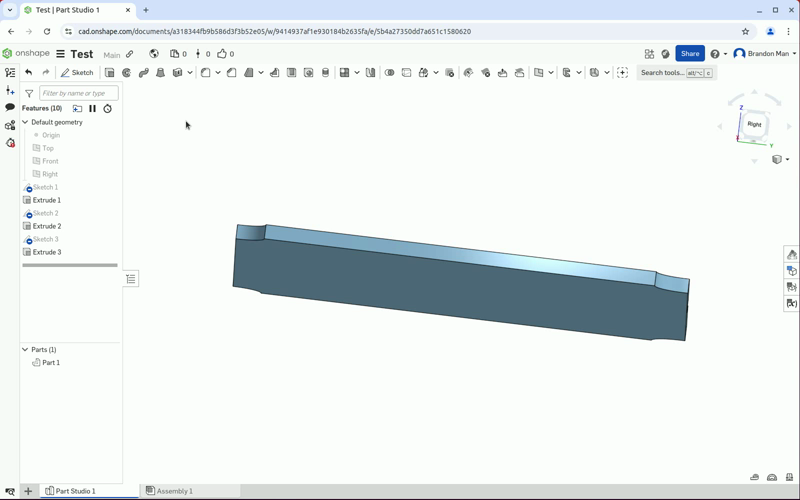
key(right, 3)
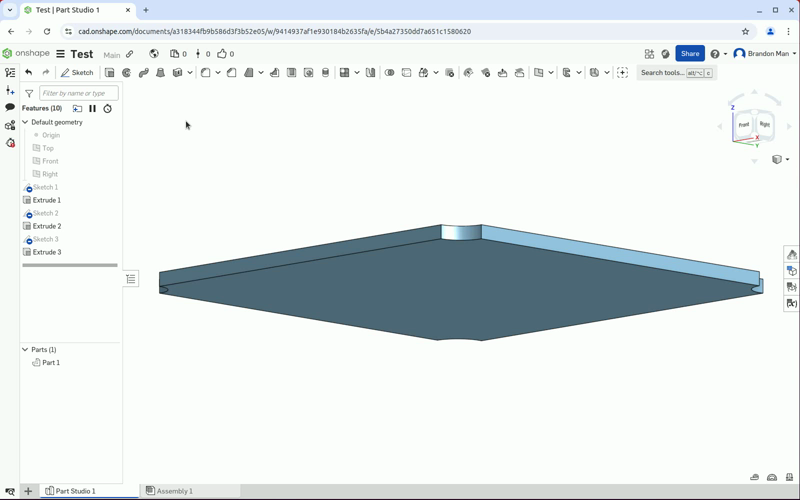
key(down, 3)
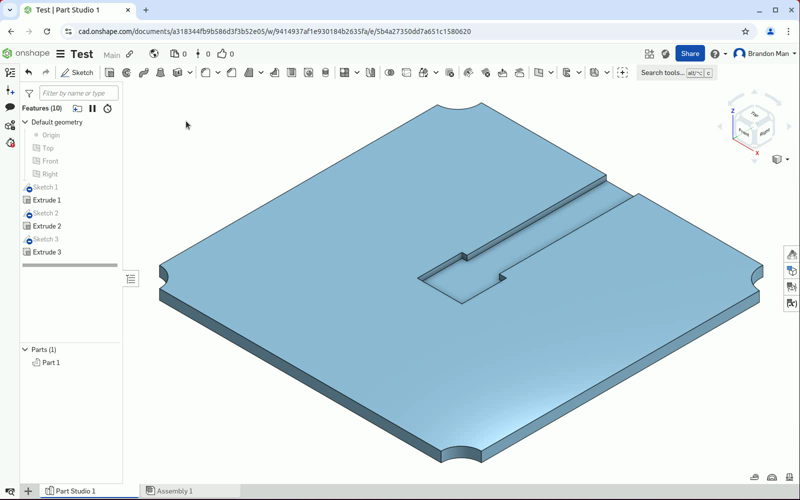
mouse_move(73, 189)
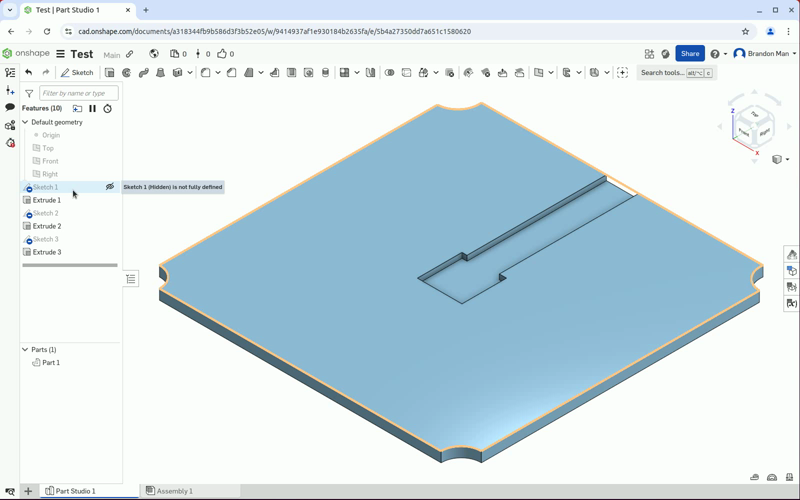
click(73, 189)